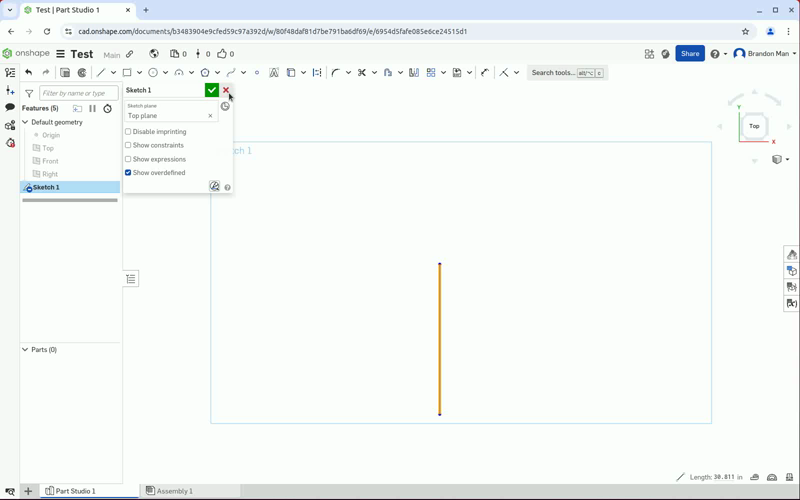
key(shift+h)
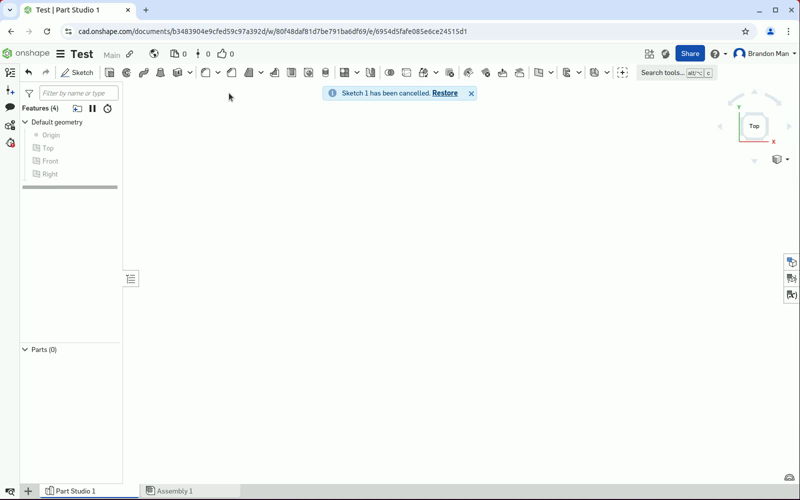
mouse_move(73, 352)
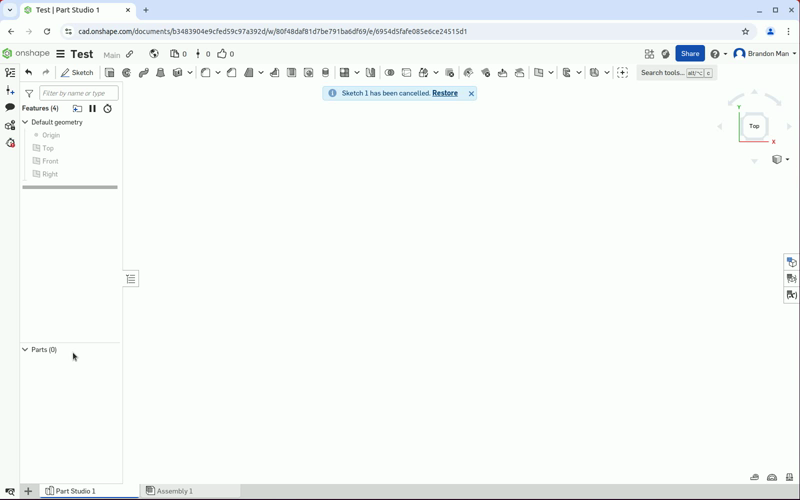
key(y)
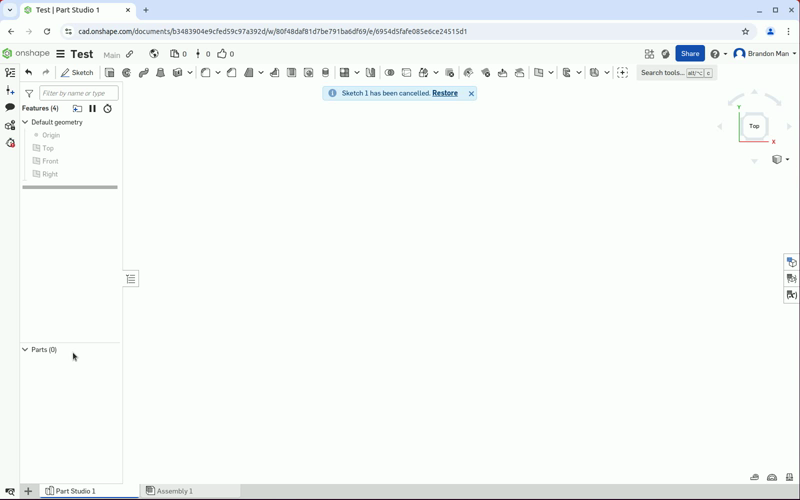
key(shift+p)
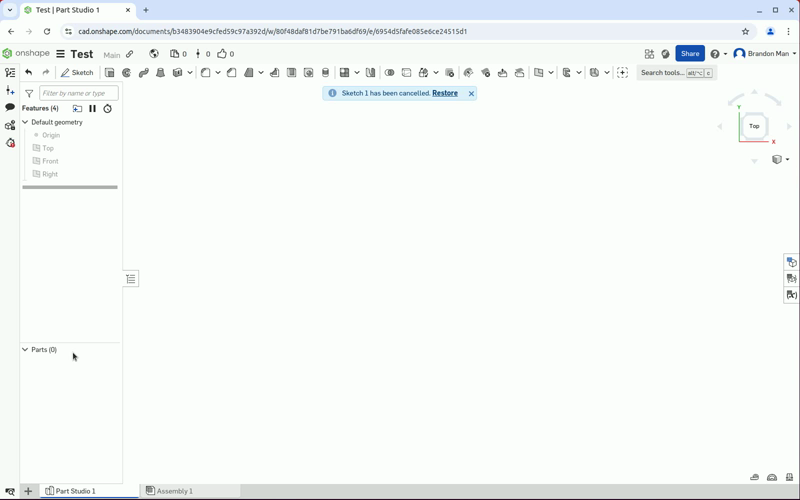
key(space)
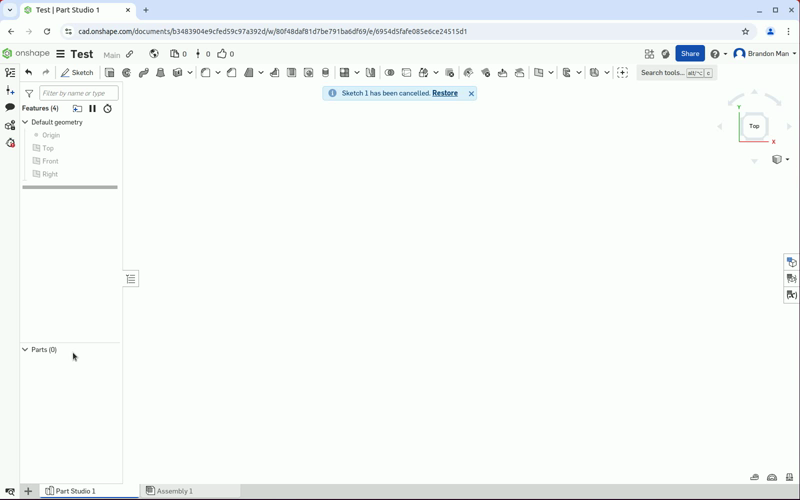
key_down(shift)
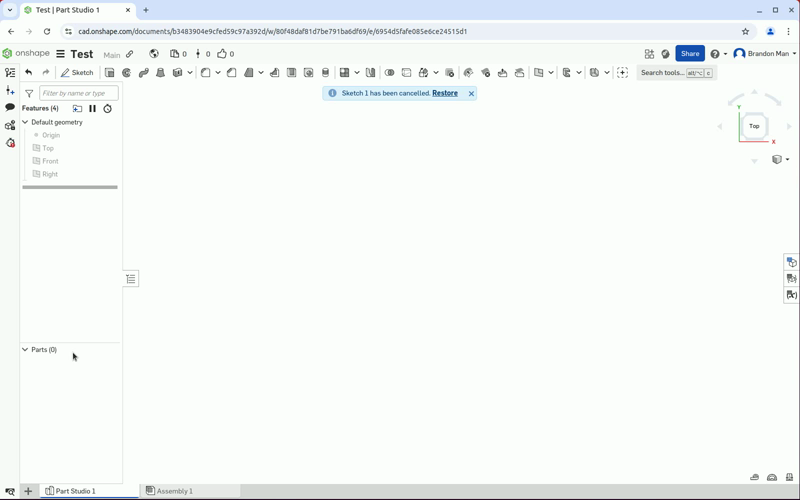
key(up)
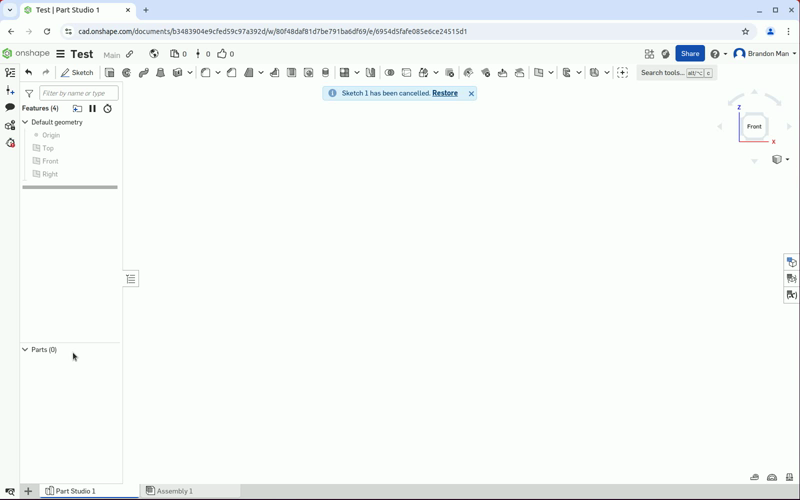
key_up(shift)
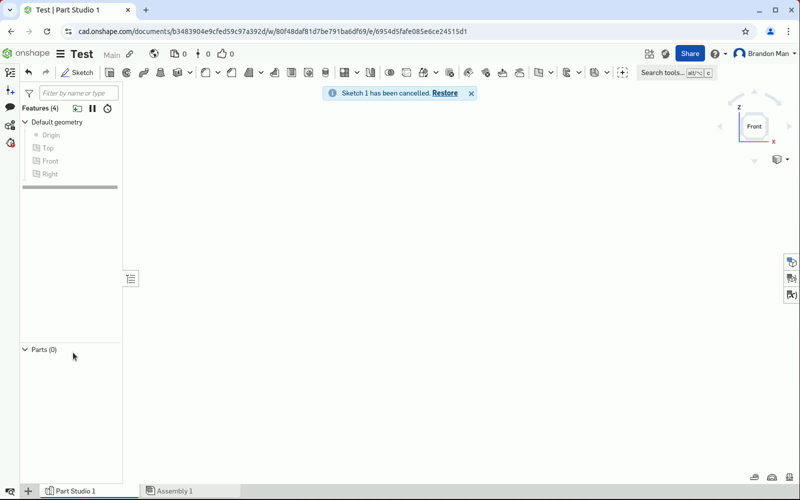
mouse_move(73, 352)
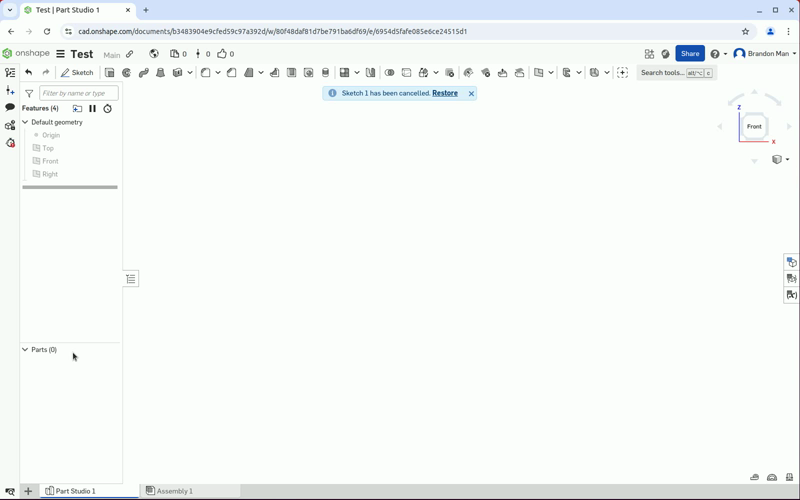
key(shift+y)
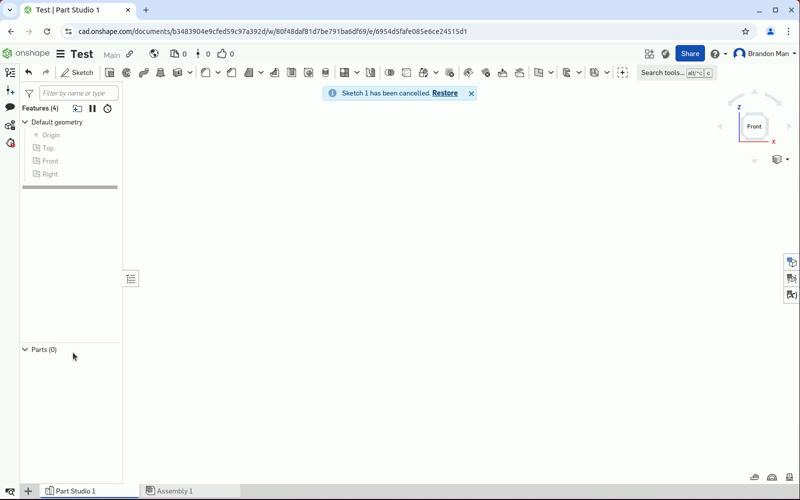
key(shift+s)
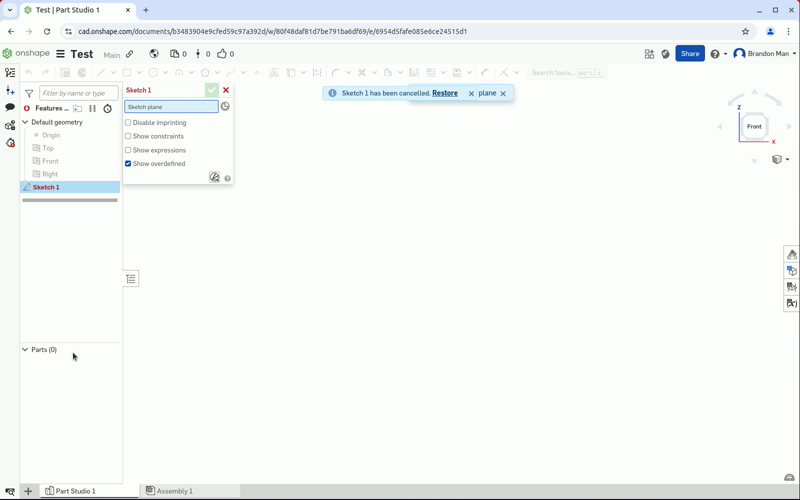
mouse_move(73, 163)
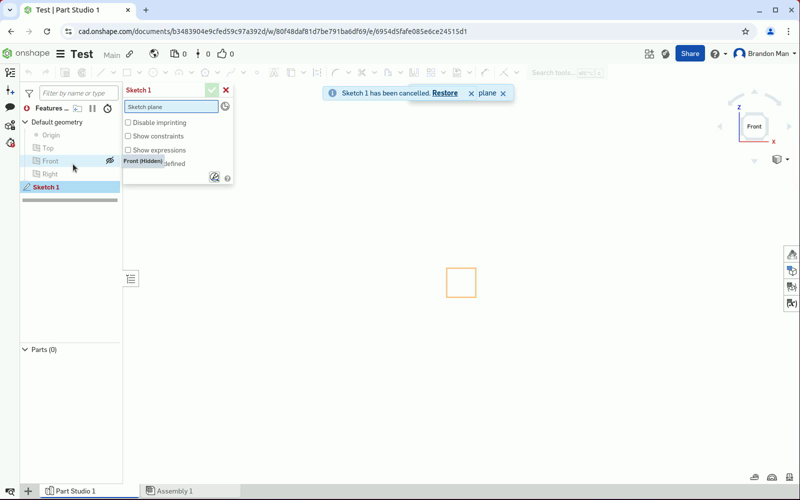
click(73, 163)
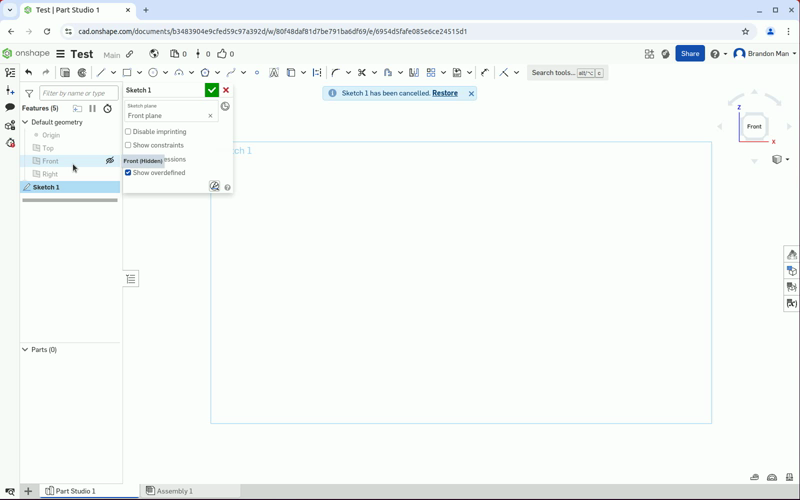
mouse_move(73, 352)
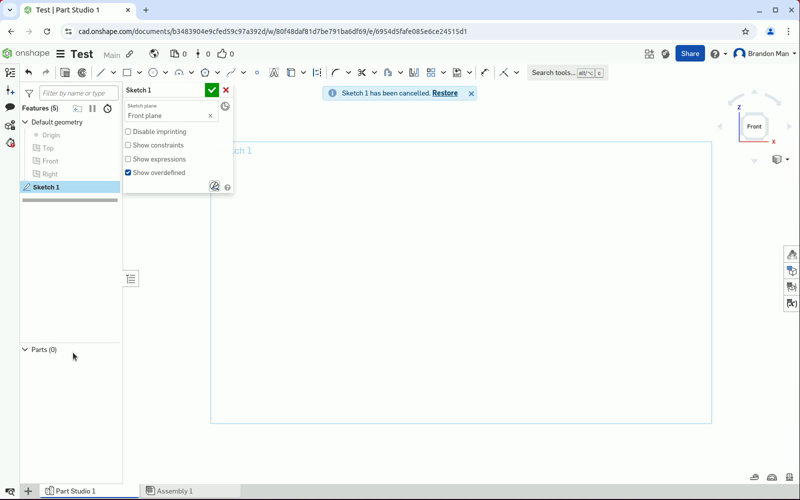
key(y)
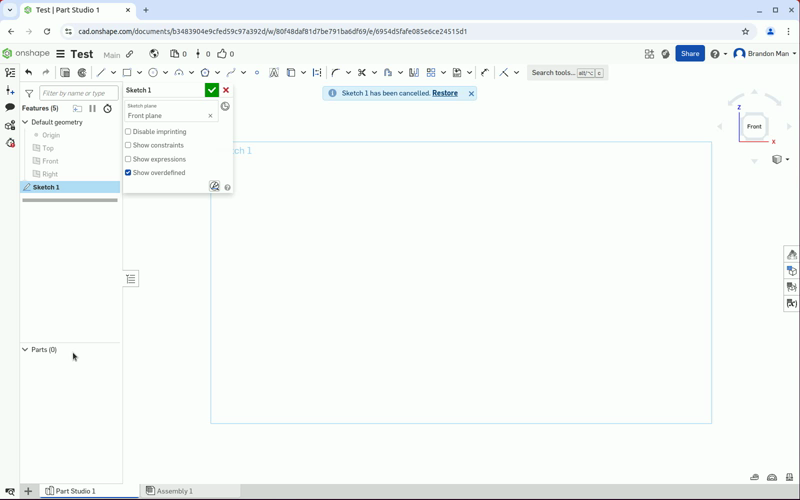
key(l)
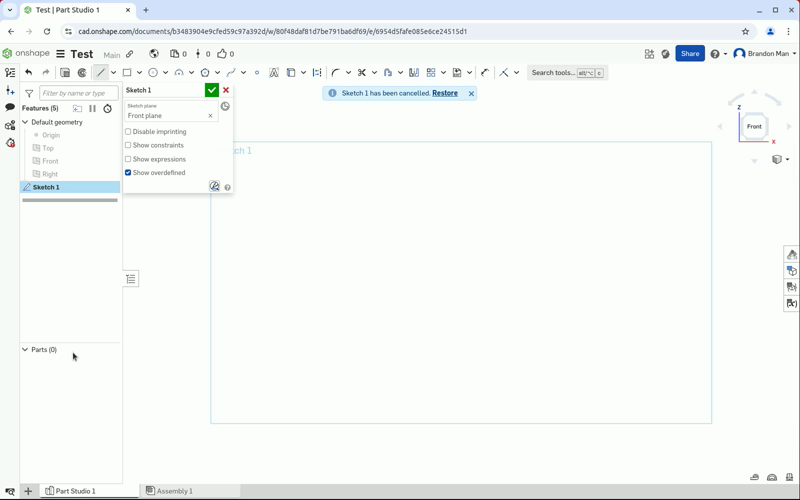
key_down(shift)
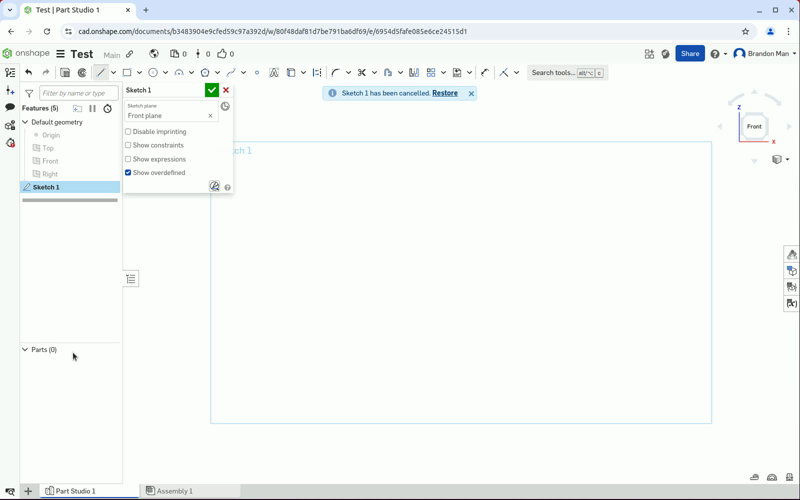
mouse_move(447, 295)
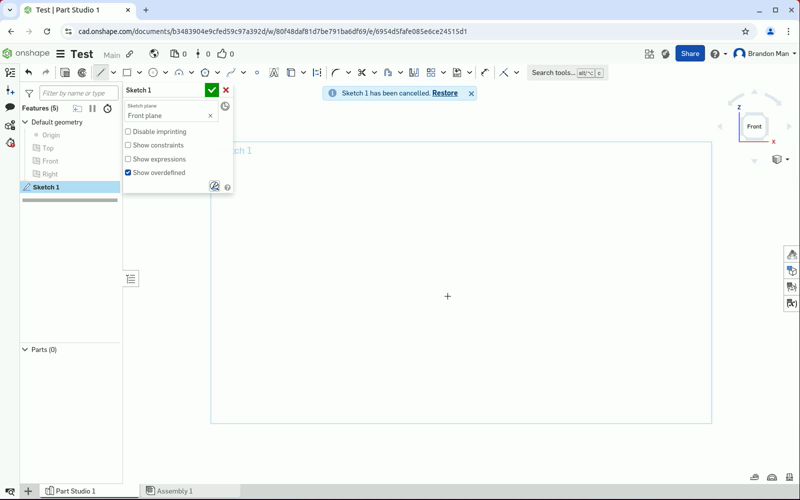
click(447, 295)
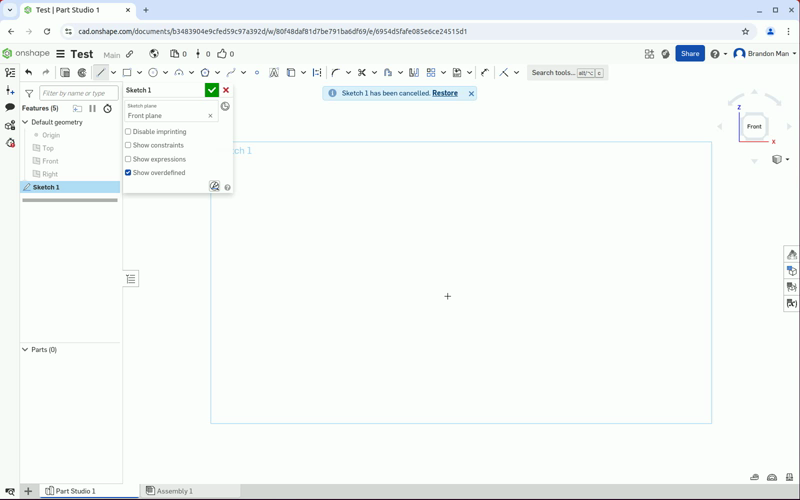
key_up(shift)
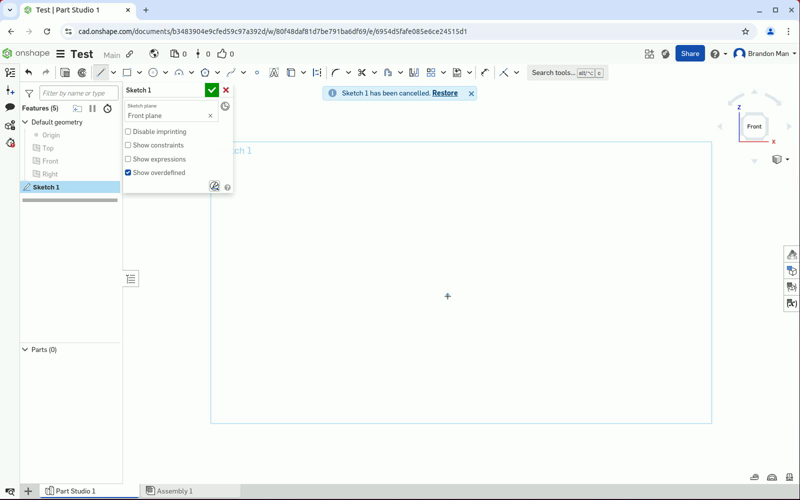
key_down(shift)
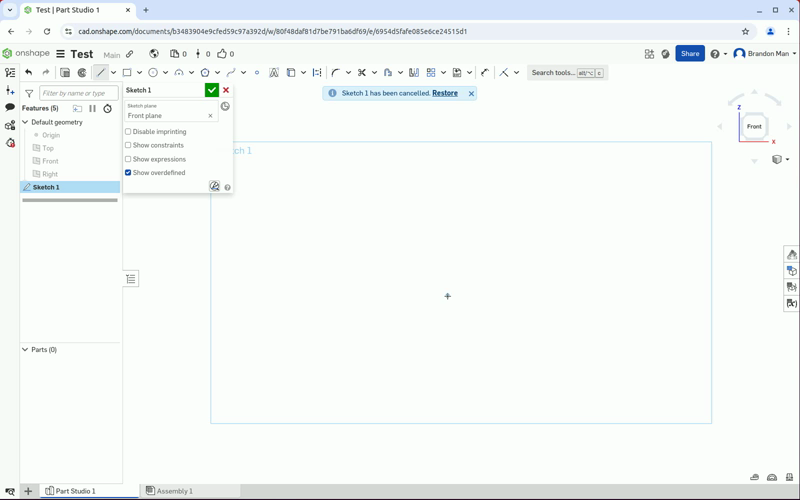
mouse_move(477, 295)
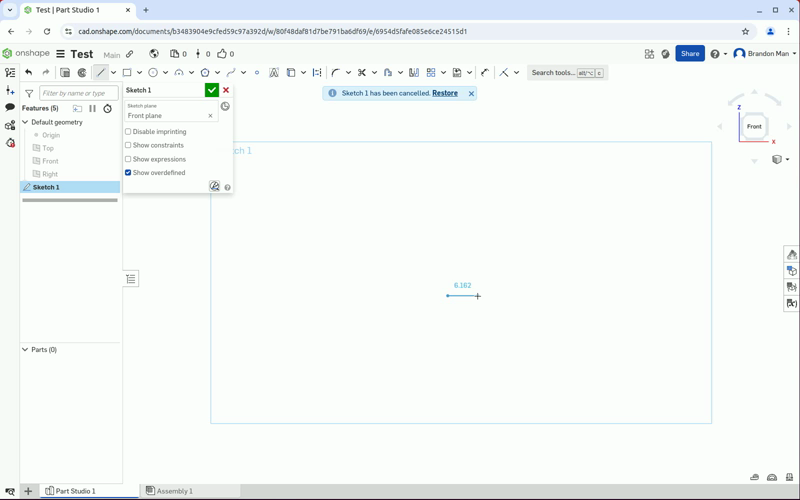
mouse_move(474, 295)
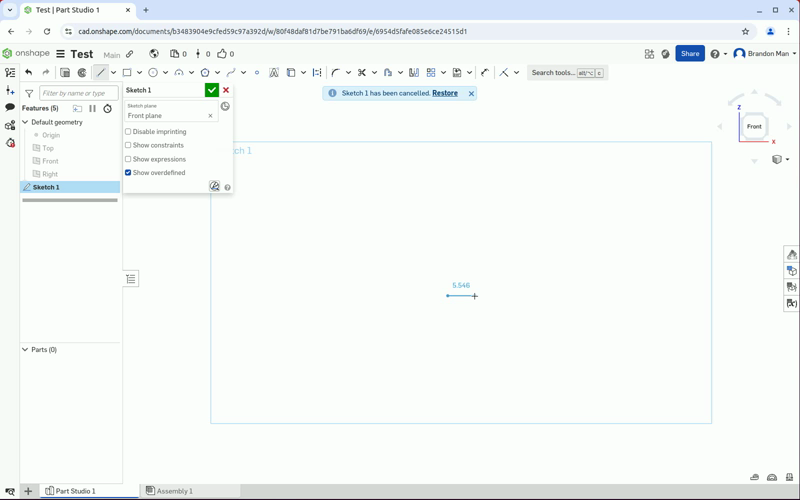
click(474, 295)
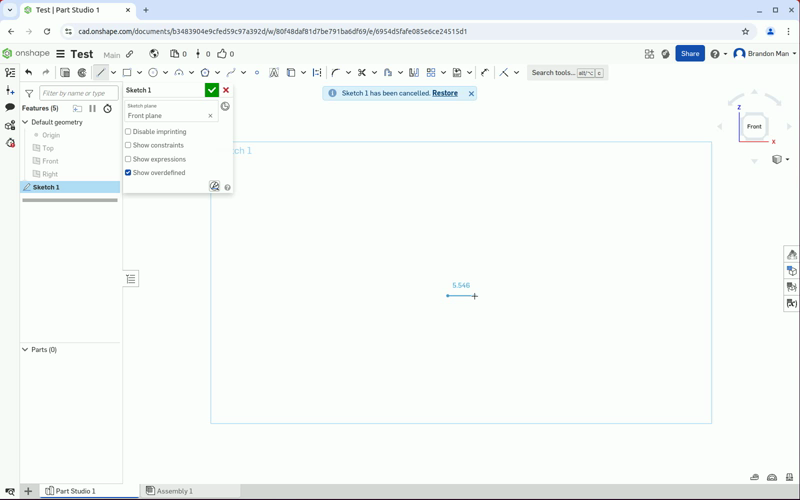
key_up(shift)
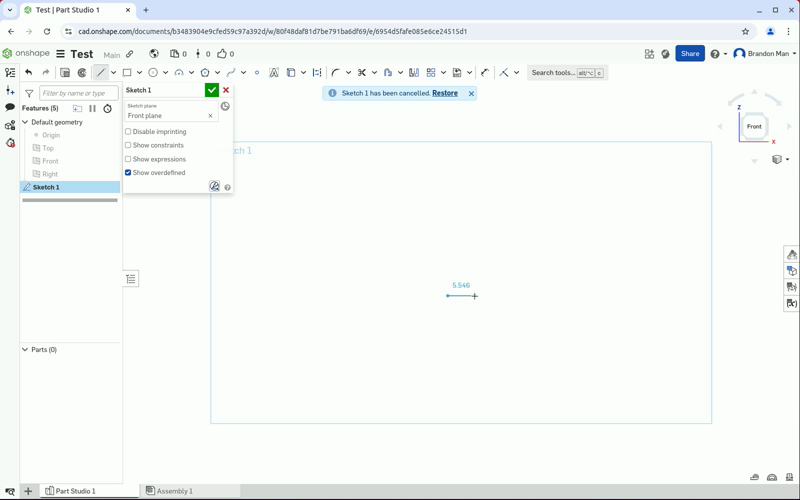
key_down(shift)
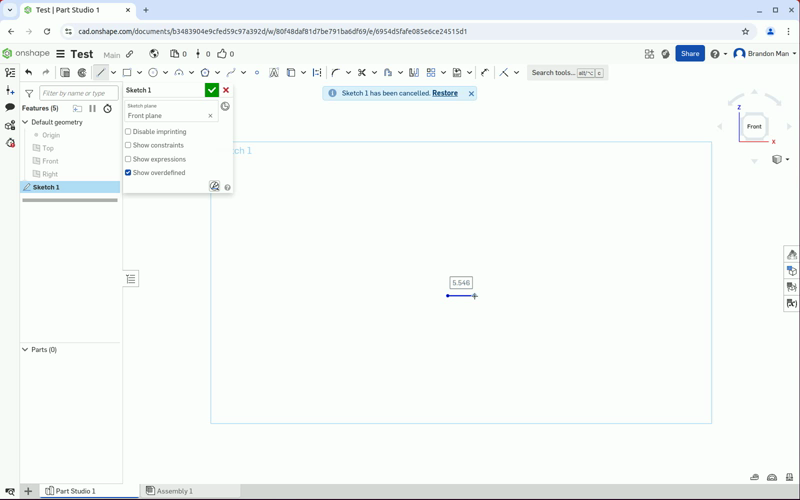
mouse_move(504, 295)
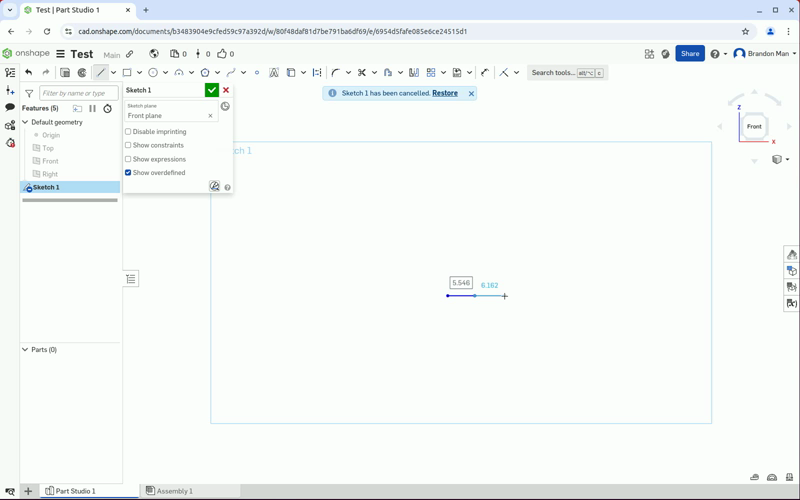
mouse_move(474, 269)
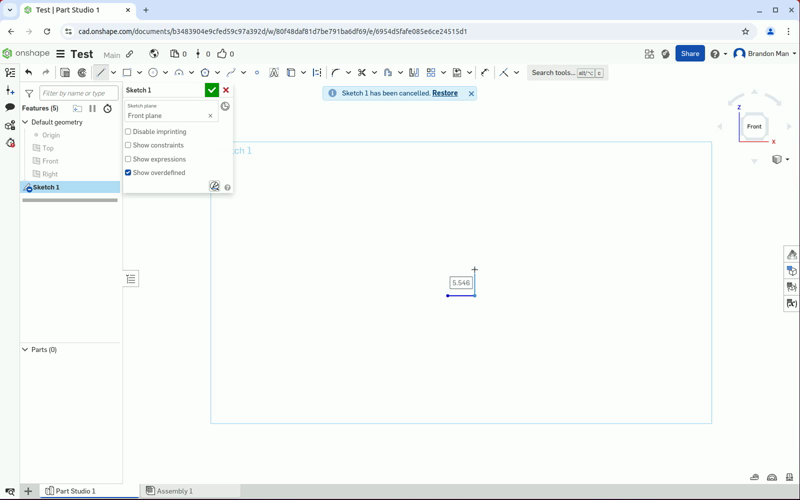
click(474, 269)
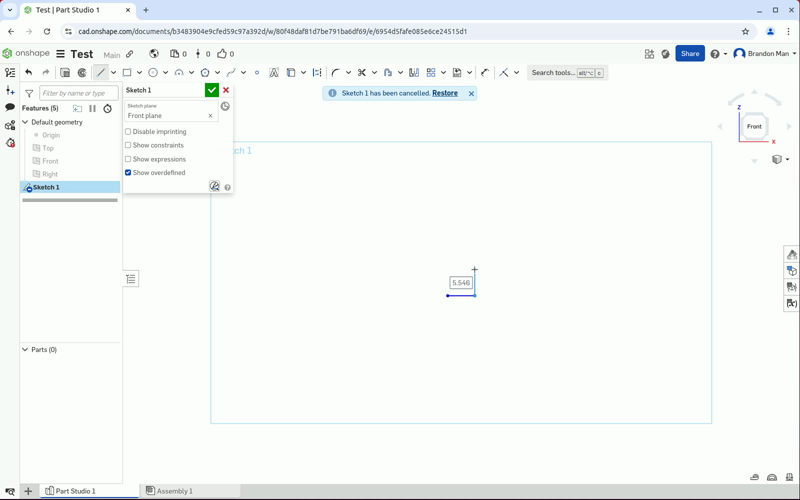
key_up(shift)
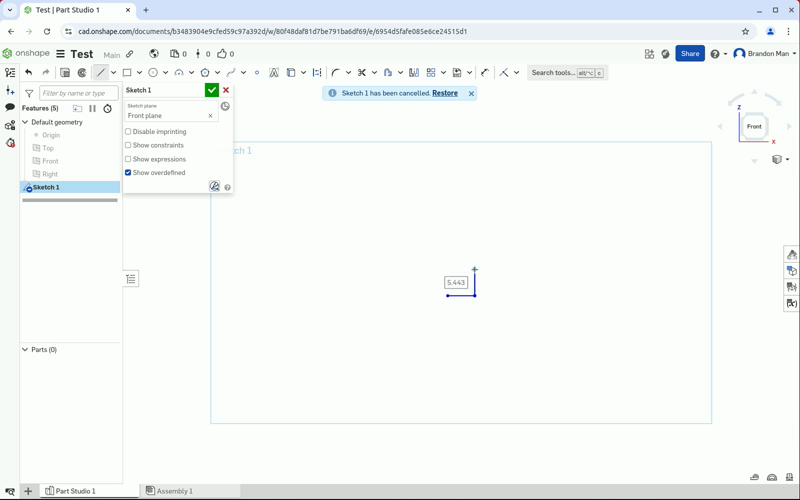
key_down(shift)
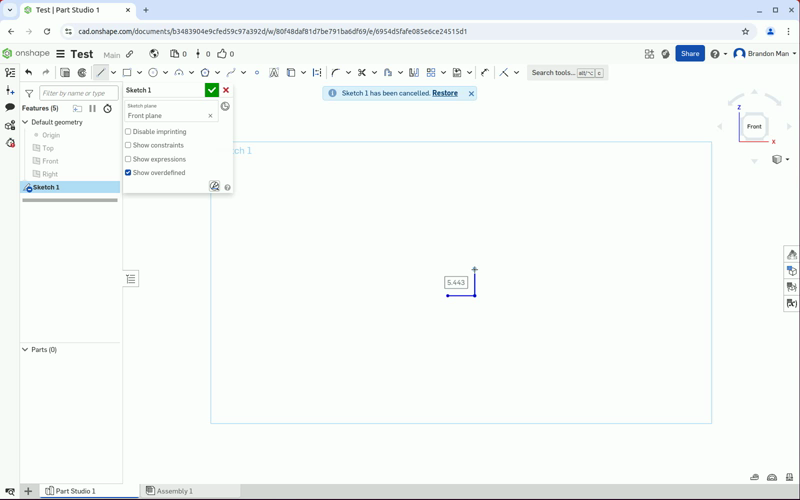
mouse_move(504, 269)
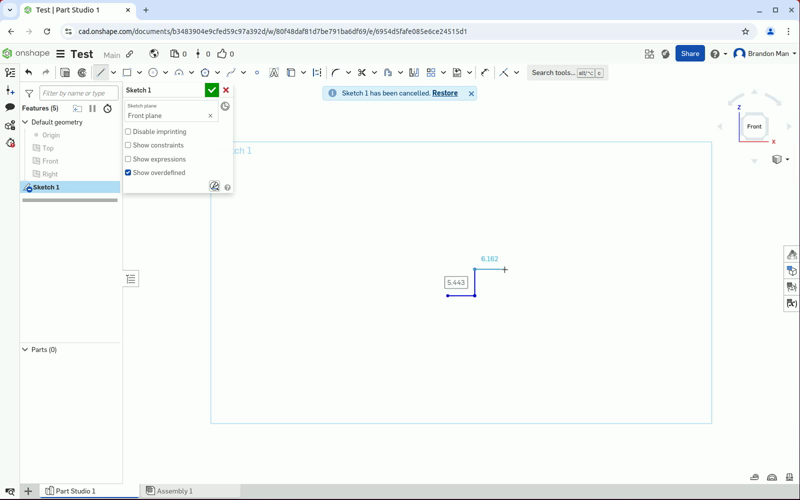
mouse_move(447, 269)
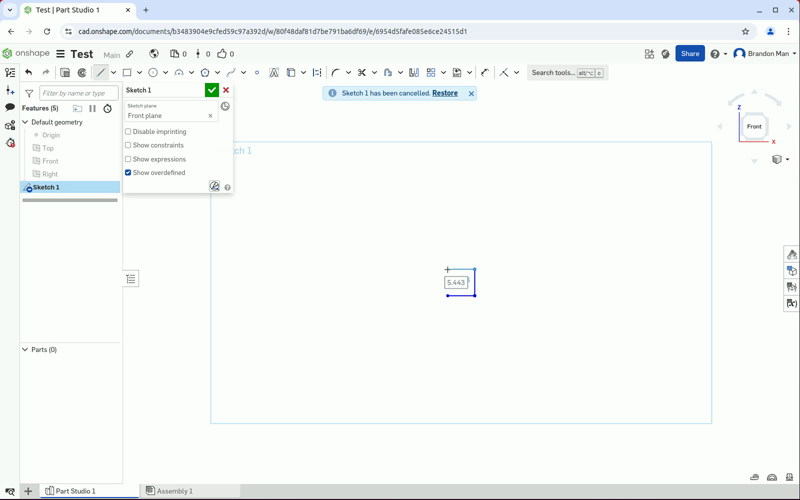
click(447, 269)
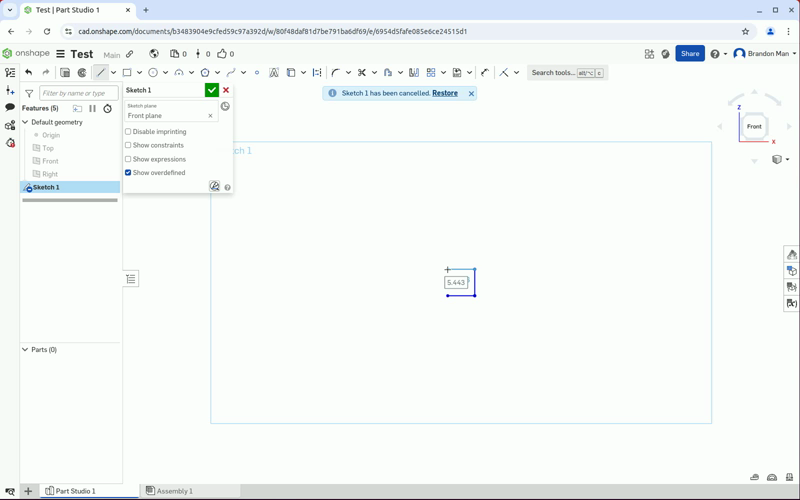
key_up(shift)
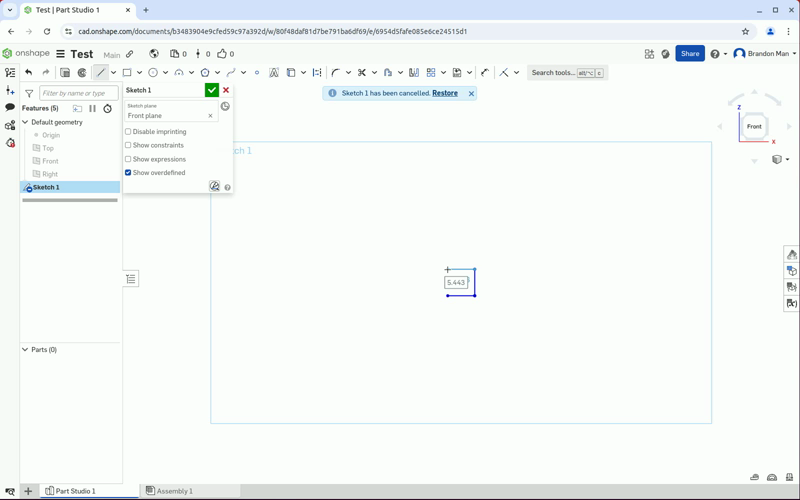
mouse_move(477, 269)
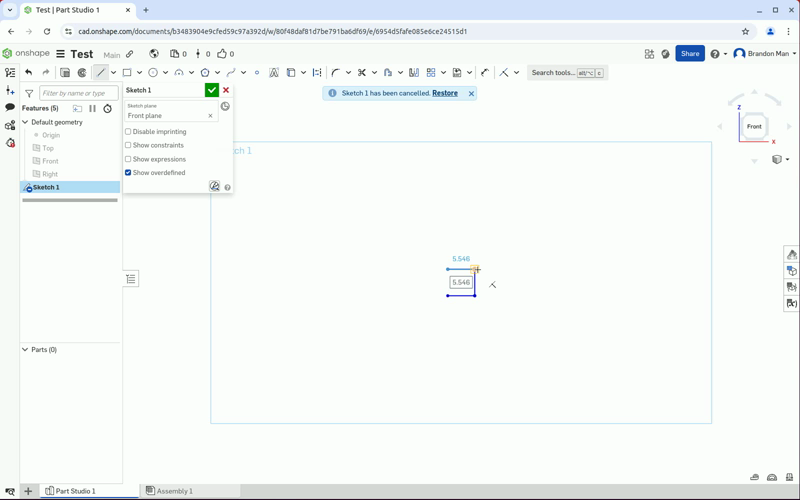
key_down(shift)
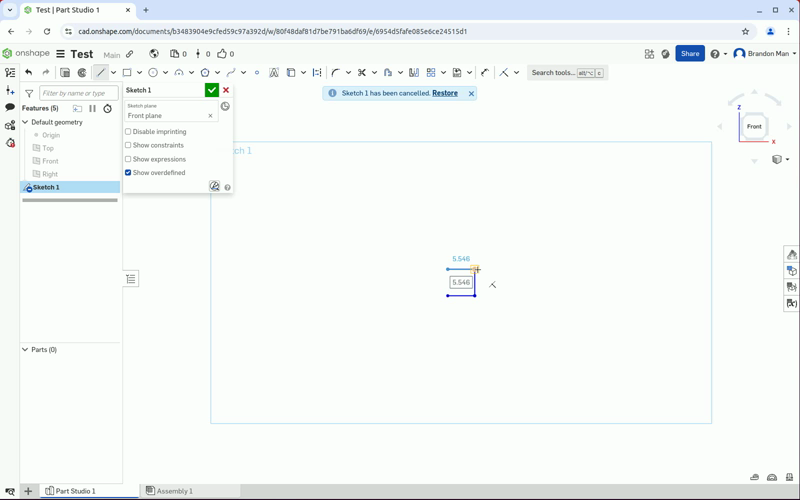
mouse_move(447, 295)
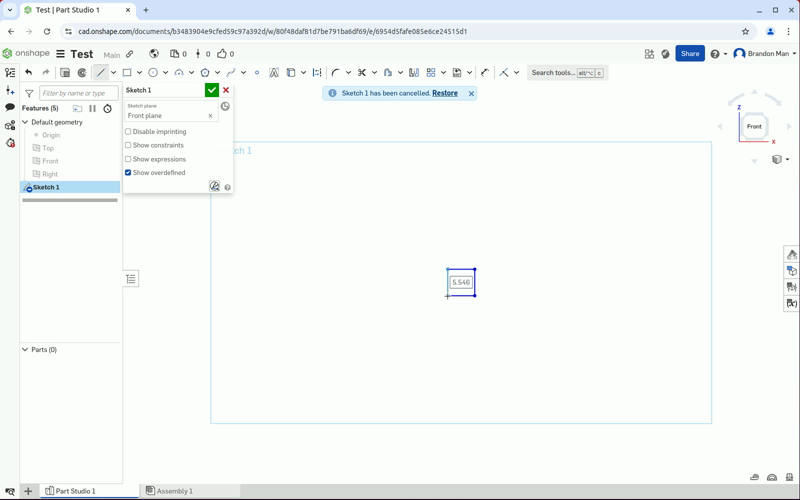
key_up(shift)
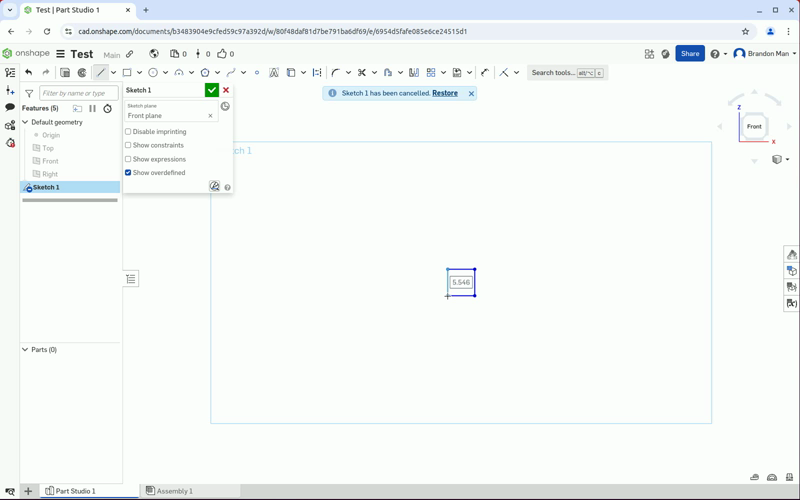
click(447, 295)
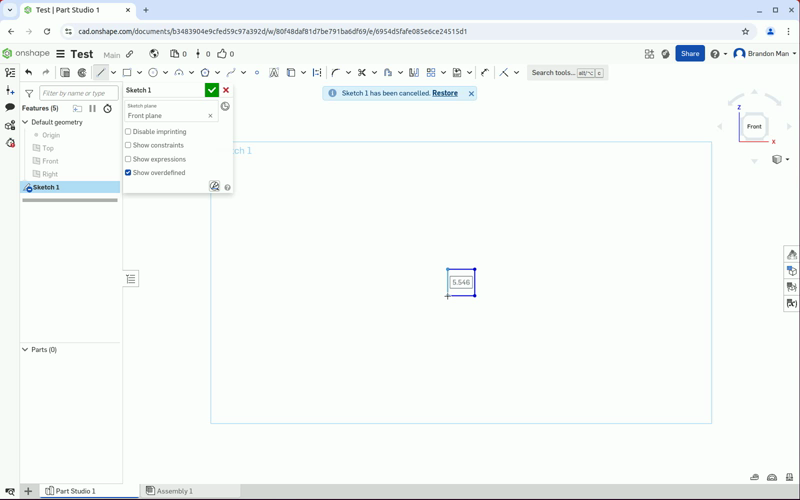
key(esc)
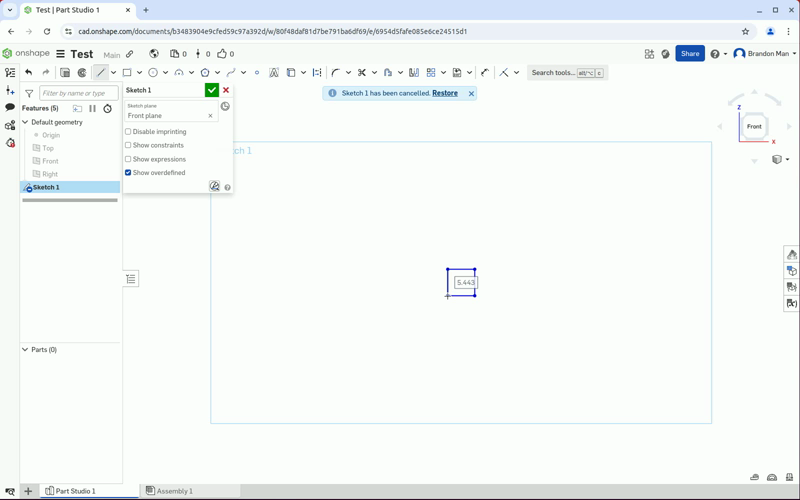
mouse_move(457, 281)
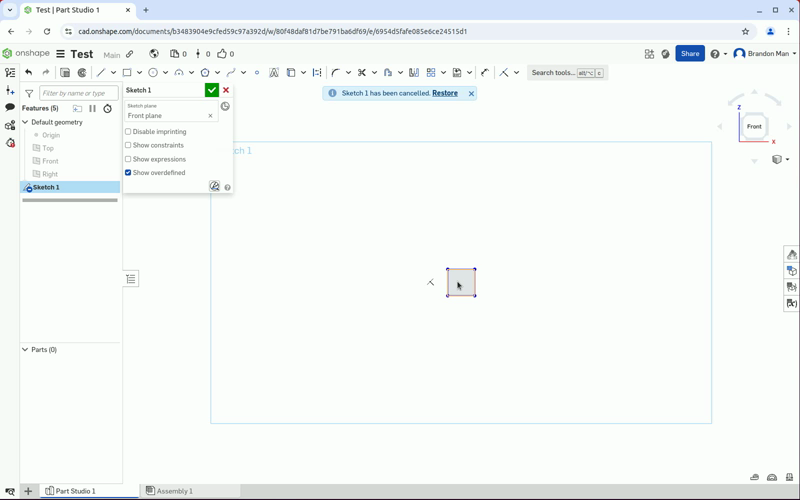
scroll(6)
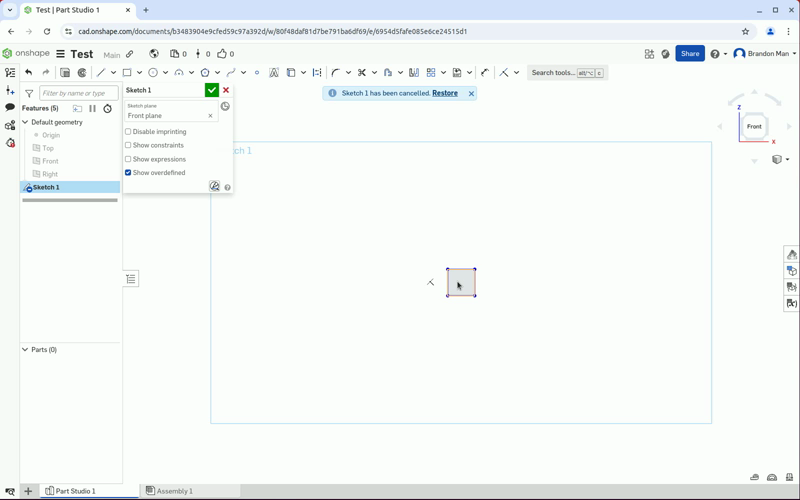
scroll(6)
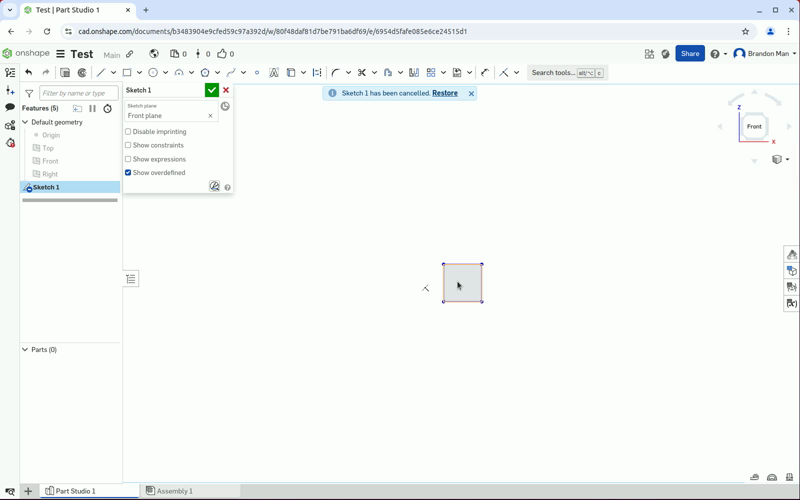
scroll(6)
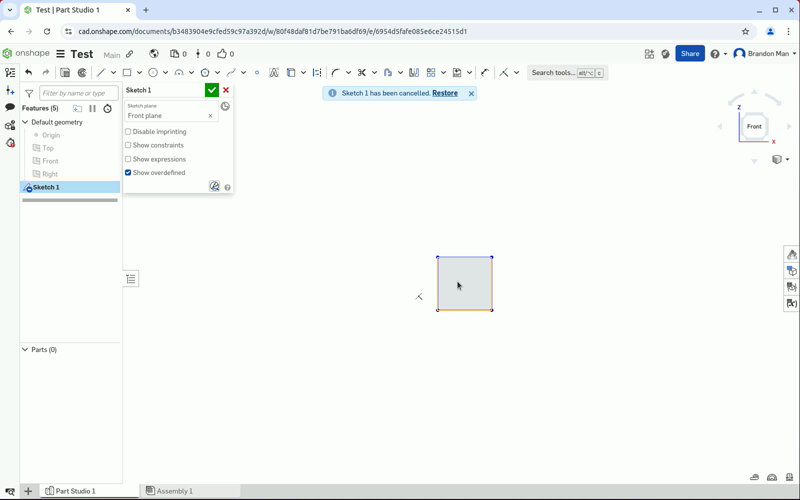
scroll(6)
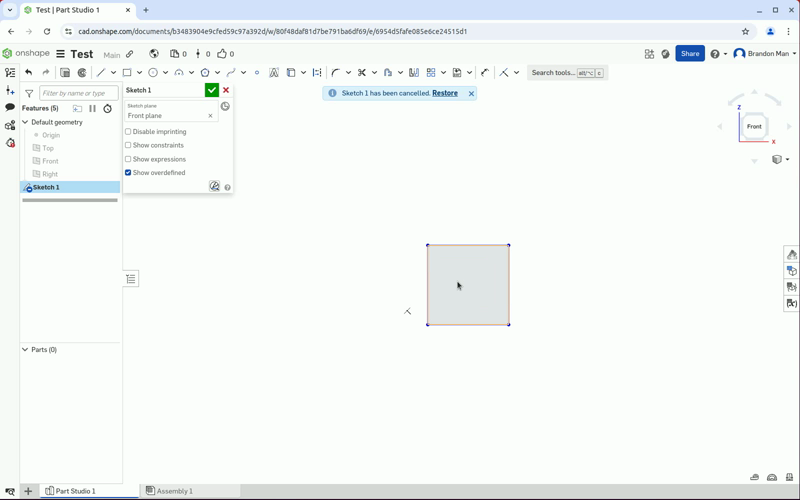
scroll(6)
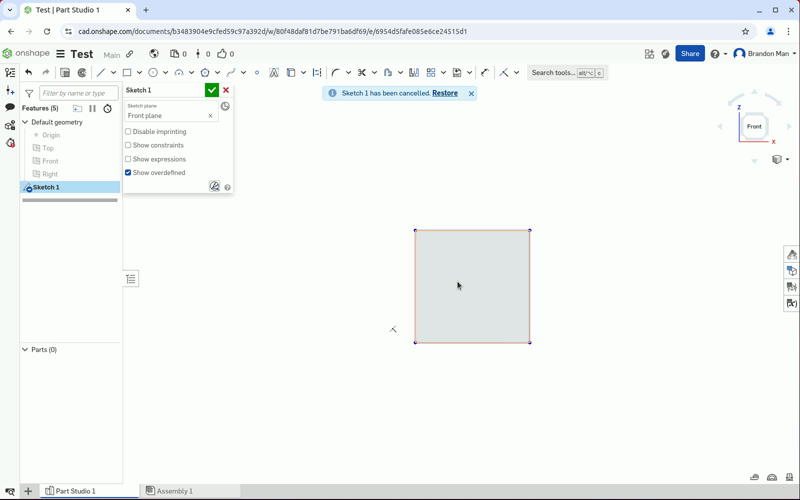
scroll(6)
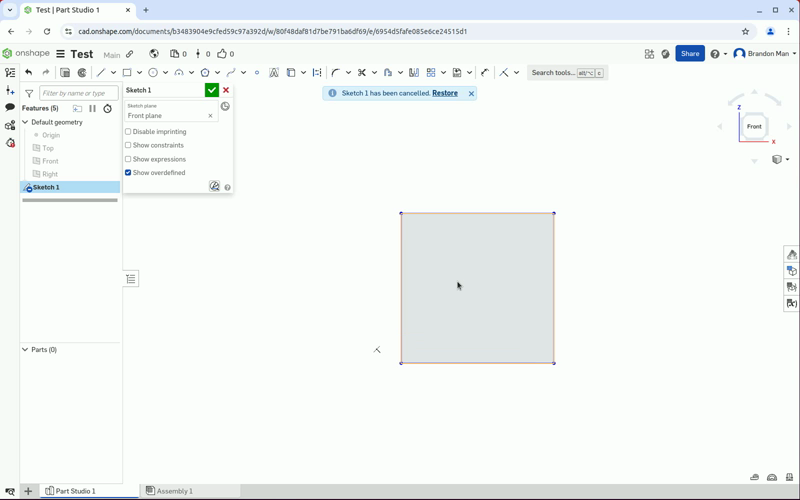
scroll(6)
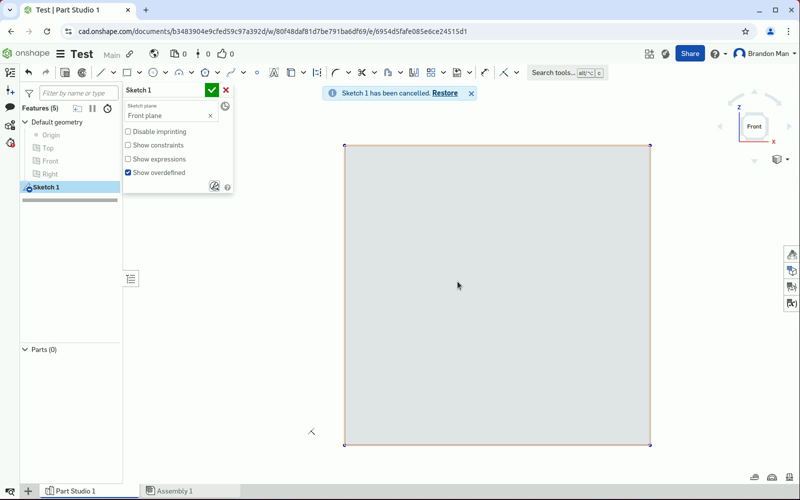
click(457, 281)
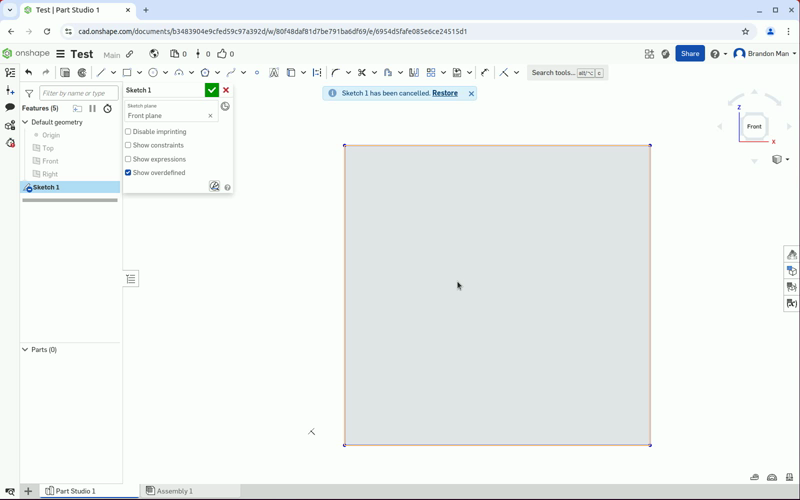
scroll(-6)
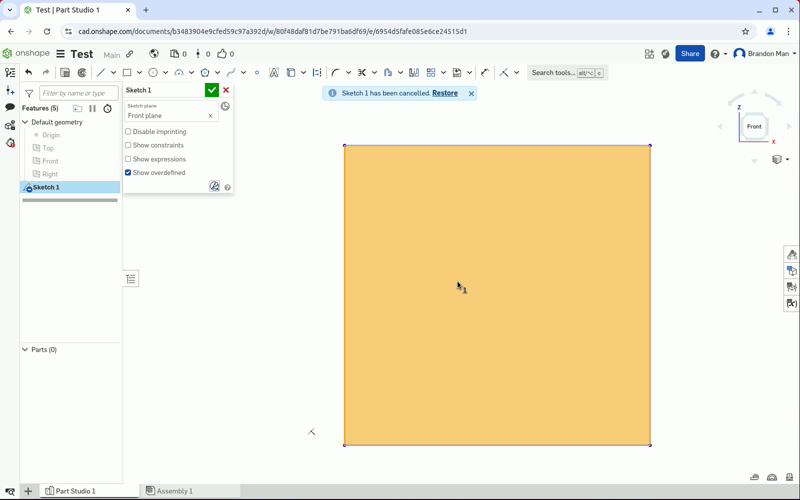
scroll(-6)
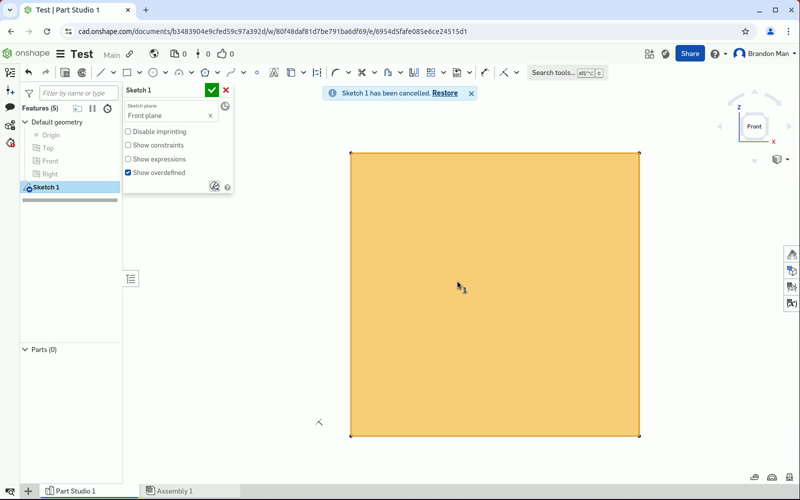
scroll(-6)
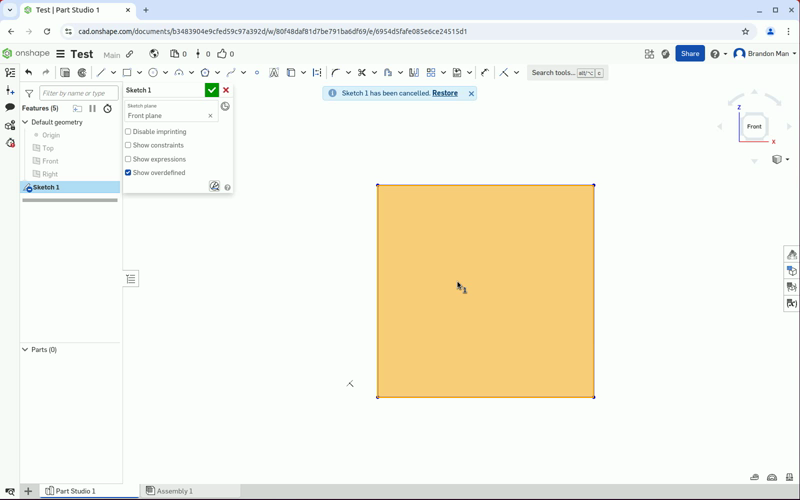
scroll(-6)
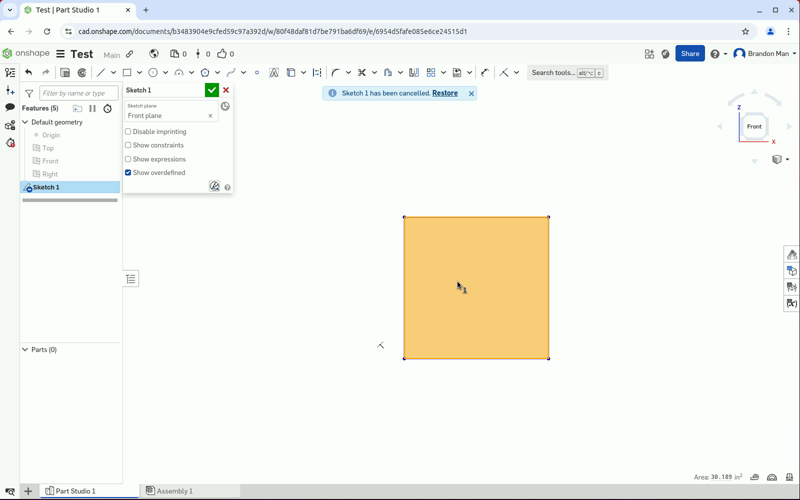
scroll(-6)
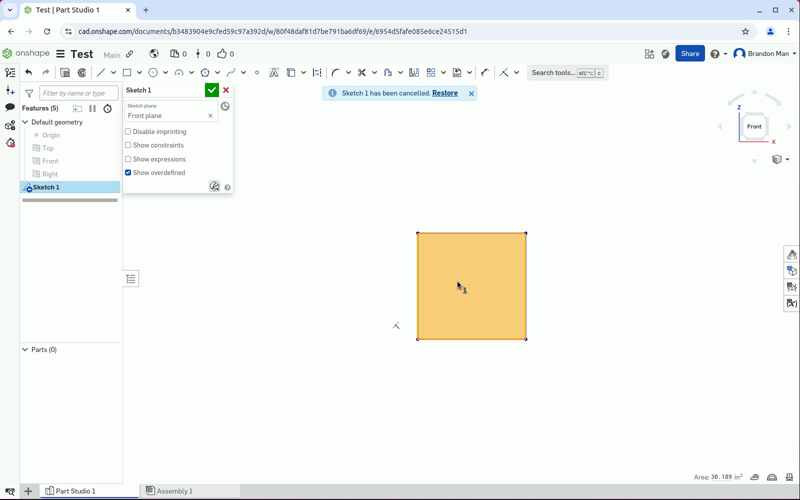
scroll(-6)
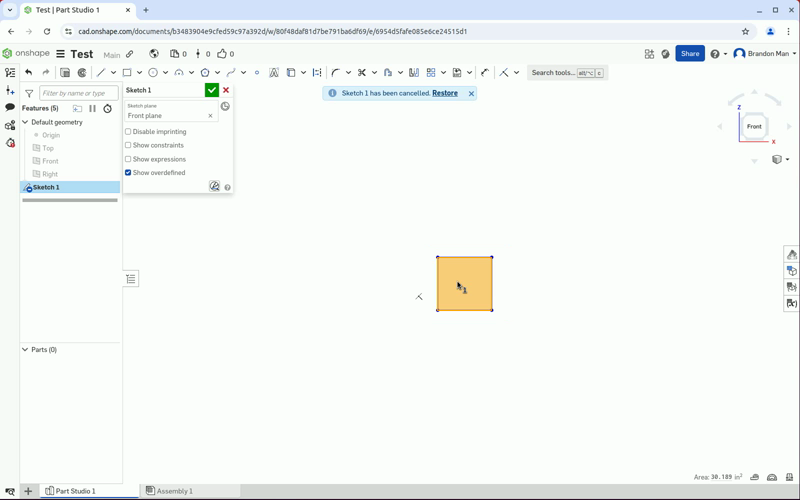
scroll(-6)
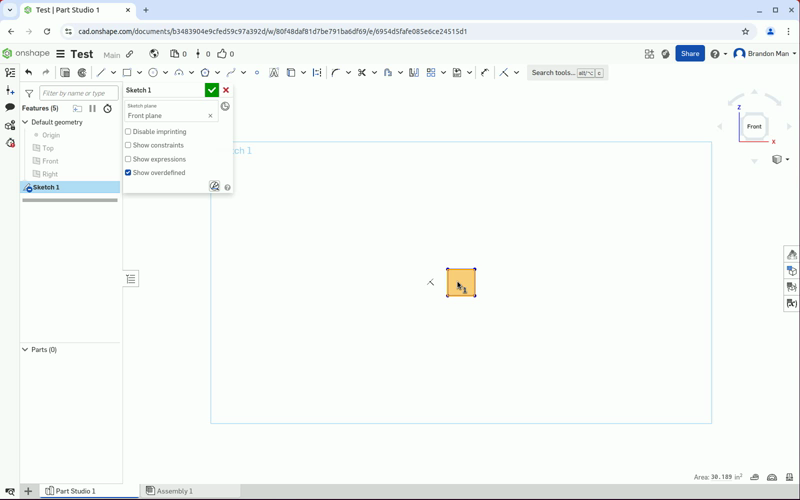
mouse_move(73, 352)
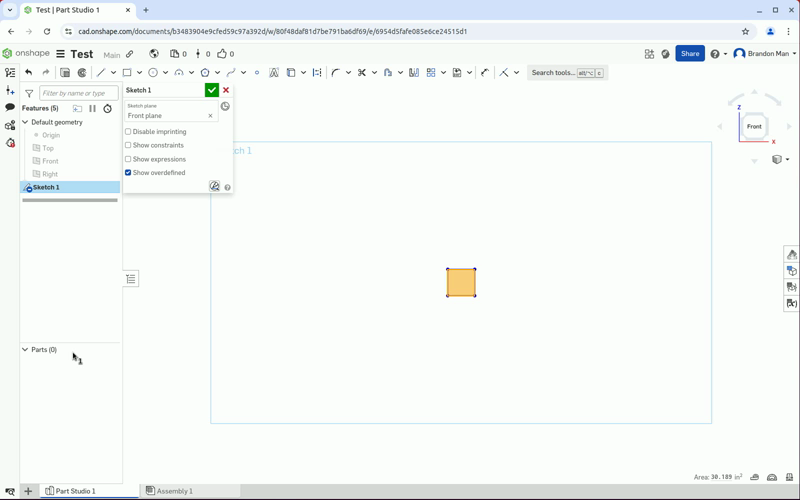
key(shift+y)
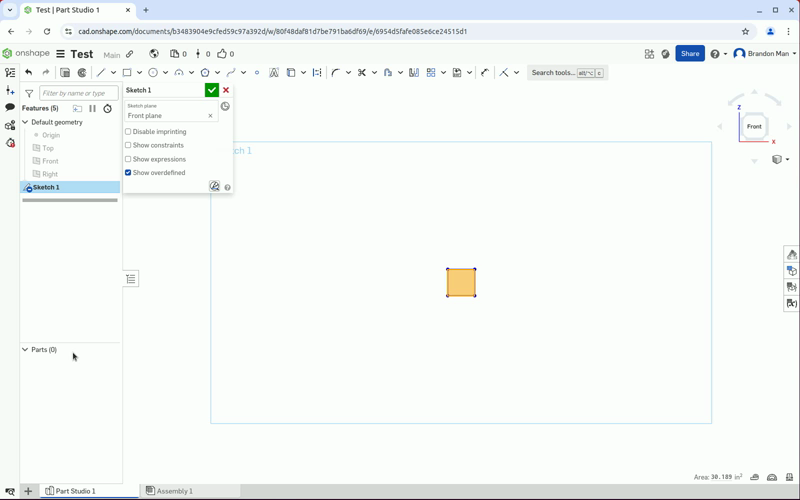
key(shift+e)
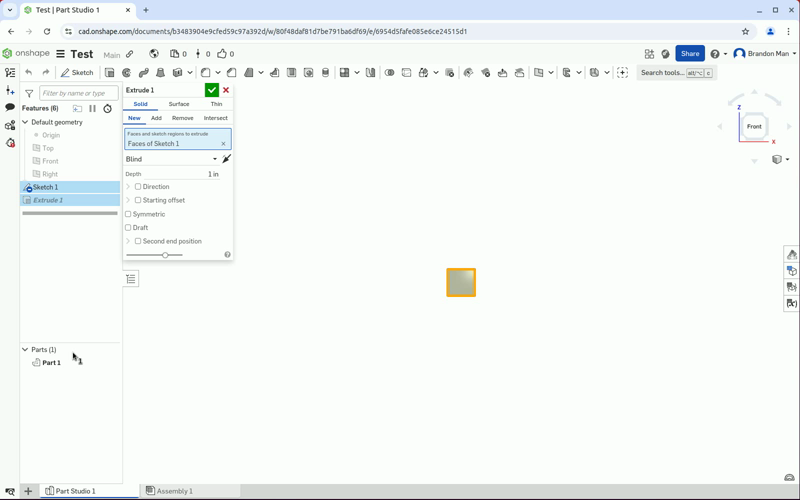
mouse_move(143, 106)
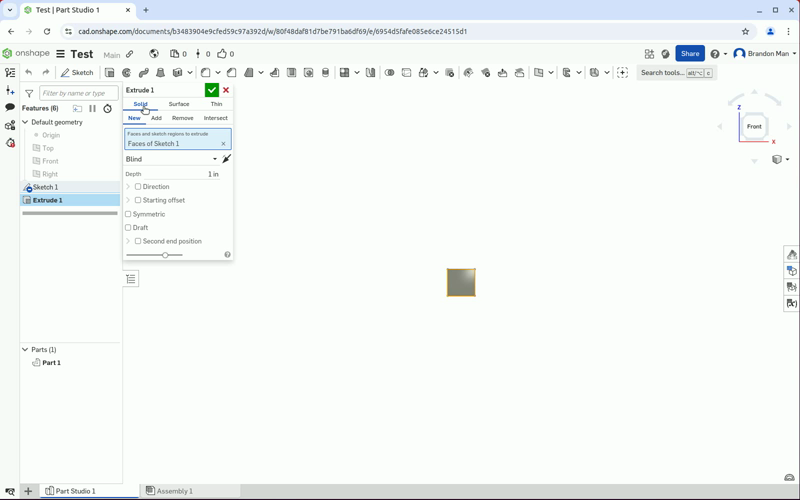
click(143, 106)
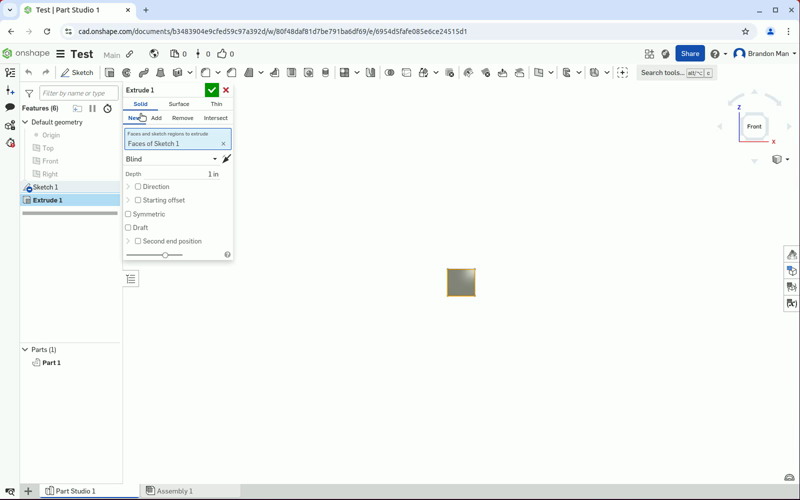
mouse_move(137, 120)
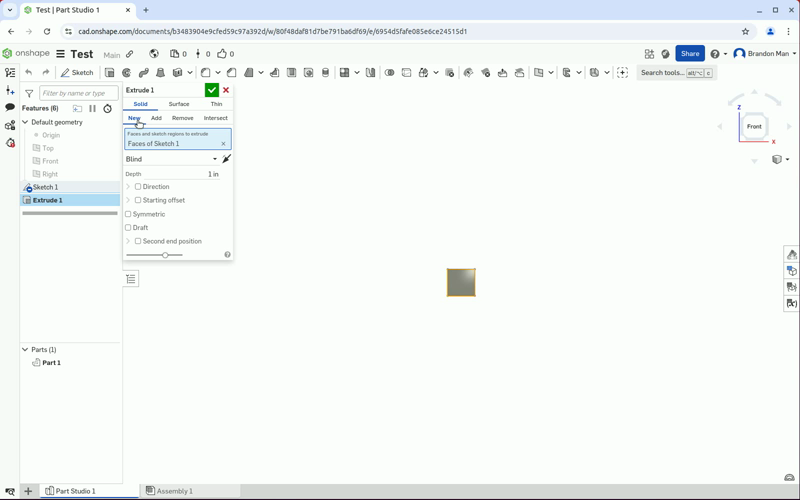
click(137, 120)
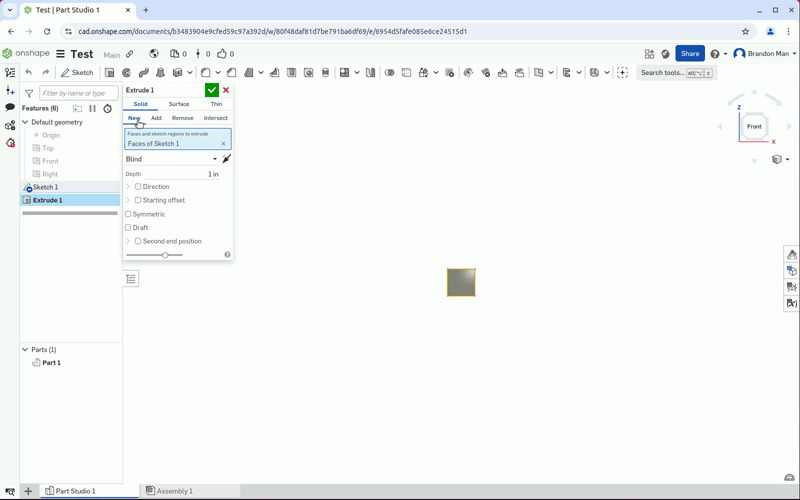
key(tab, 4)
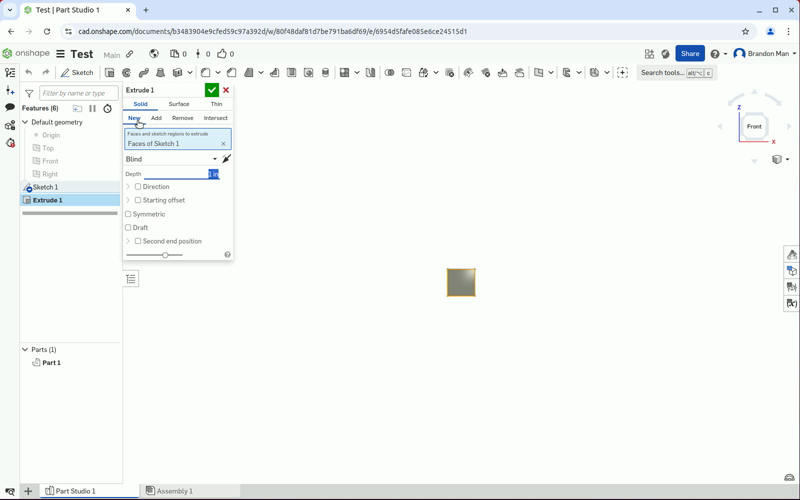
text(46.216)
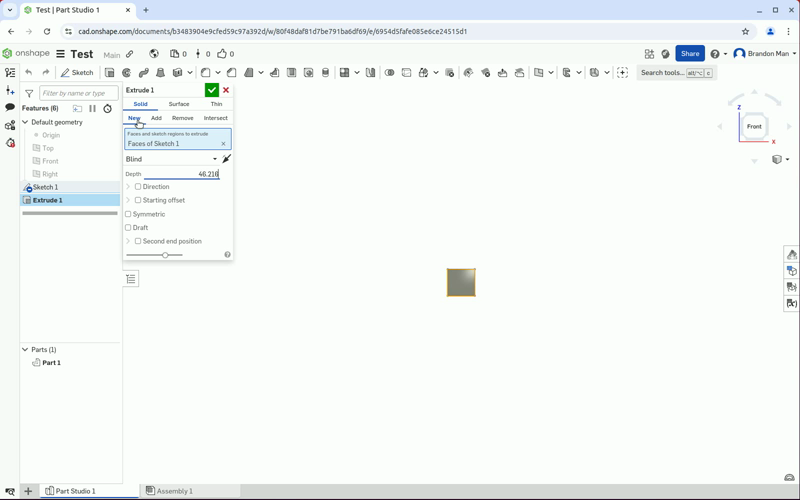
key(tab, 3)
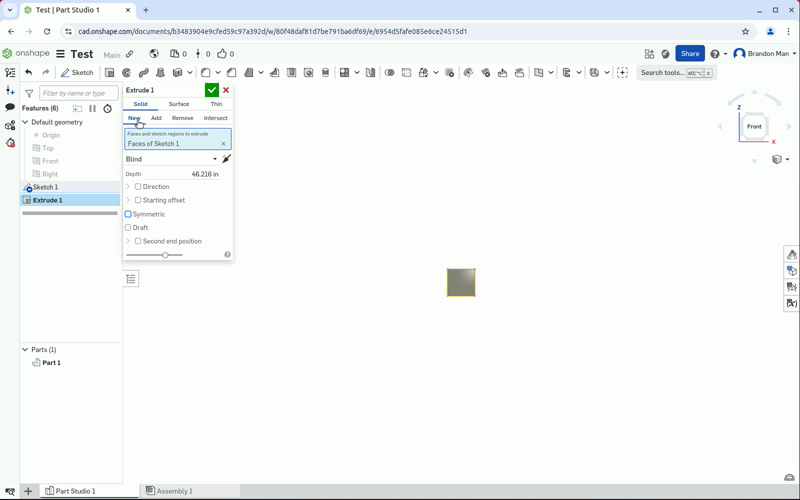
key(space)
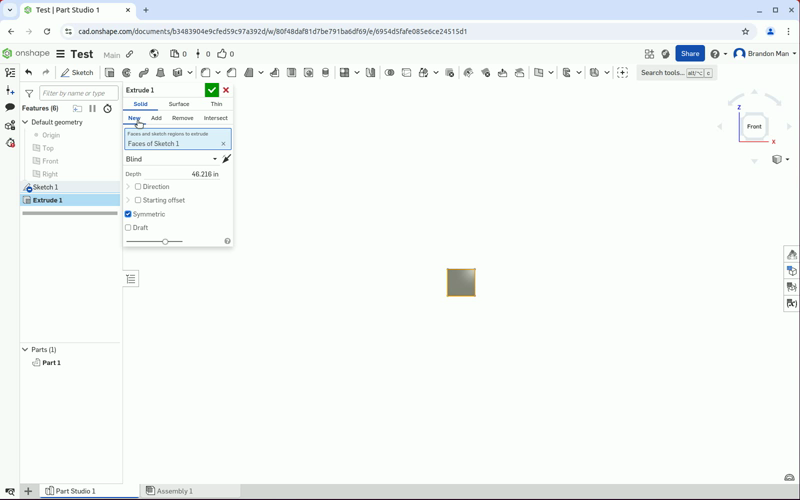
key(enter)
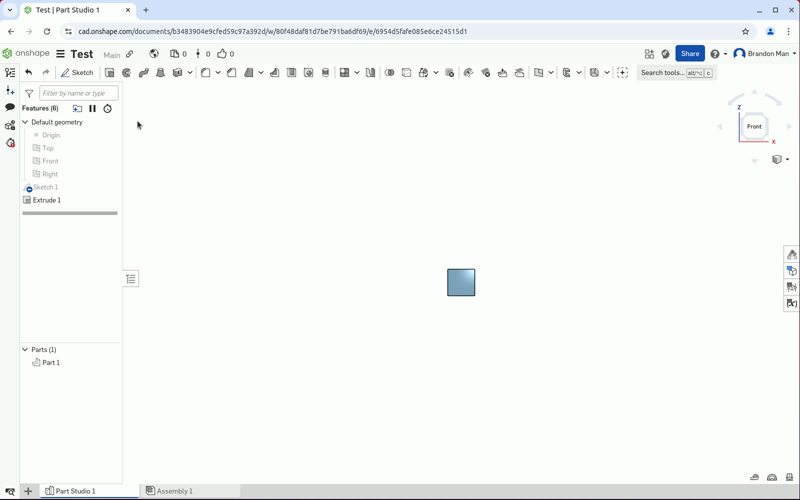
key(shift+h)
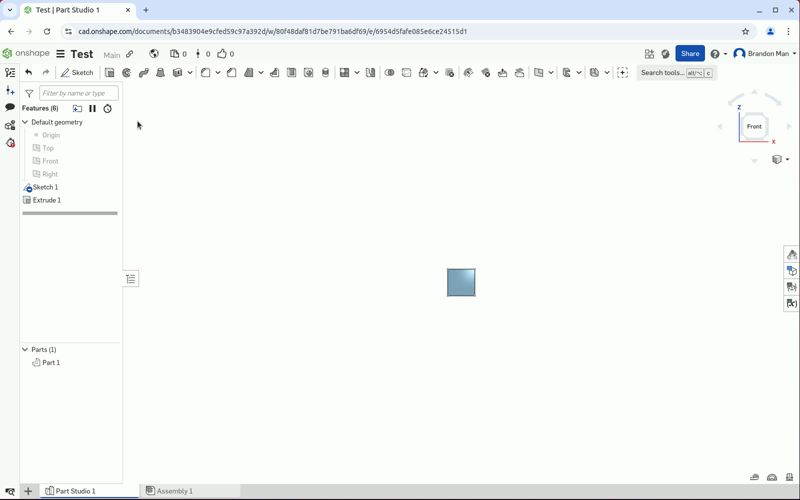
key(shift+h)
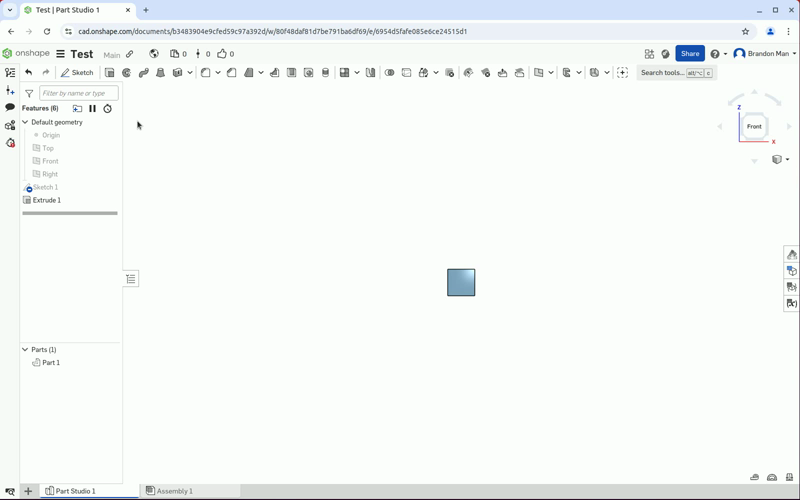
mouse_move(73, 189)
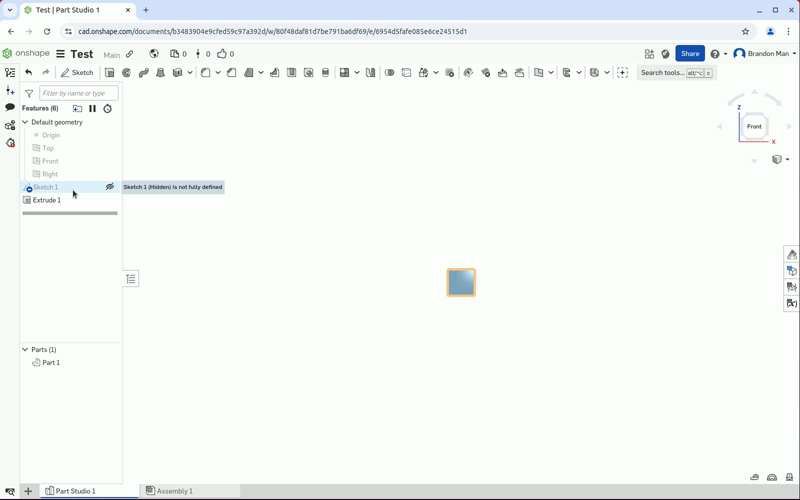
click(73, 189)
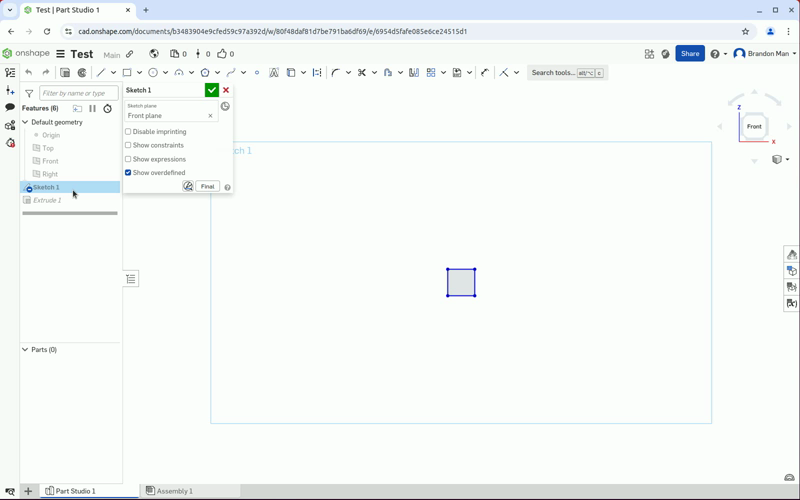
mouse_move(229, 92)
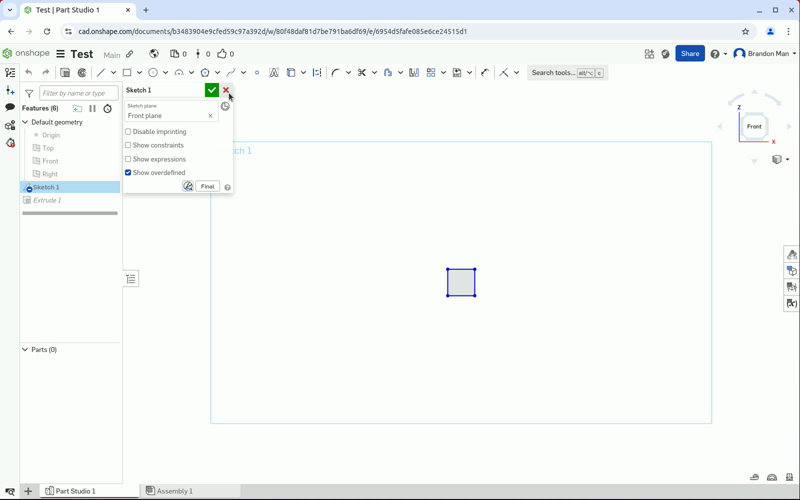
click(229, 92)
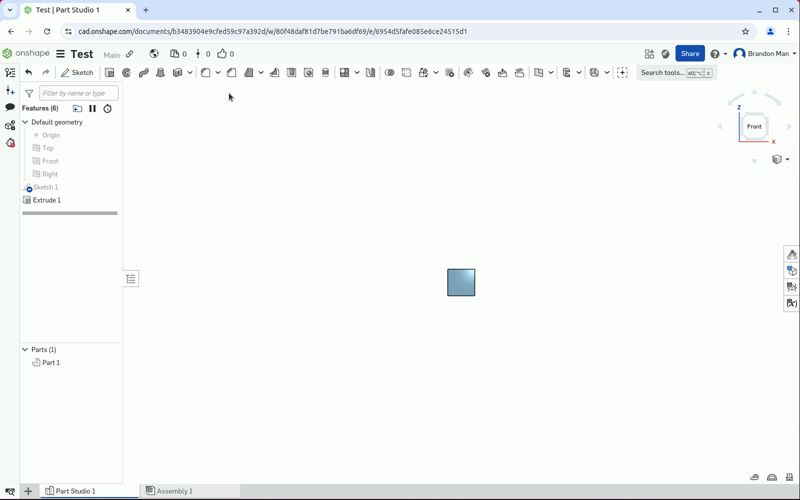
mouse_move(73, 352)
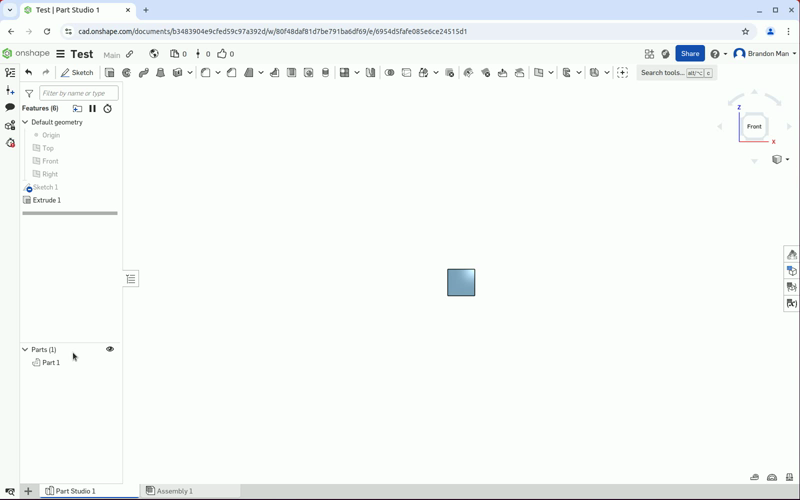
key(y)
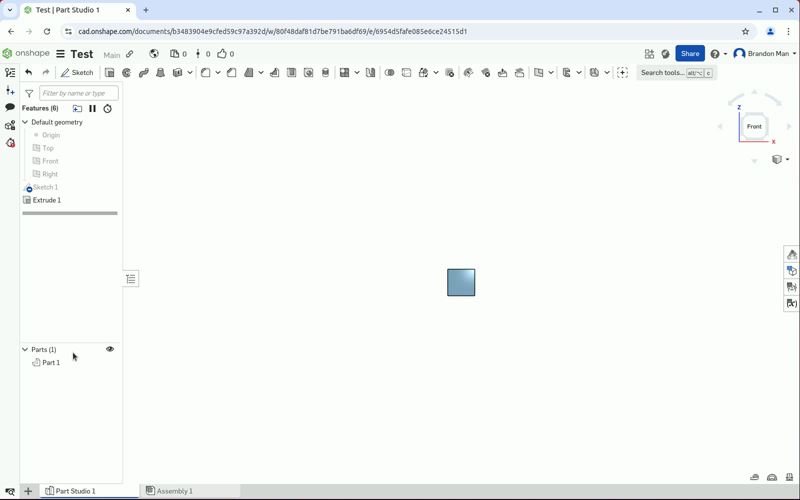
key(shift+p)
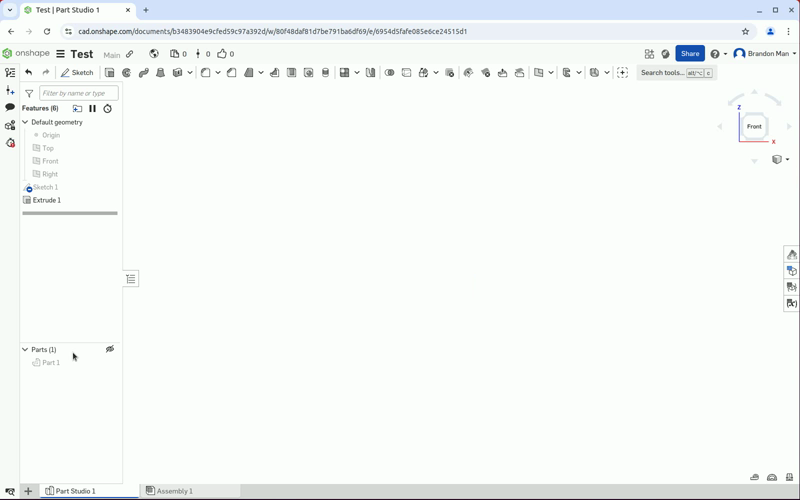
key(space)
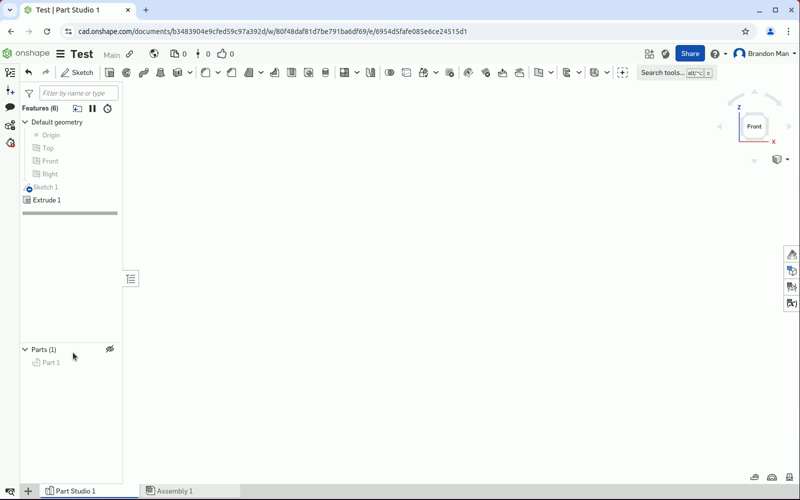
key_down(shift)
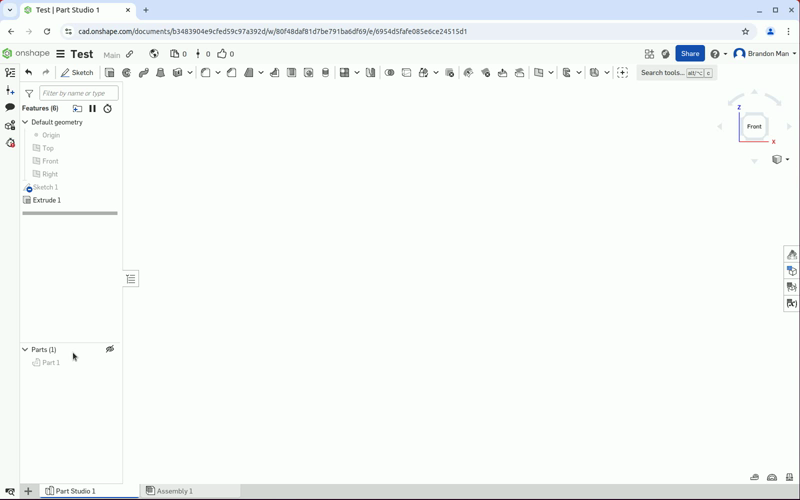
key(left)
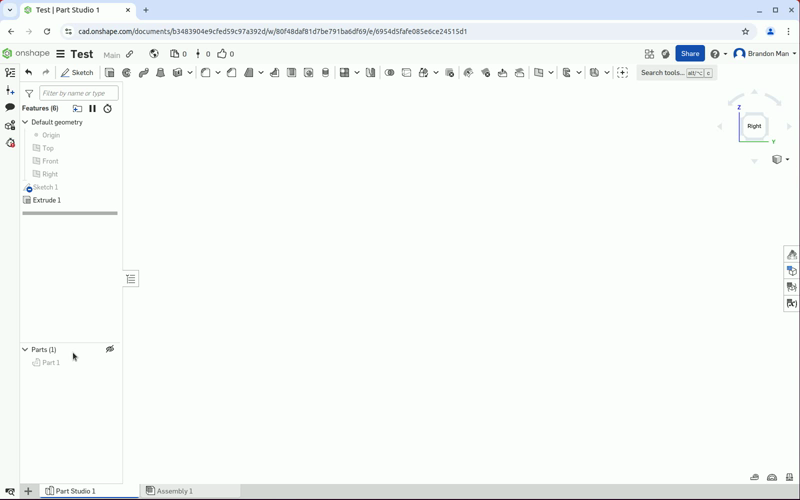
key_up(shift)
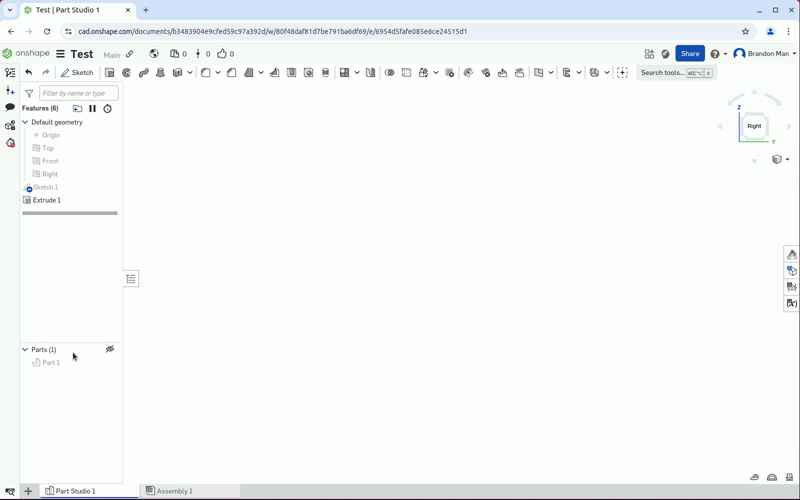
mouse_move(73, 352)
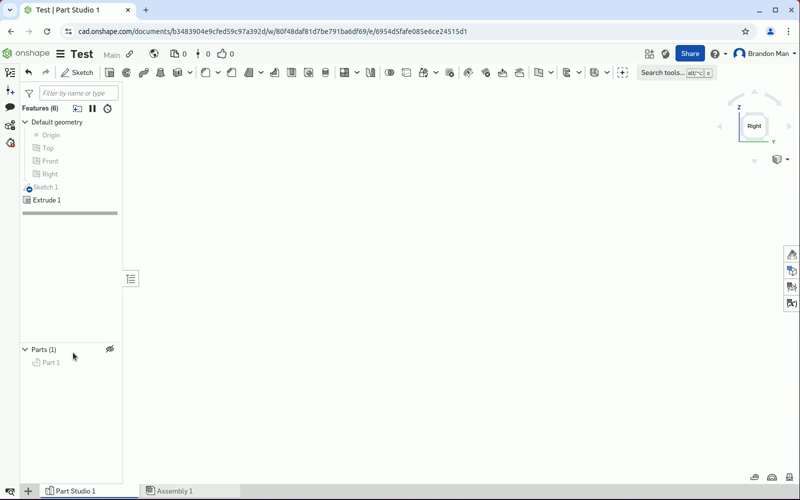
key(shift+y)
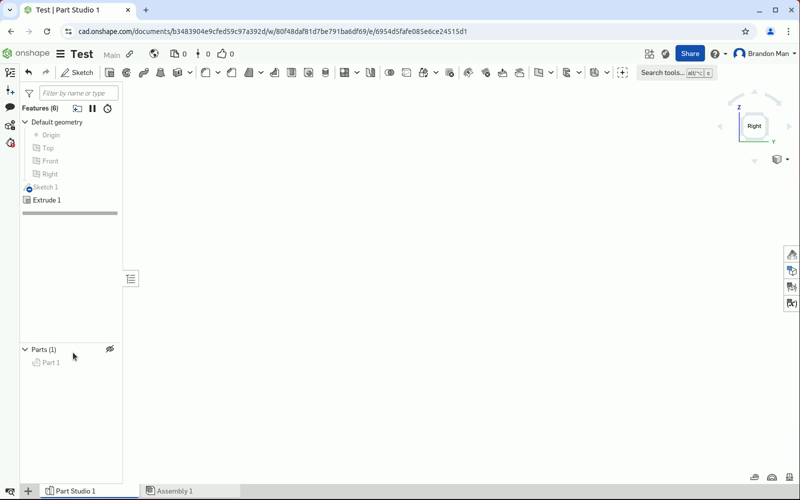
key(shift+s)
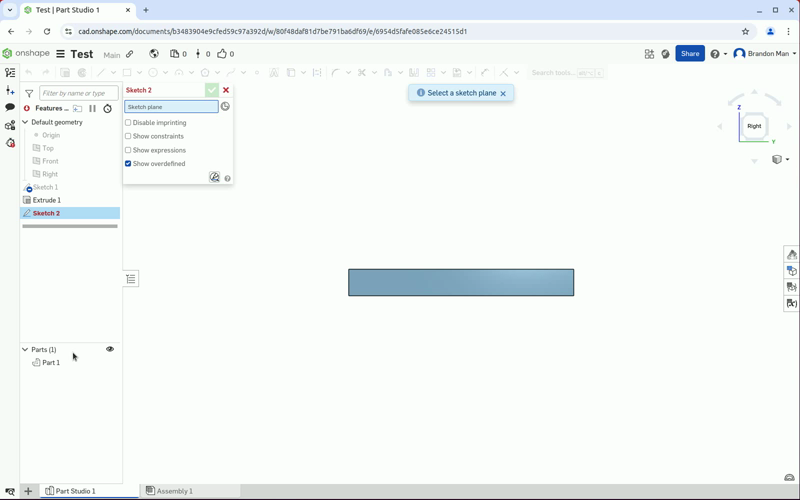
mouse_move(73, 176)
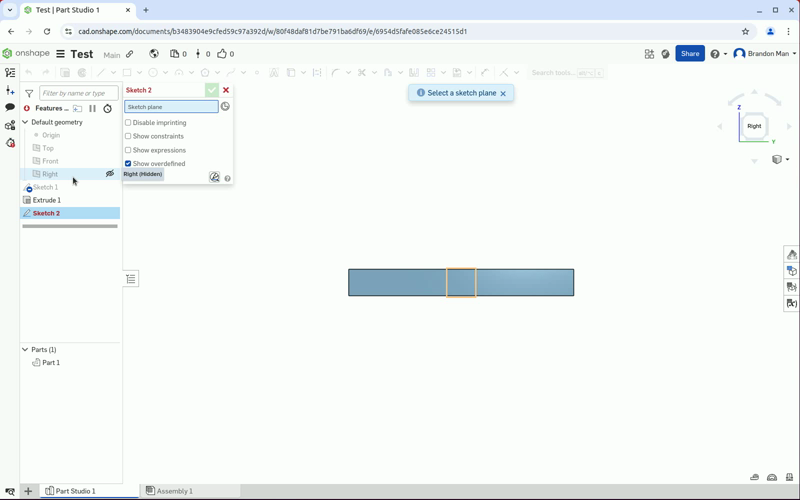
click(73, 176)
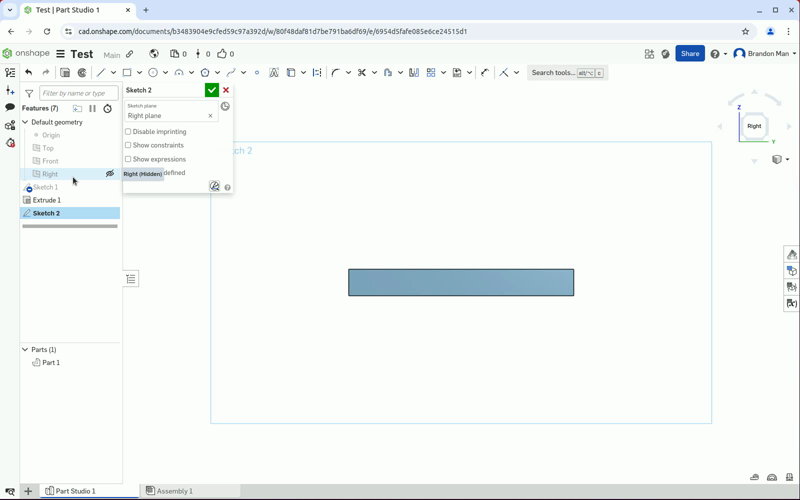
mouse_move(73, 352)
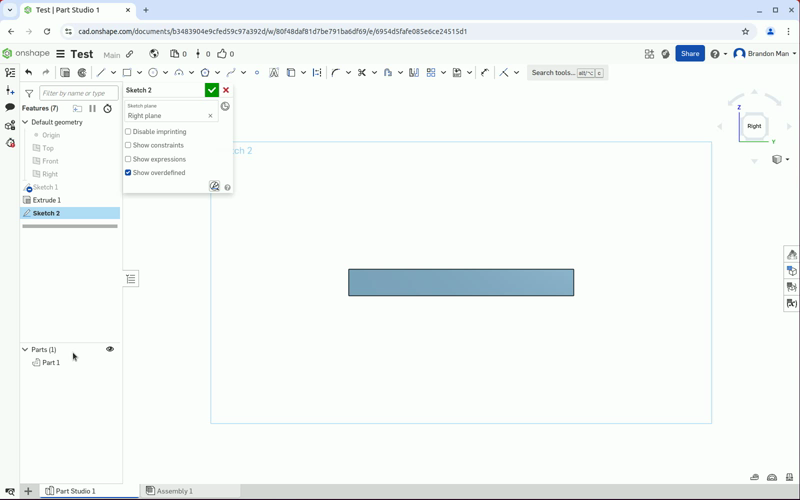
key(y)
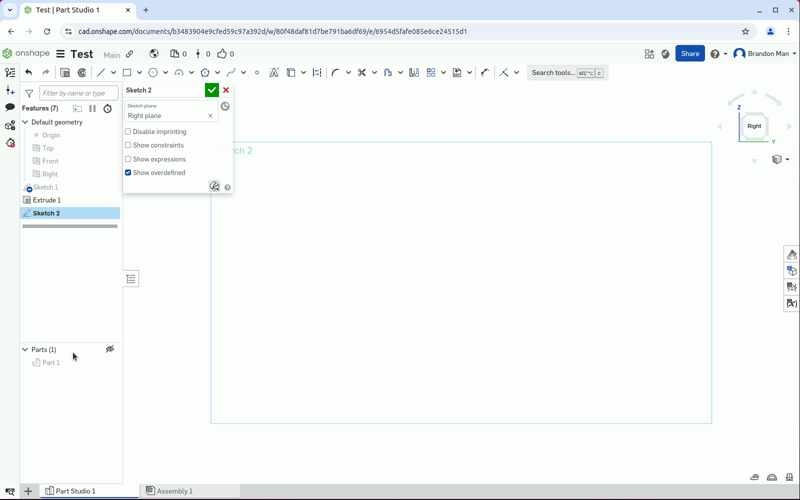
key(c)
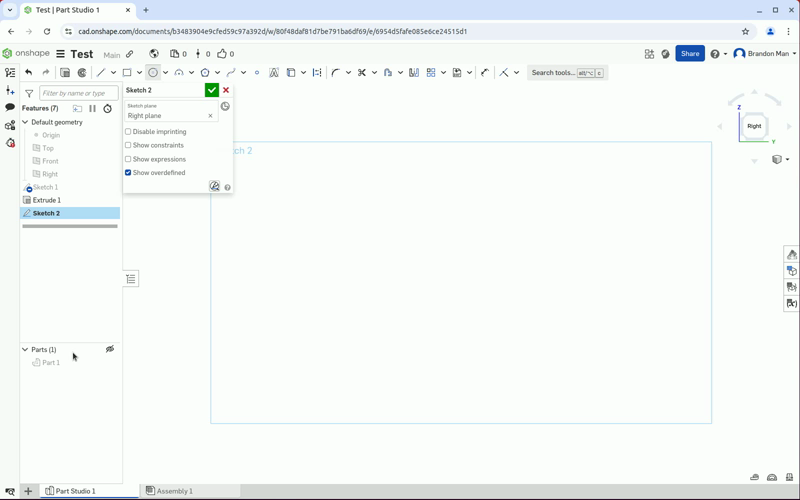
key_down(shift)
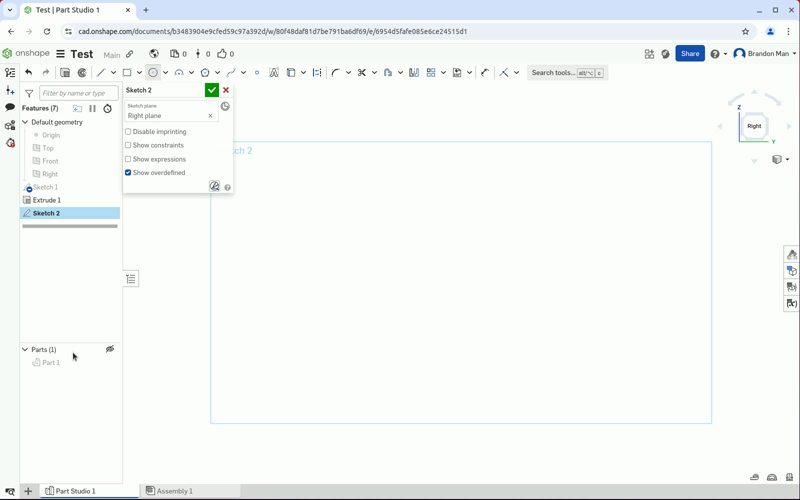
mouse_move(556, 282)
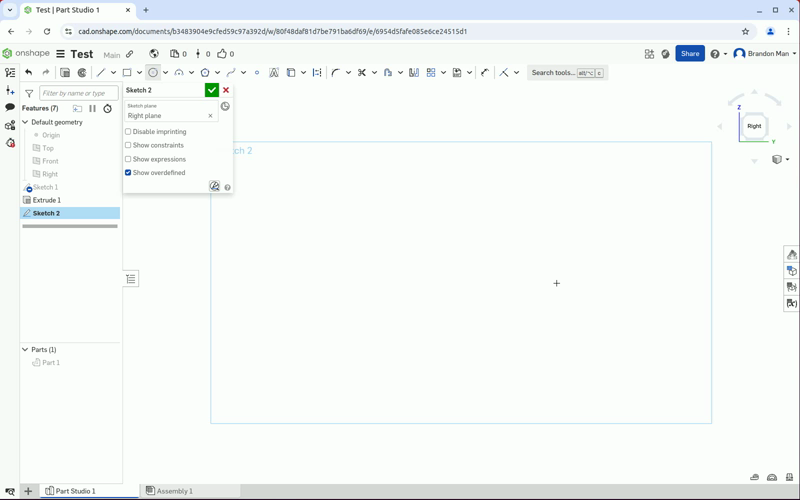
click(556, 282)
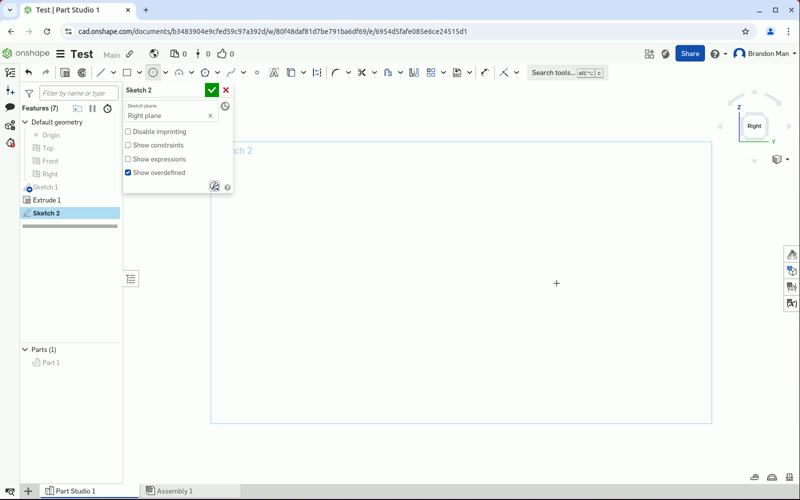
key_up(shift)
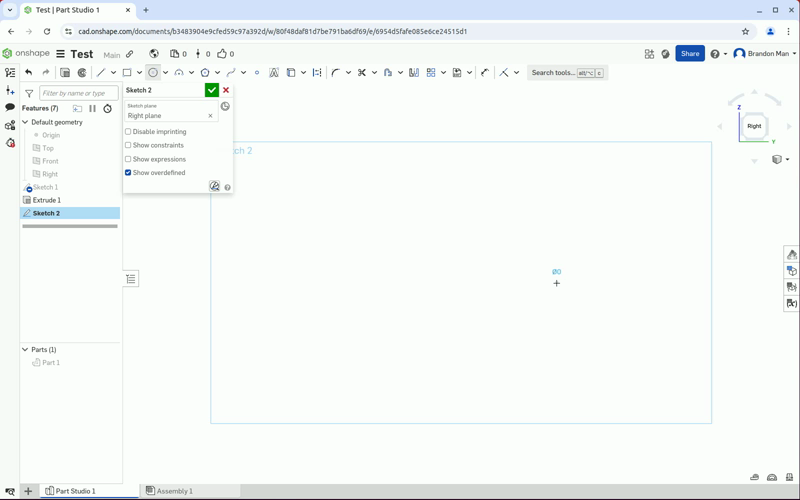
mouse_move(561, 282)
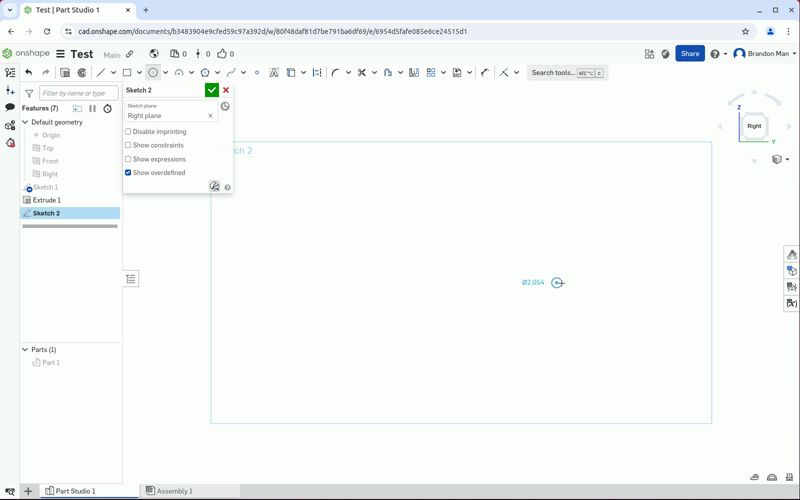
click(561, 282)
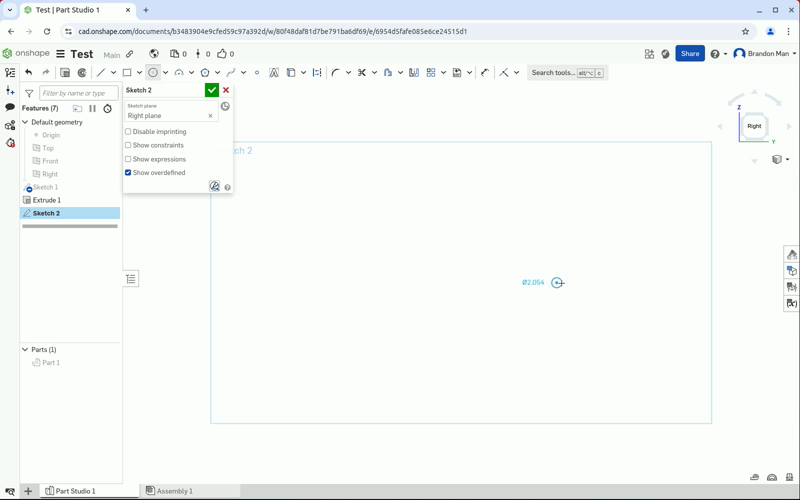
key(esc)
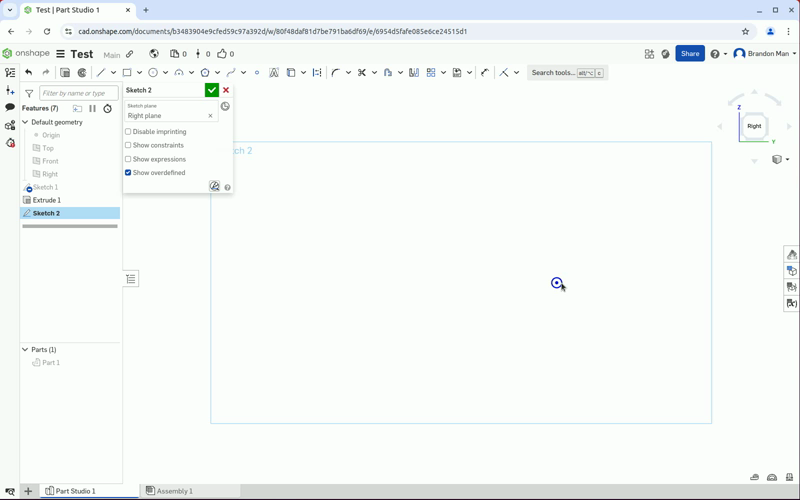
mouse_move(558, 284)
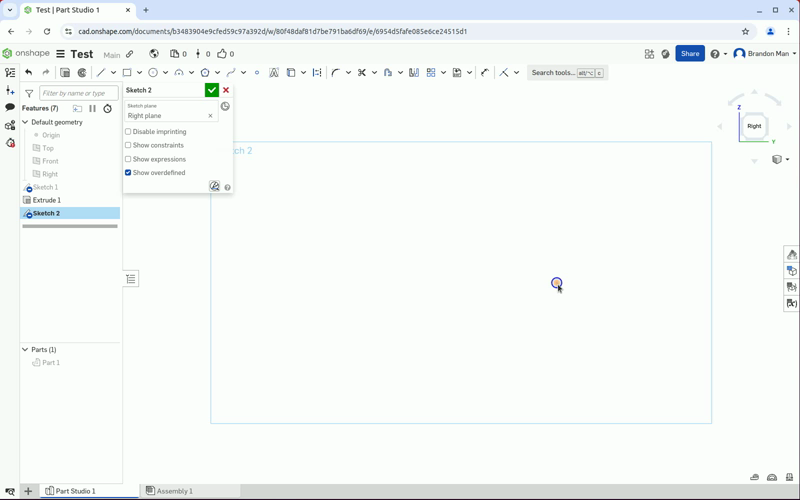
scroll(6)
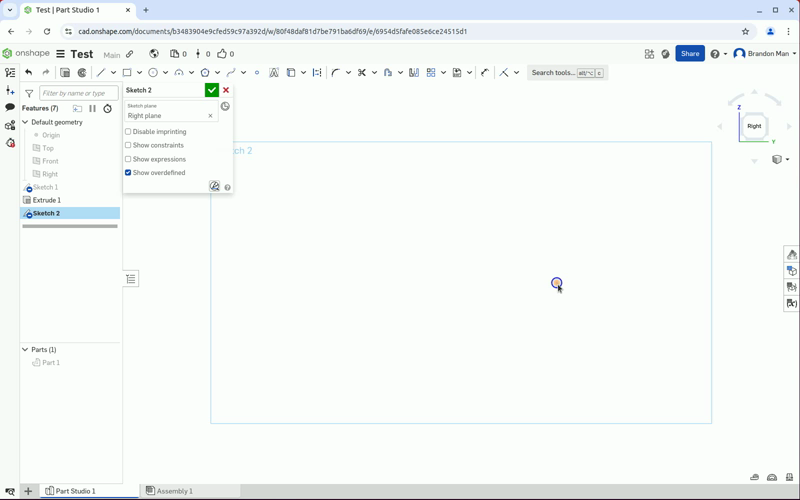
scroll(6)
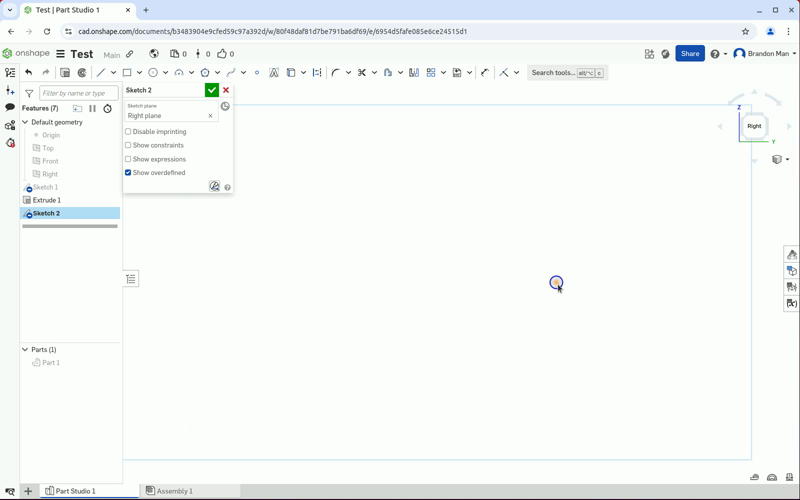
scroll(6)
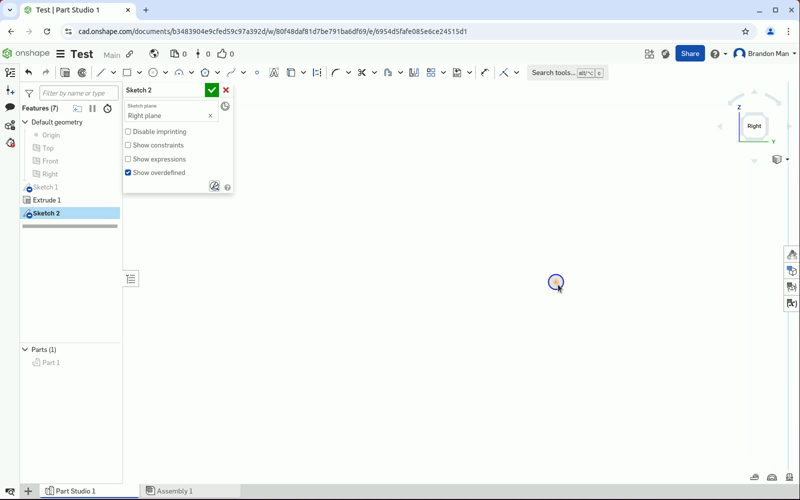
scroll(6)
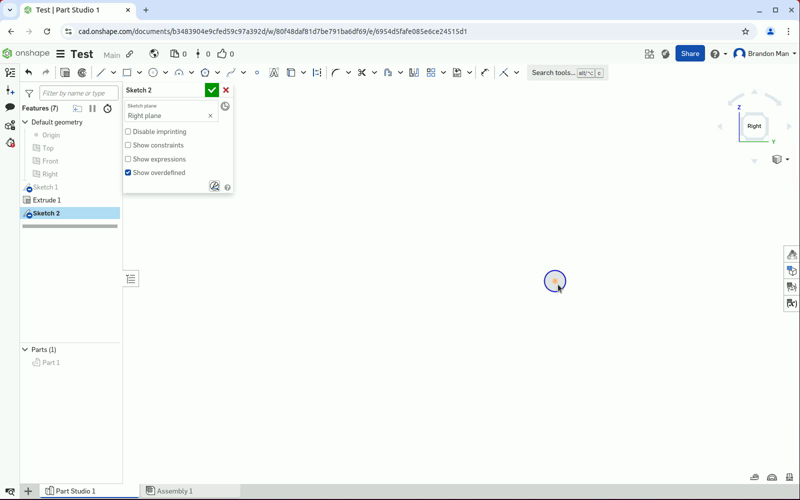
scroll(6)
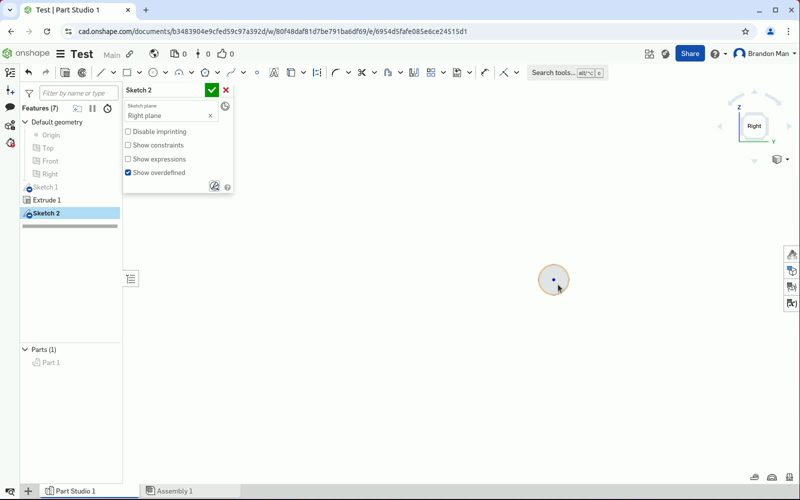
scroll(6)
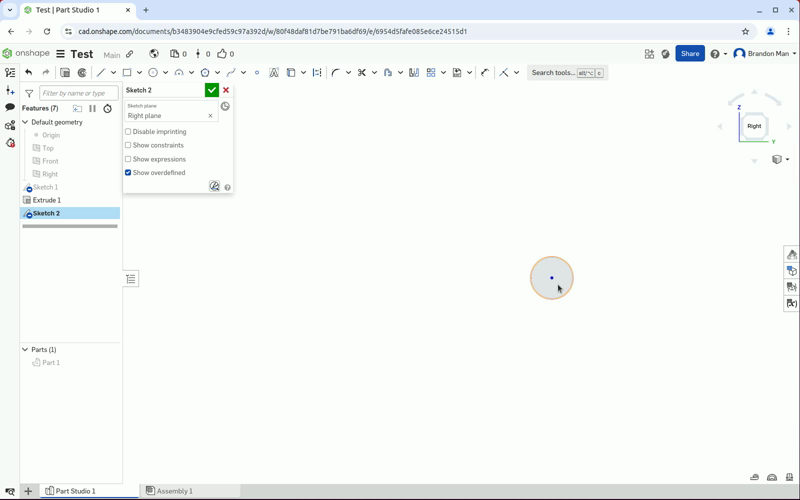
scroll(6)
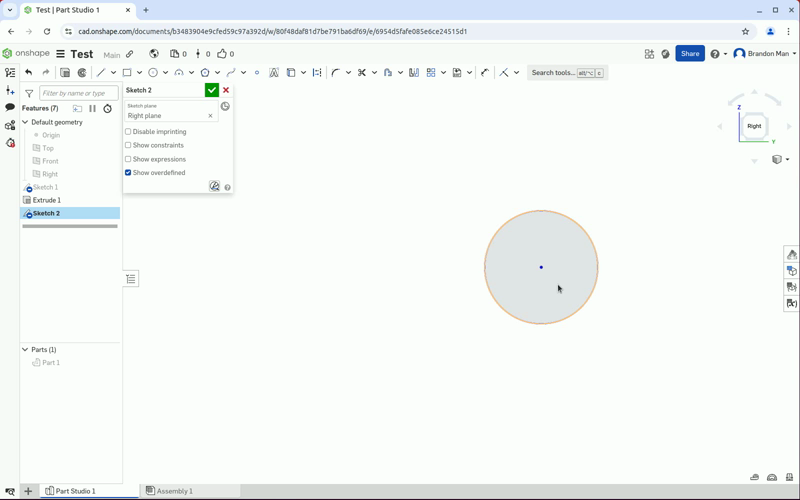
click(558, 284)
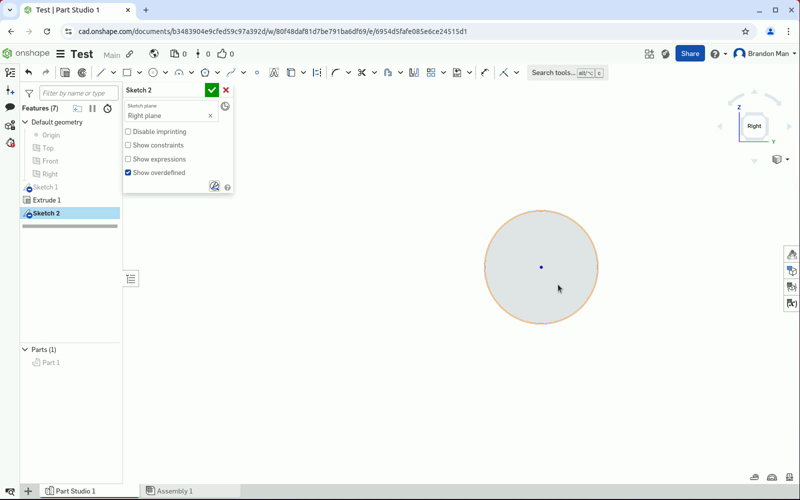
scroll(-6)
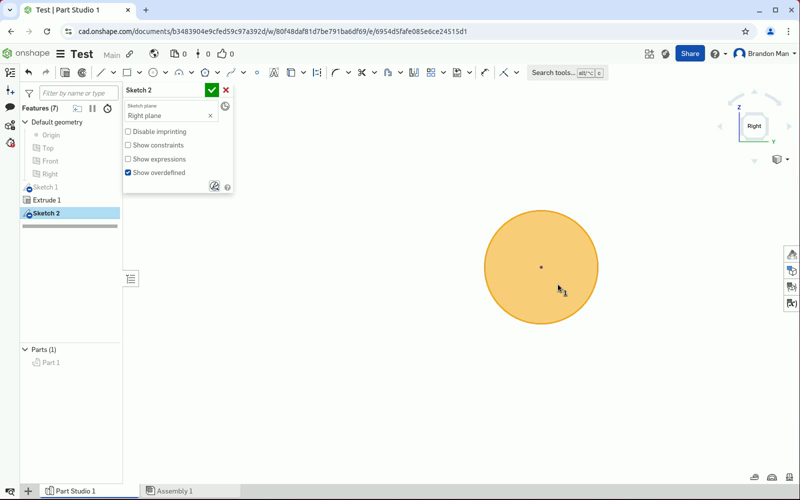
scroll(-6)
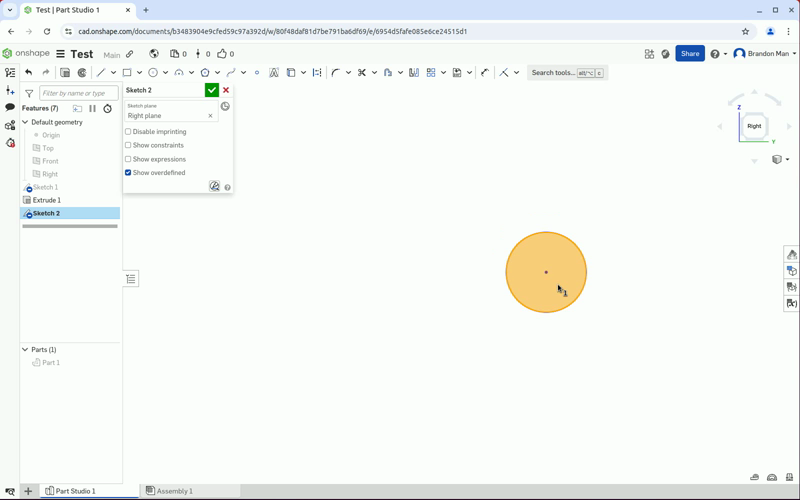
scroll(-6)
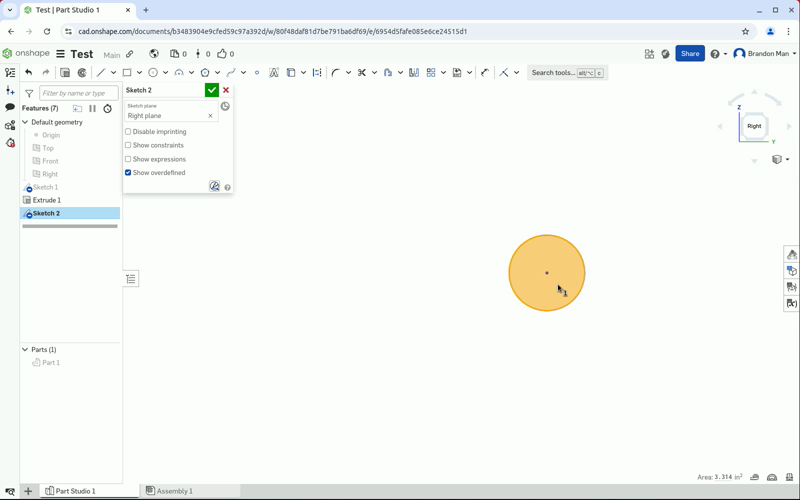
scroll(-6)
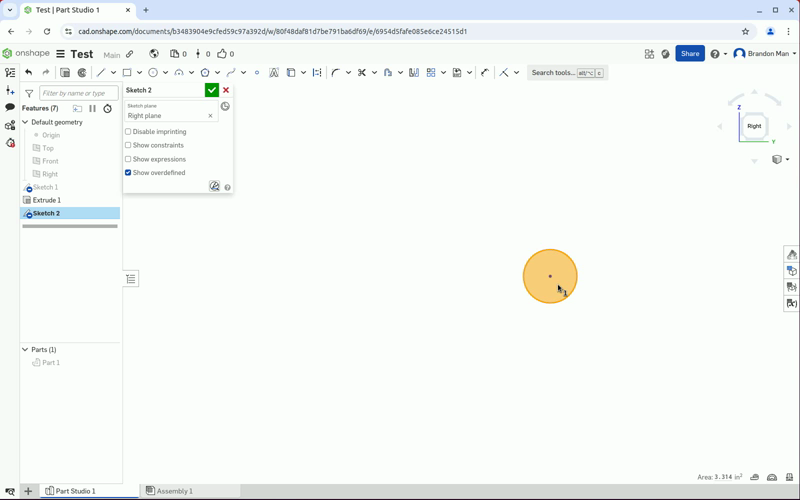
scroll(-6)
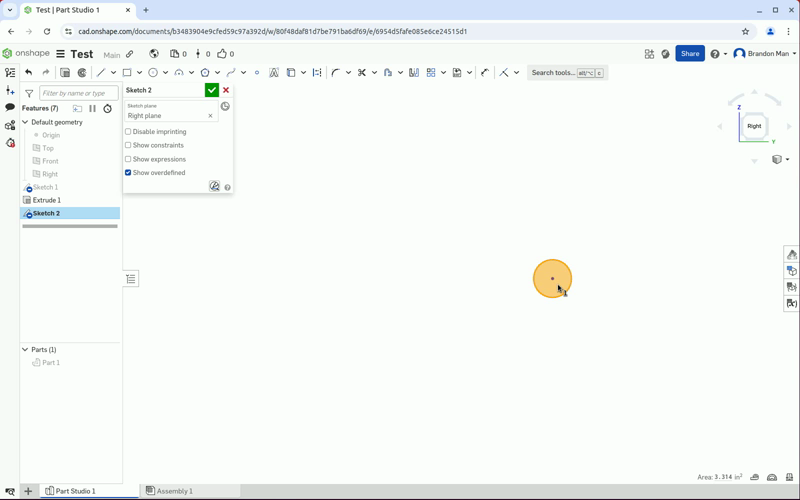
scroll(-6)
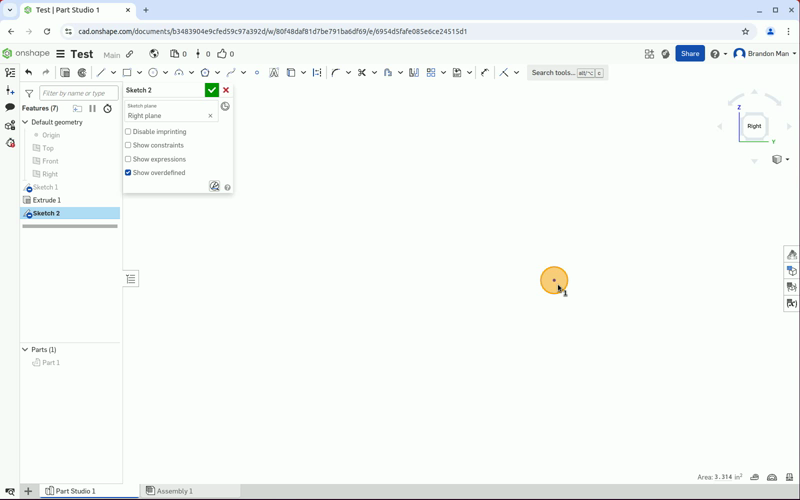
scroll(-6)
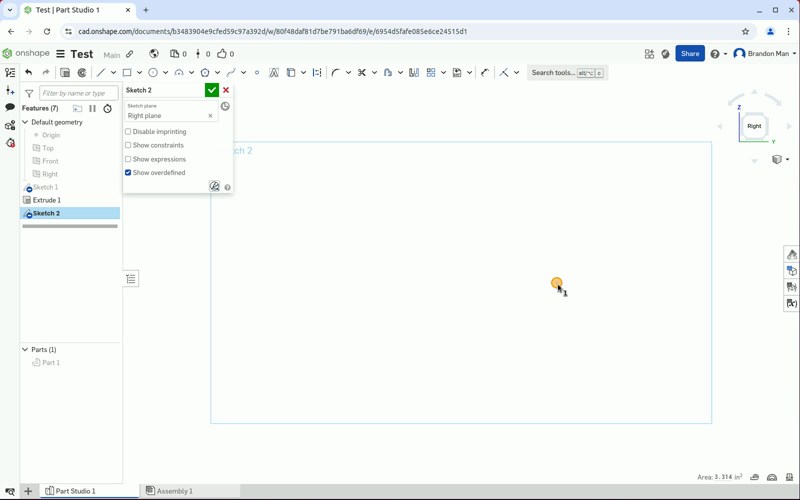
mouse_move(73, 352)
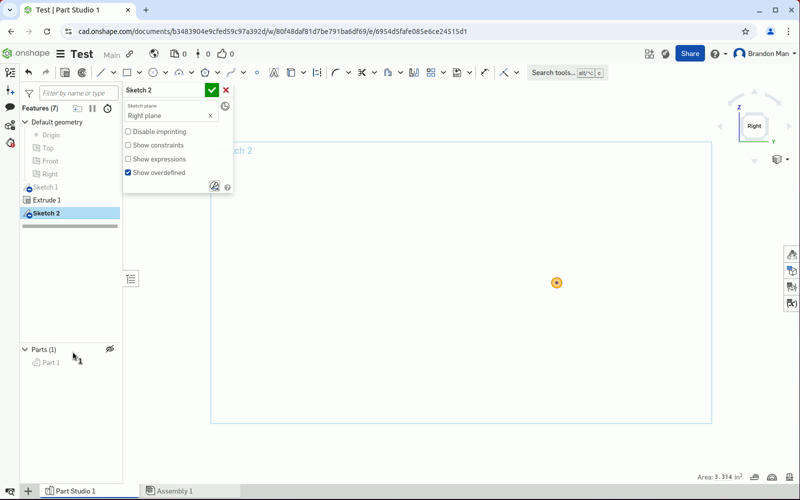
key(shift+y)
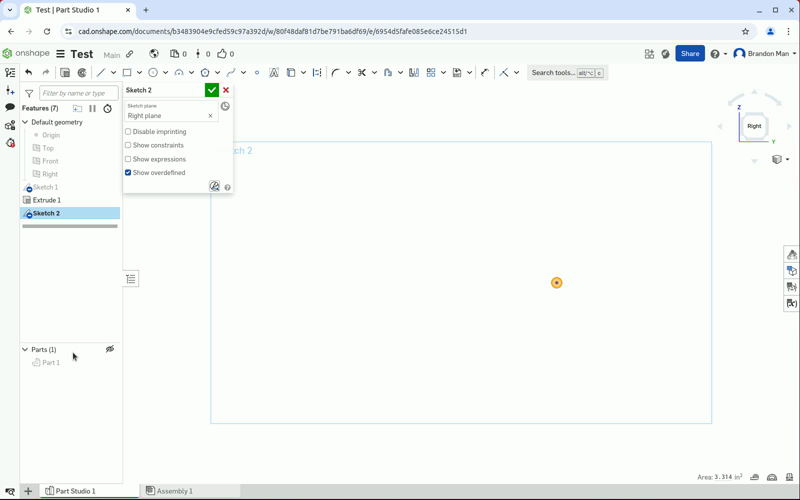
key(shift+e)
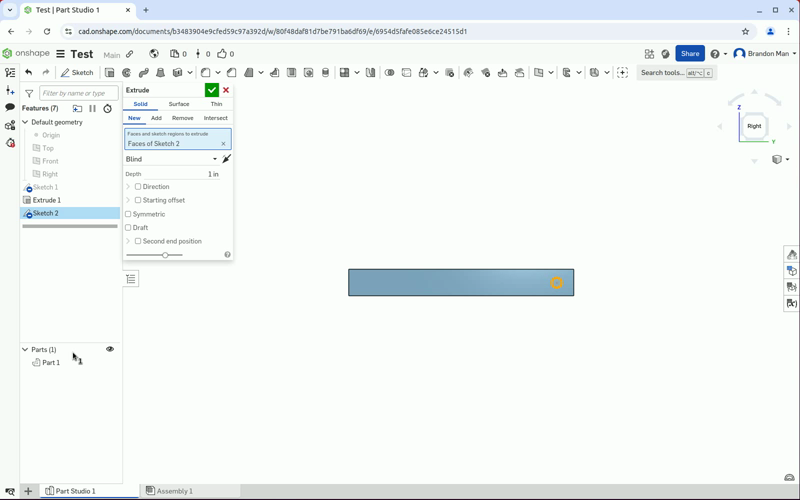
mouse_move(143, 106)
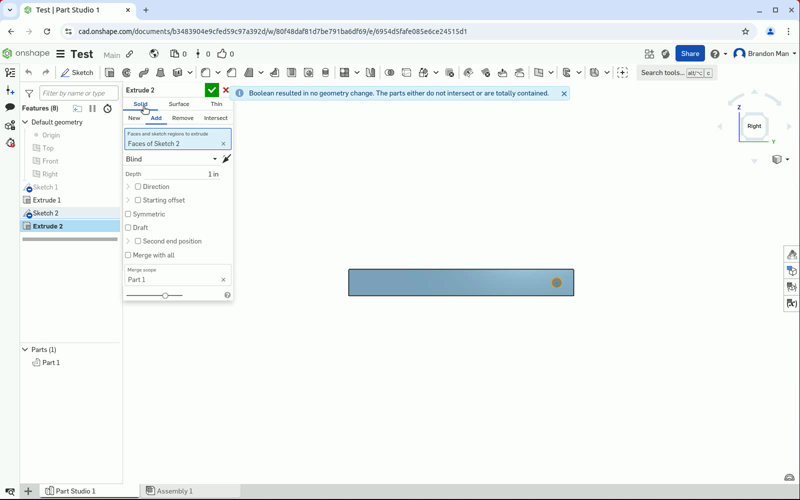
click(143, 106)
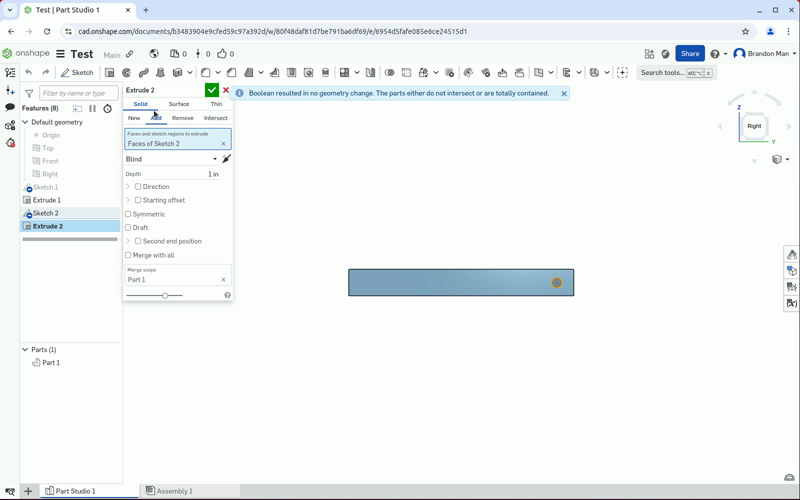
mouse_move(186, 120)
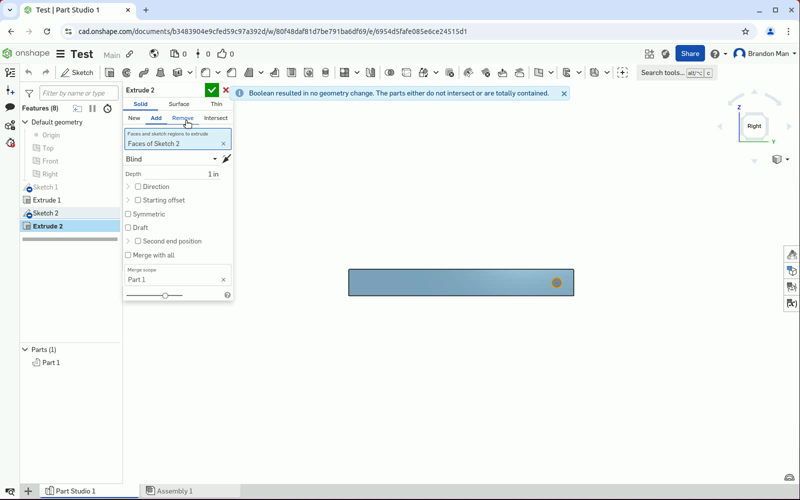
click(186, 120)
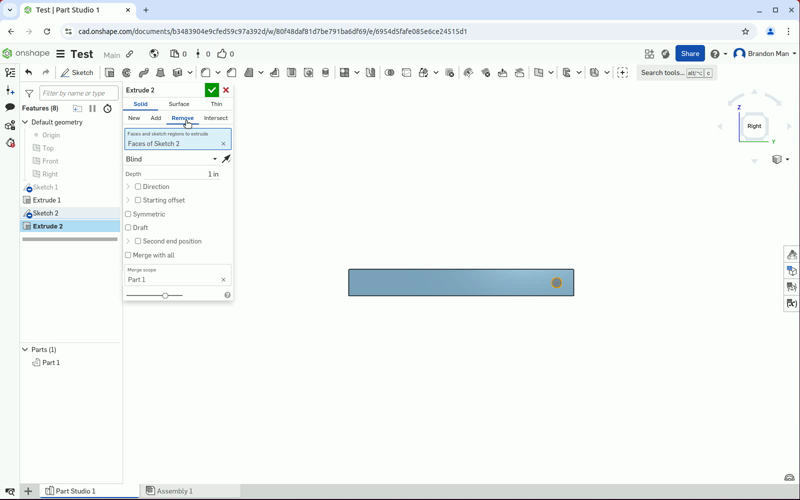
key(tab, 4)
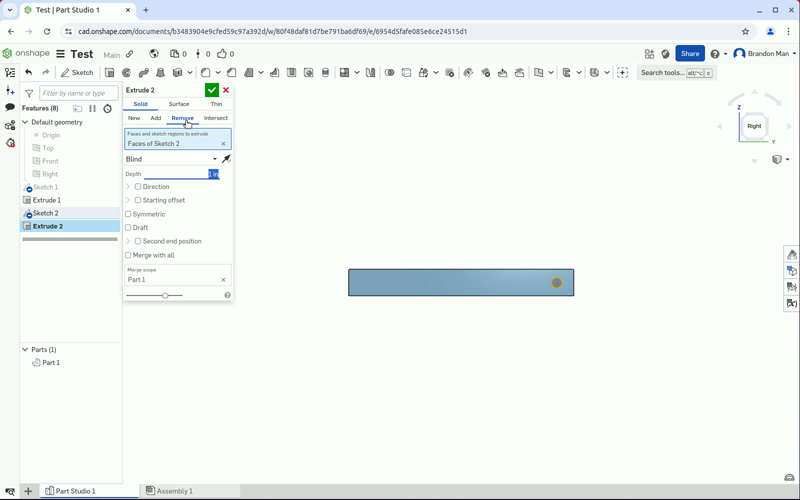
text(12.516)
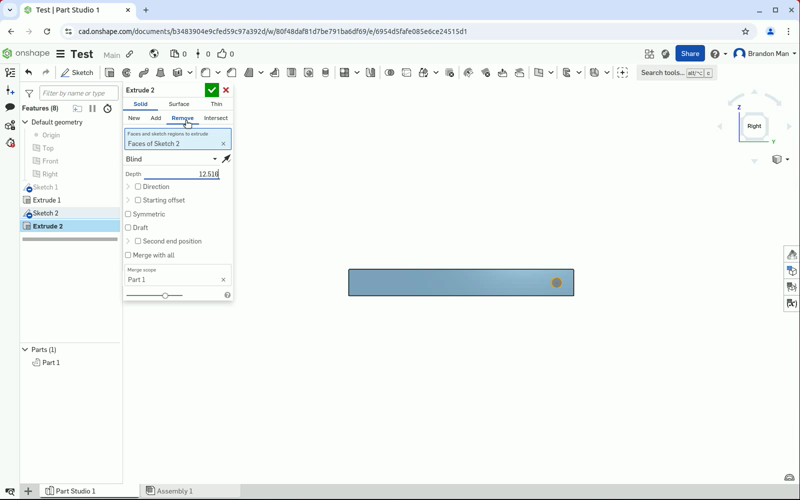
key(tab, 3)
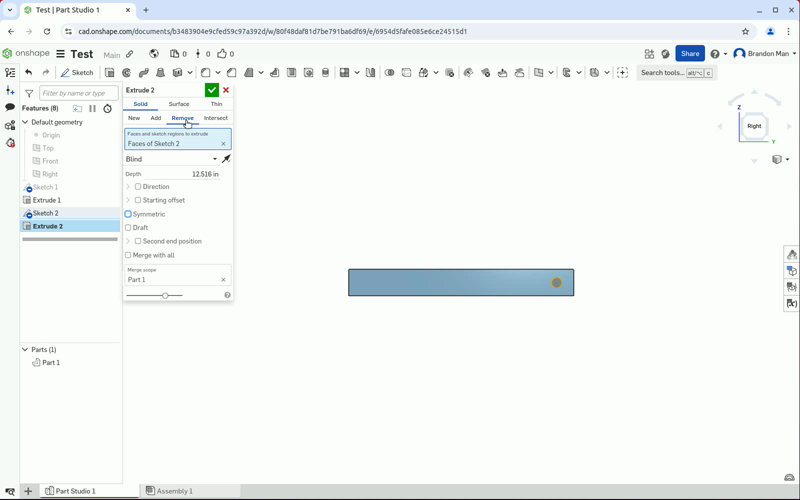
key(space)
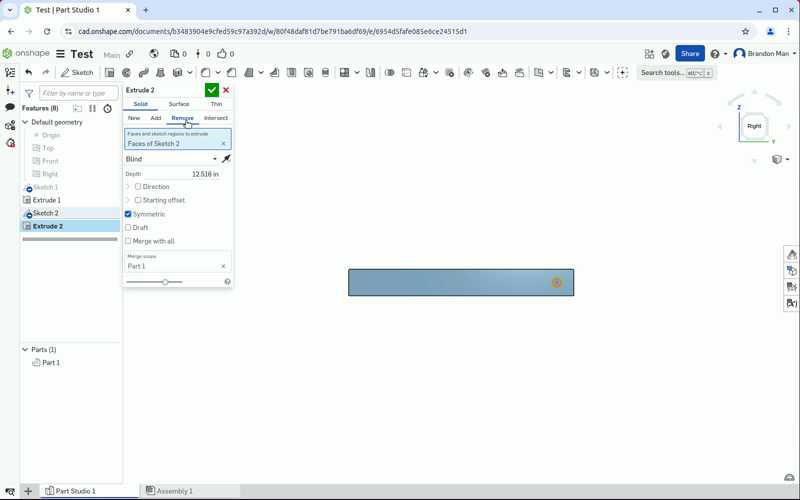
key(tab, 2)
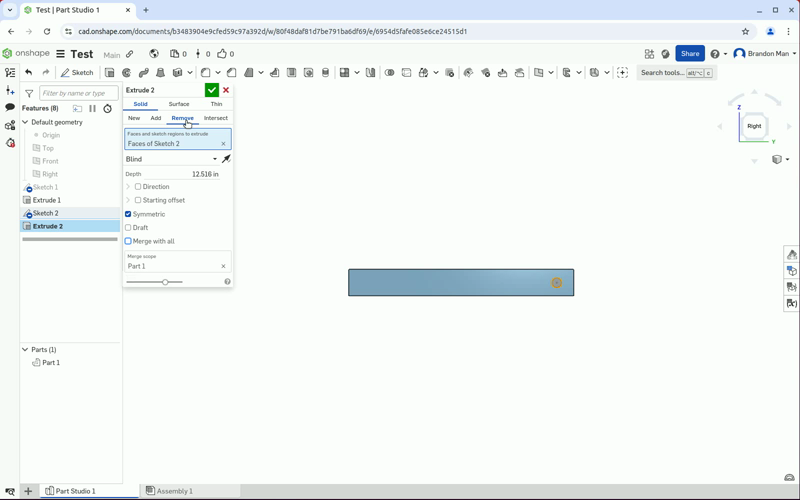
key(space)
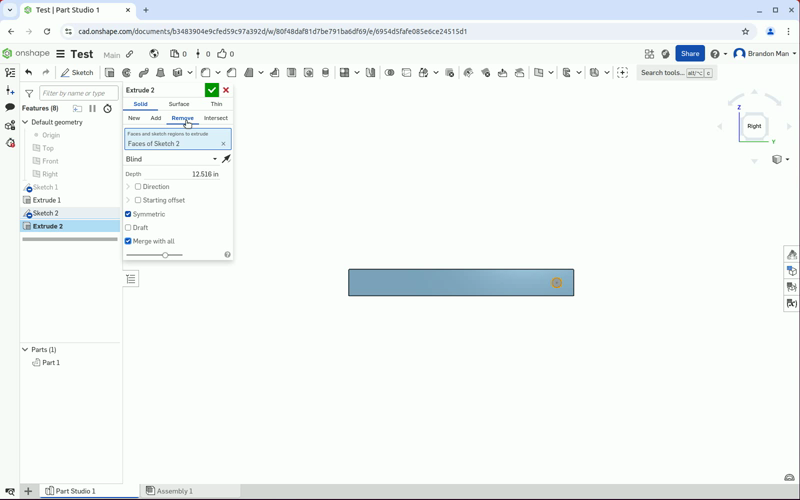
key(enter)
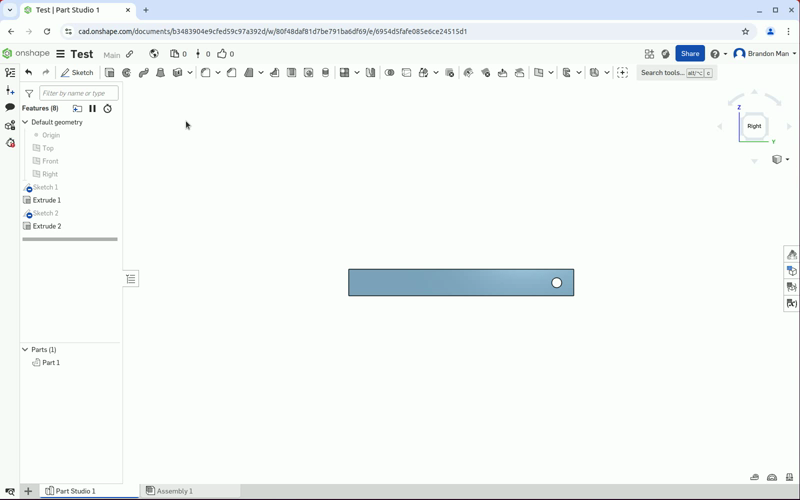
key(shift+h)
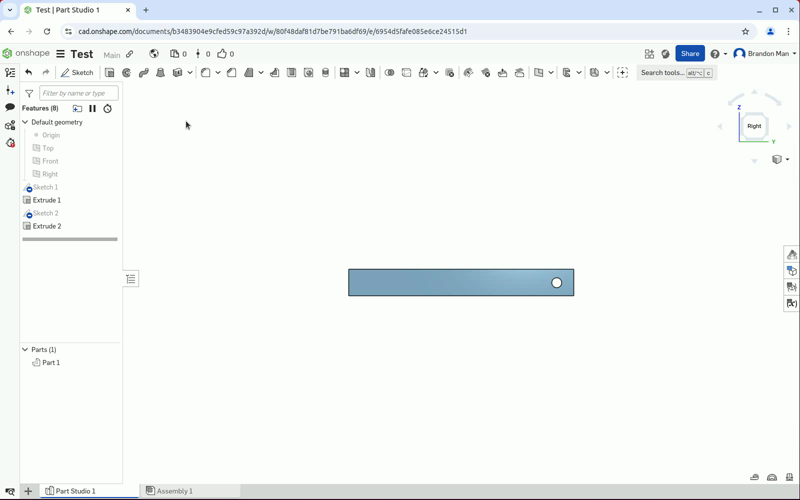
key(shift+h)
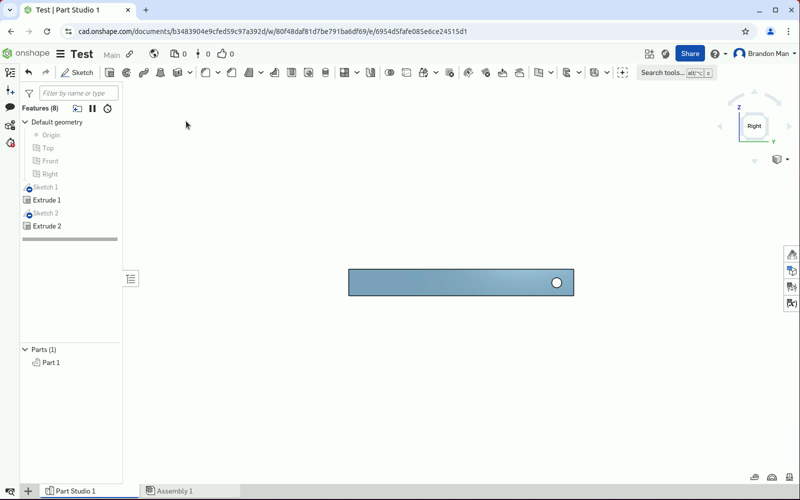
mouse_move(73, 189)
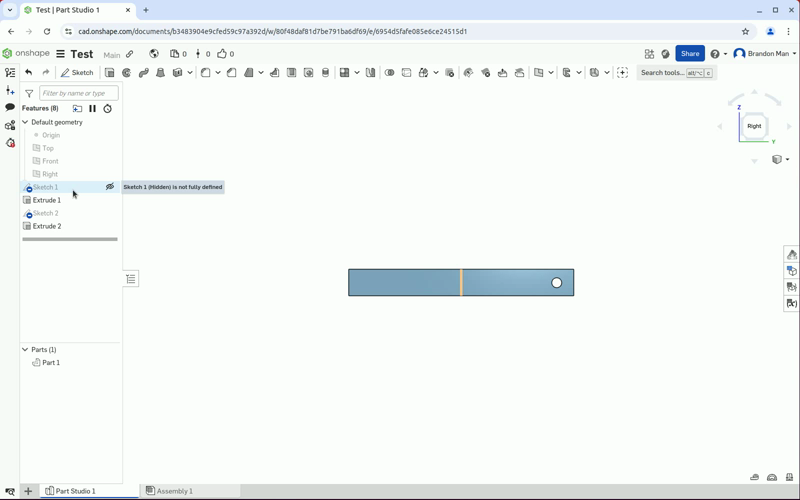
click(73, 189)
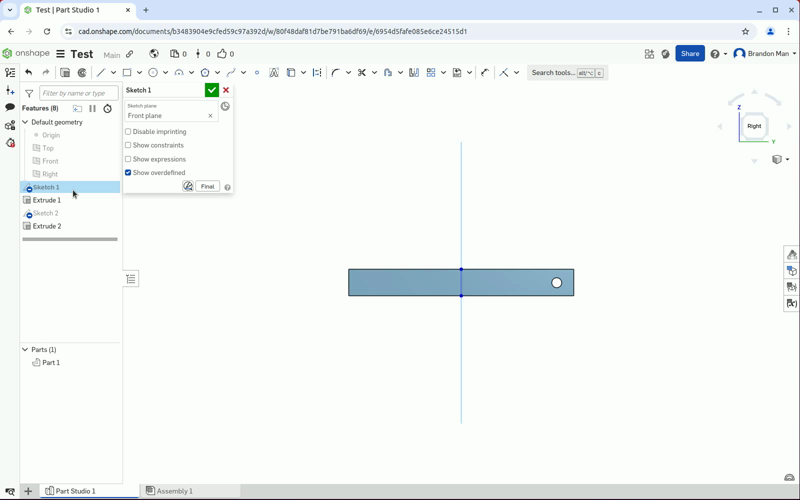
mouse_move(229, 92)
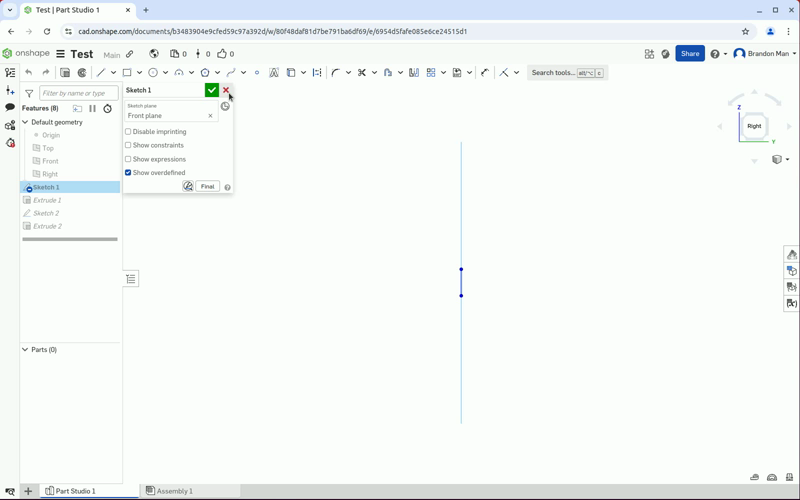
click(229, 92)
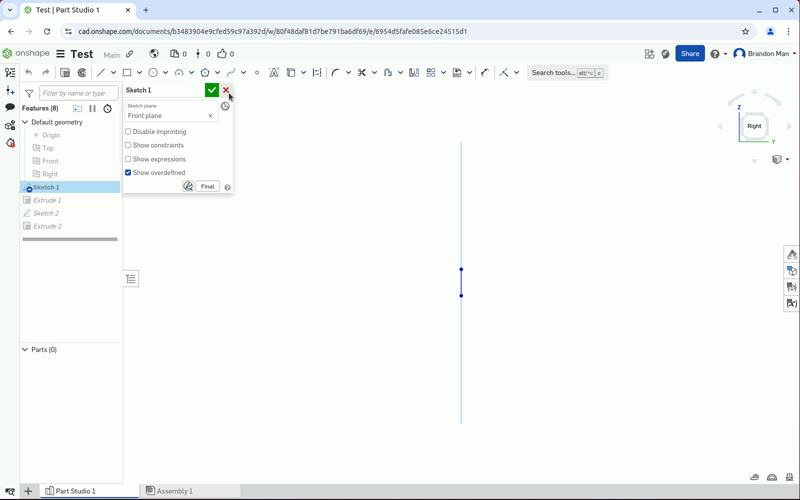
key(shift+s)
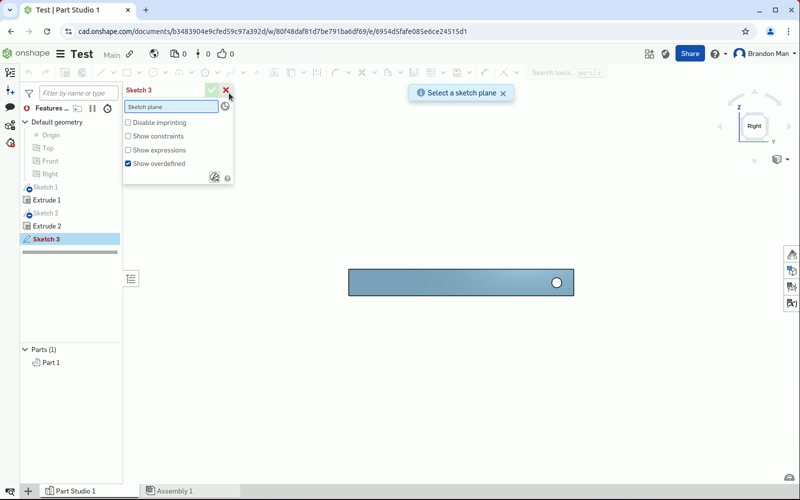
mouse_move(73, 176)
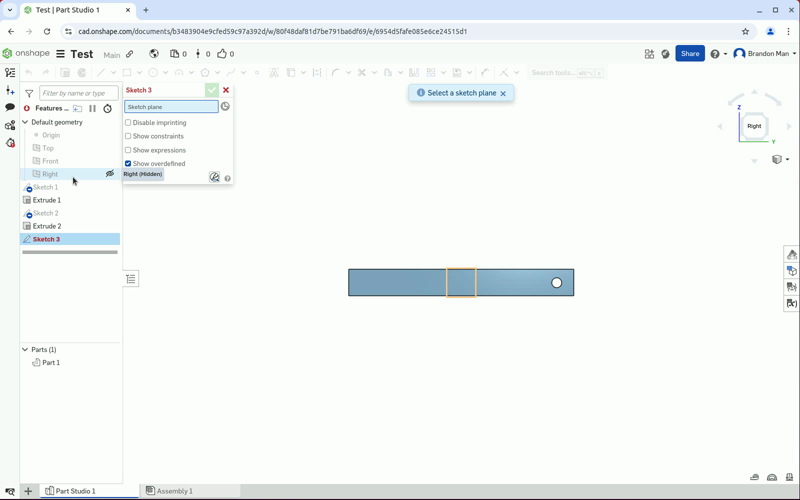
click(73, 176)
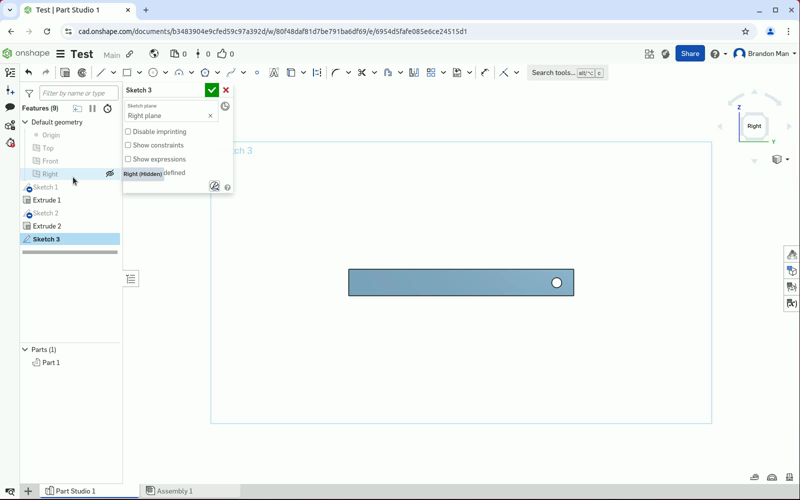
mouse_move(73, 352)
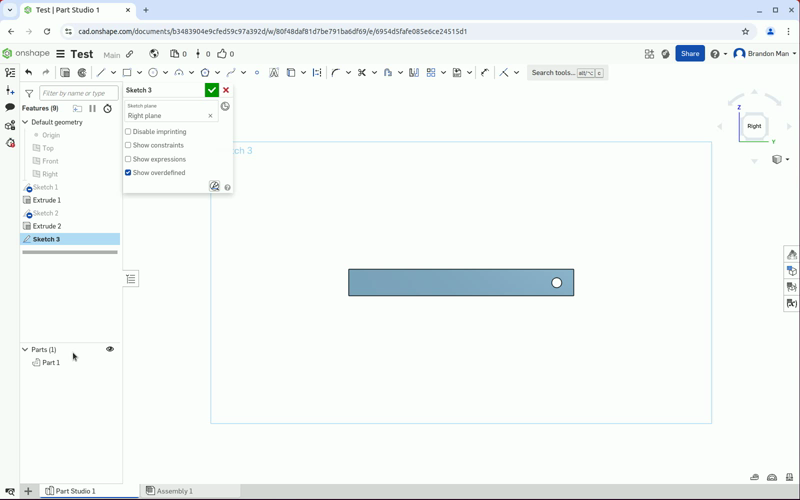
key(y)
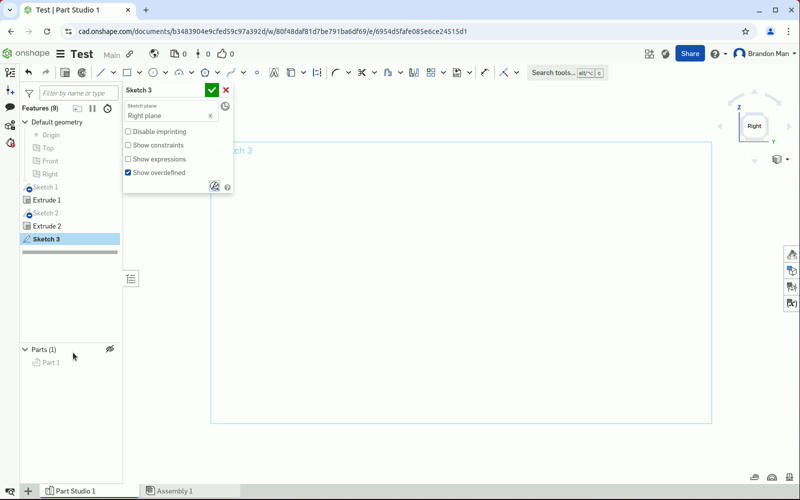
key(c)
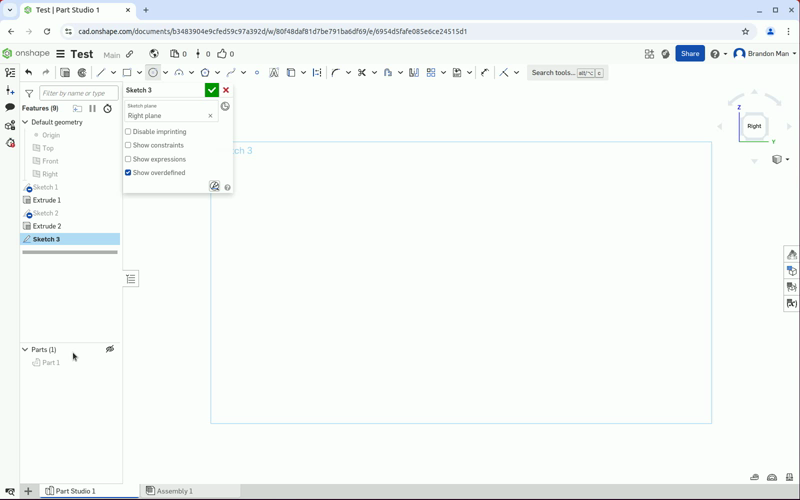
key_down(shift)
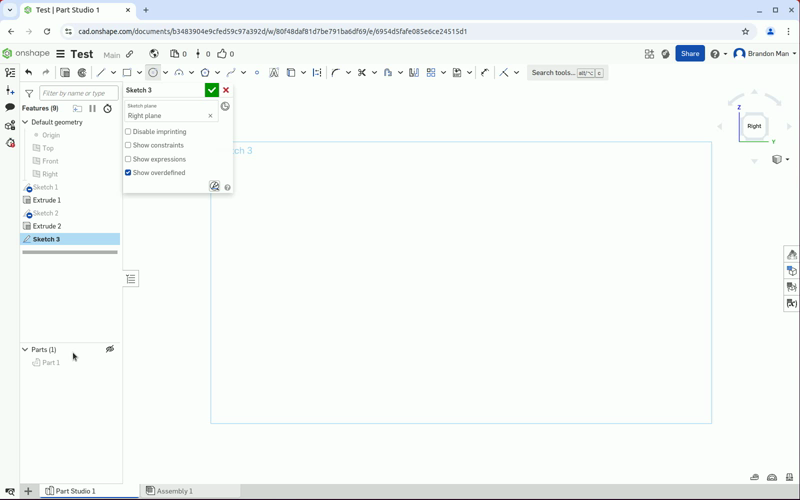
mouse_move(366, 282)
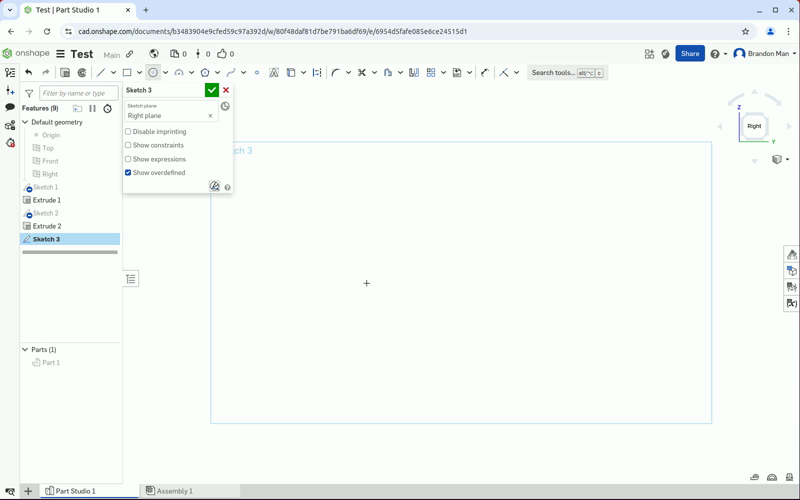
click(366, 282)
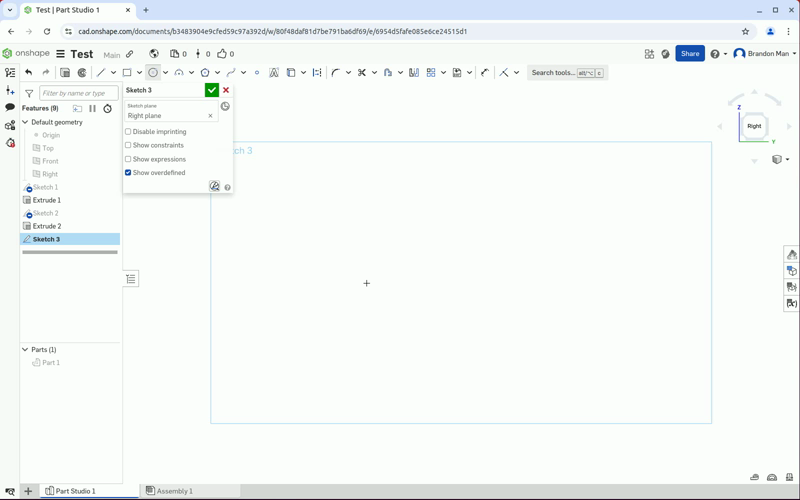
key_up(shift)
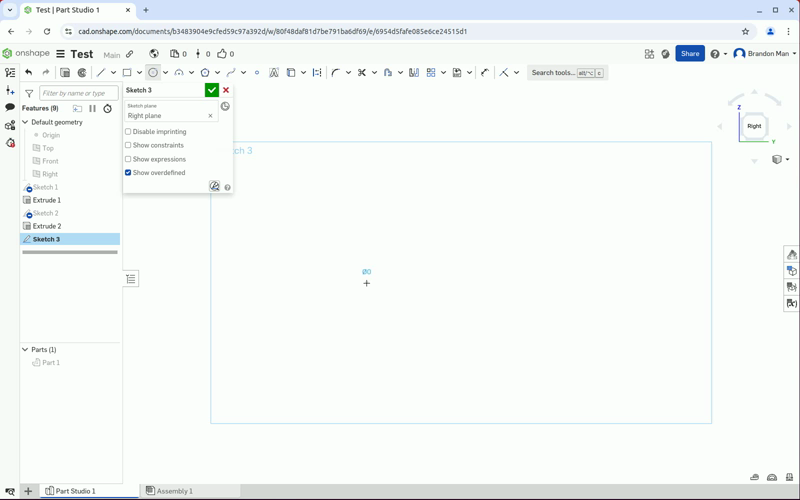
mouse_move(371, 282)
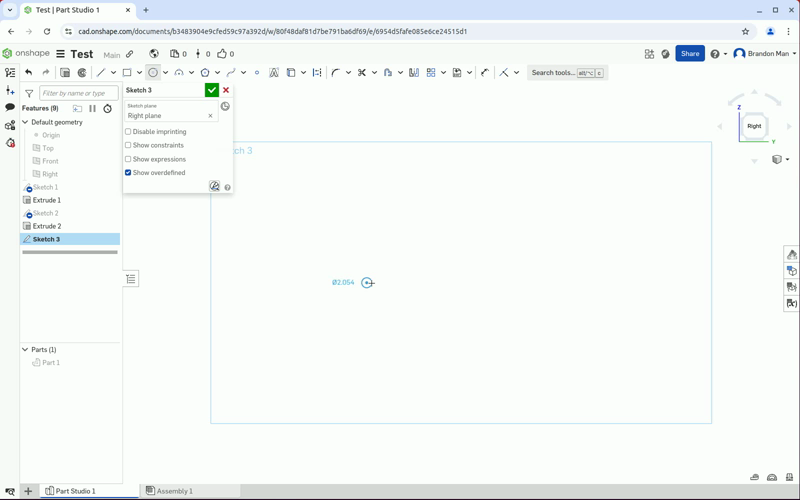
click(371, 282)
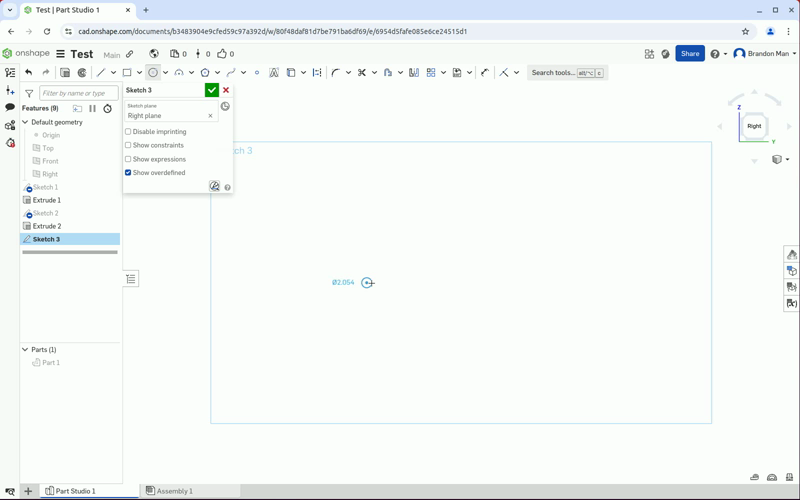
key(esc)
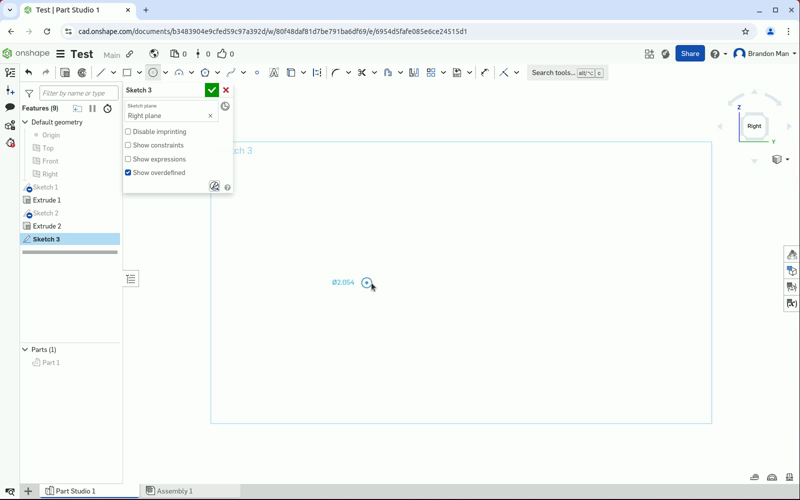
mouse_move(363, 279)
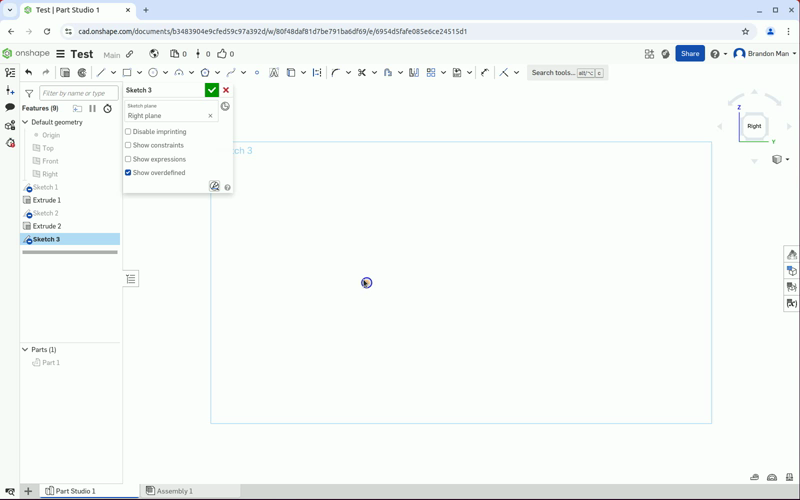
scroll(6)
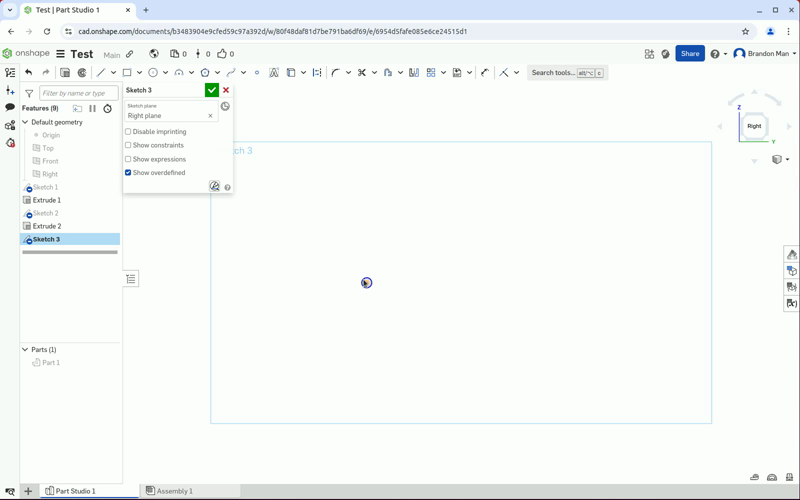
scroll(6)
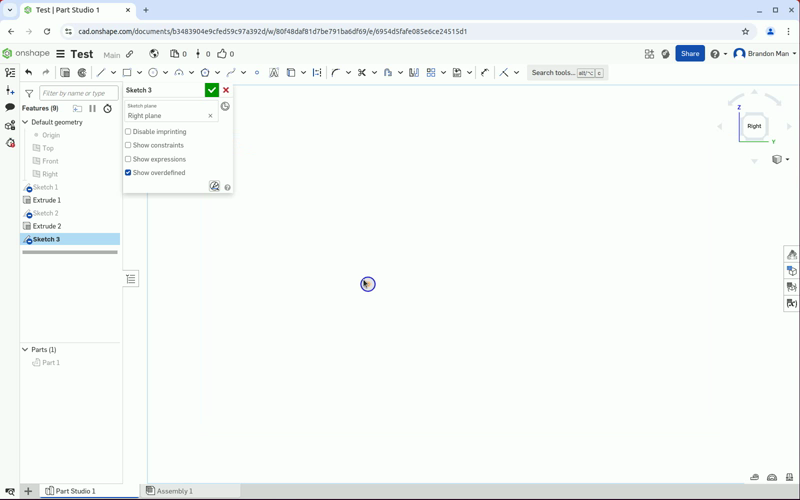
scroll(6)
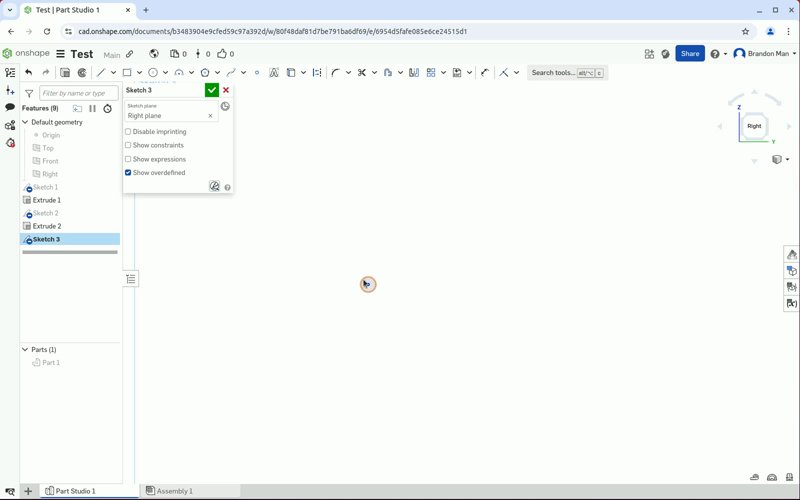
scroll(6)
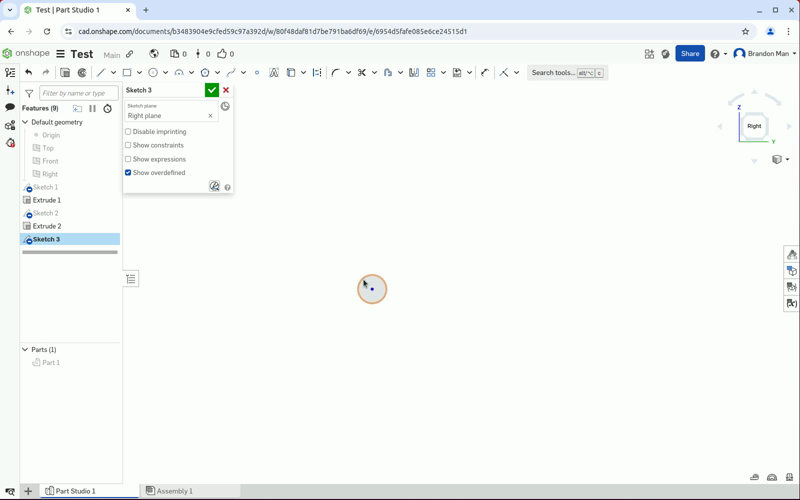
scroll(6)
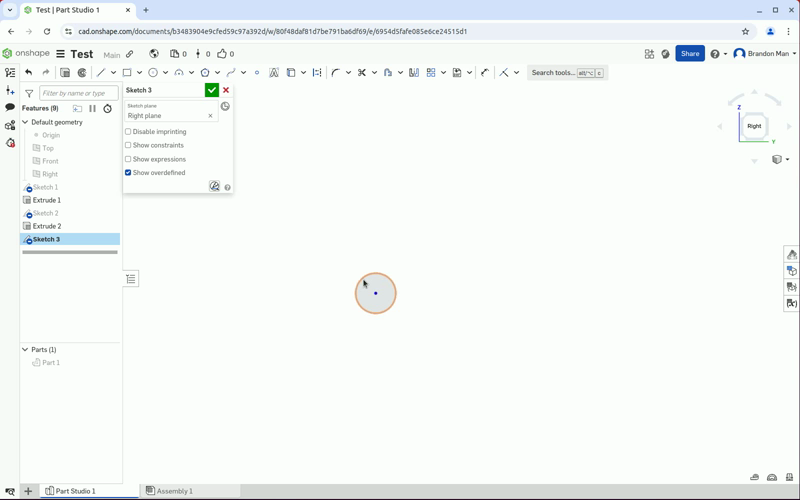
scroll(6)
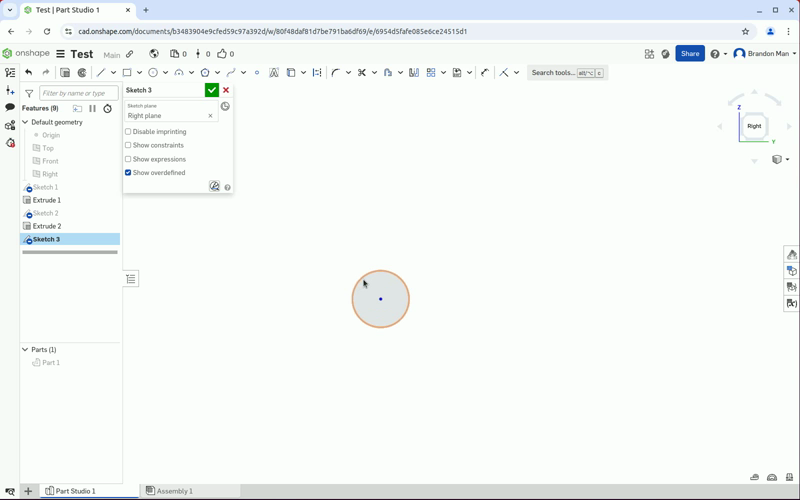
scroll(6)
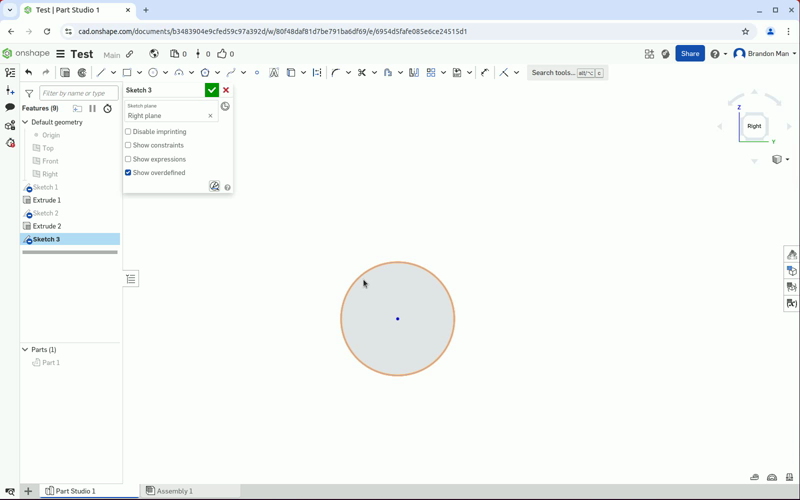
click(363, 279)
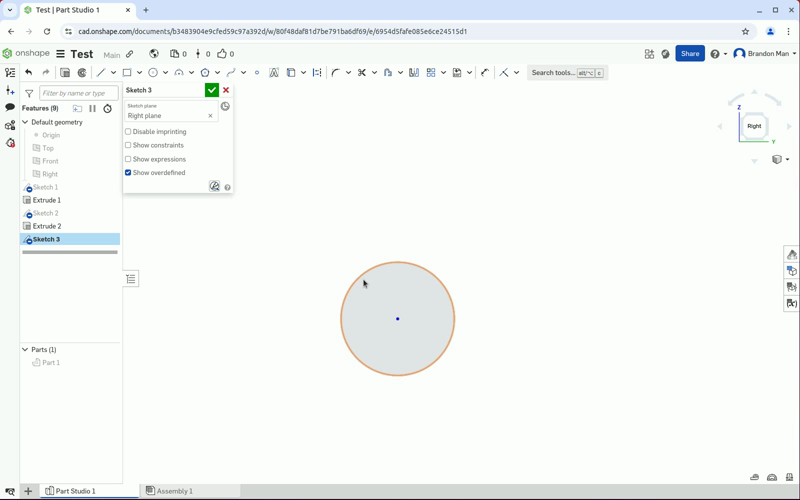
scroll(-6)
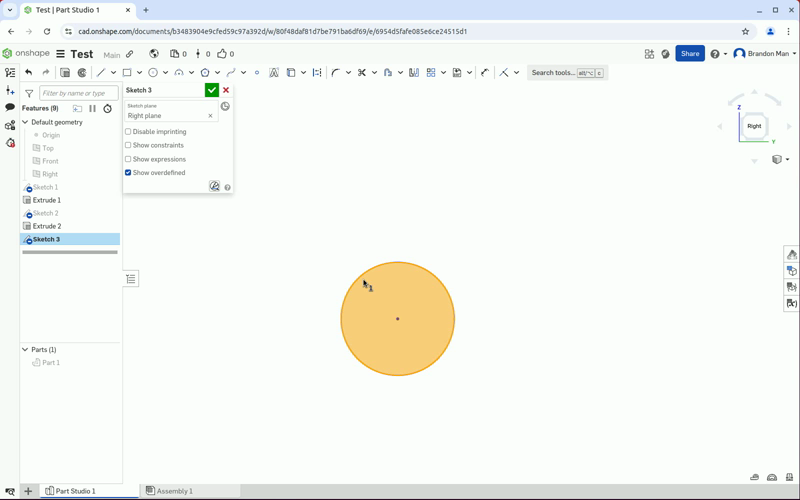
scroll(-6)
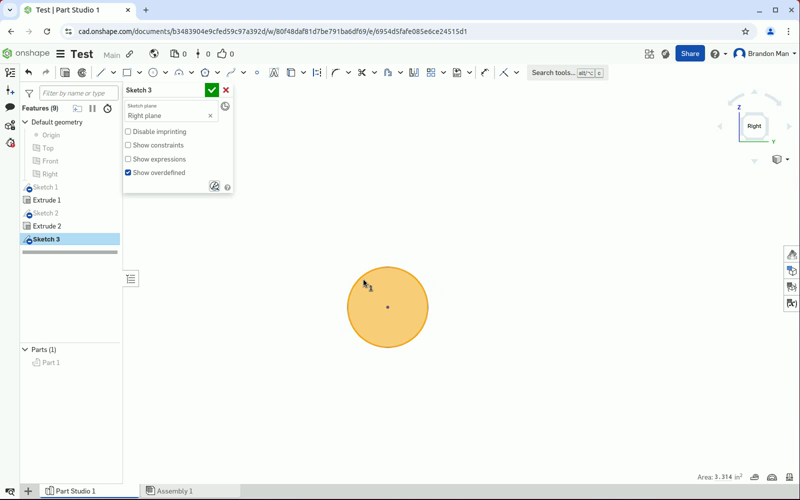
scroll(-6)
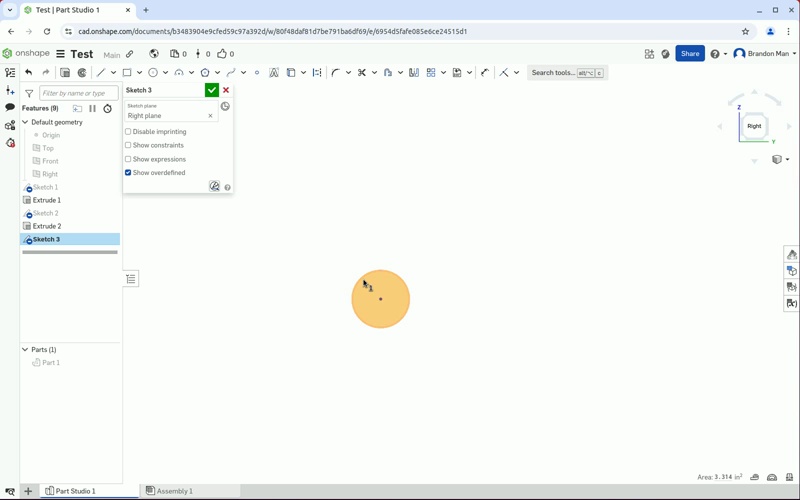
scroll(-6)
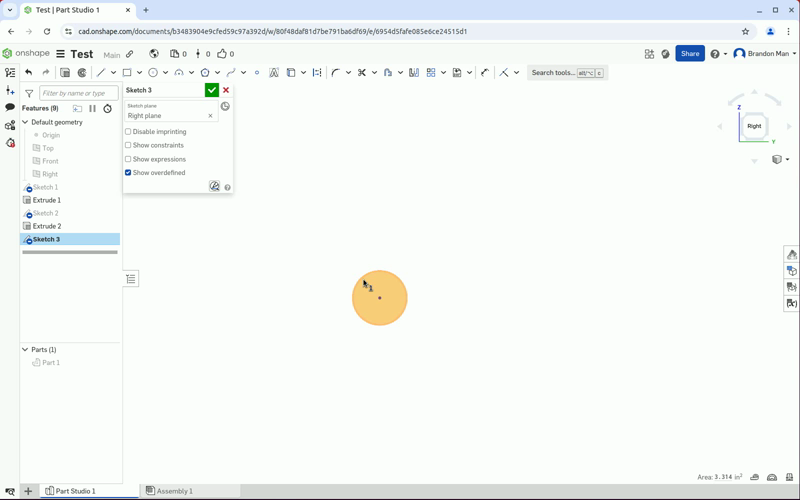
scroll(-6)
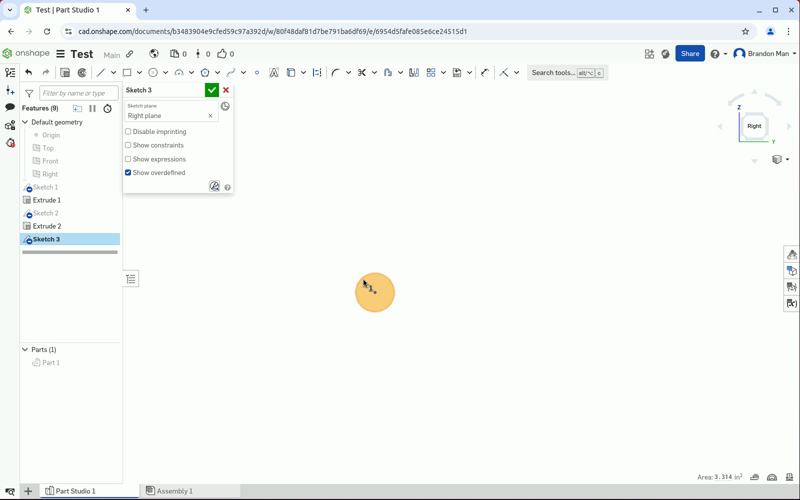
scroll(-6)
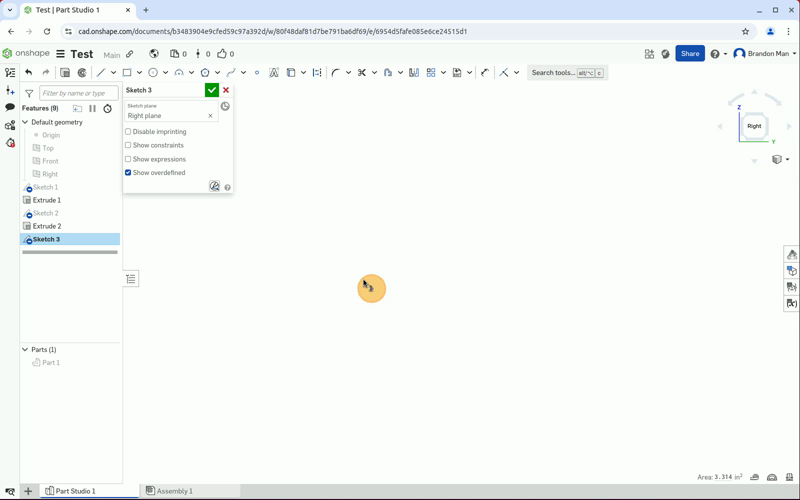
scroll(-6)
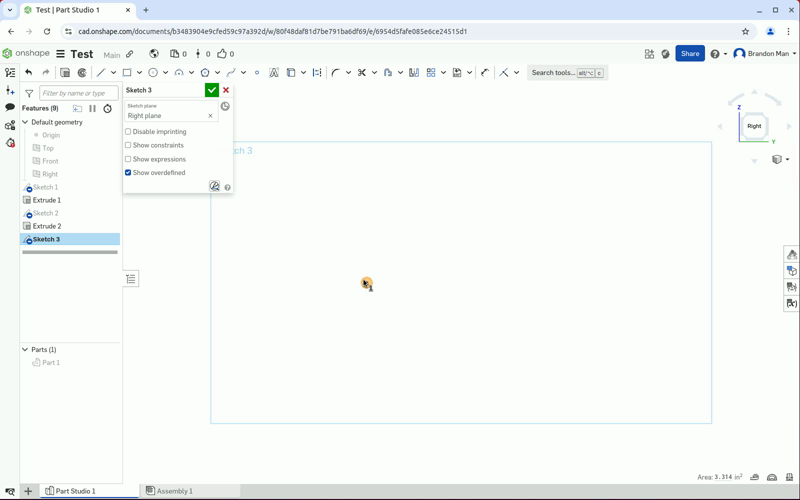
mouse_move(73, 352)
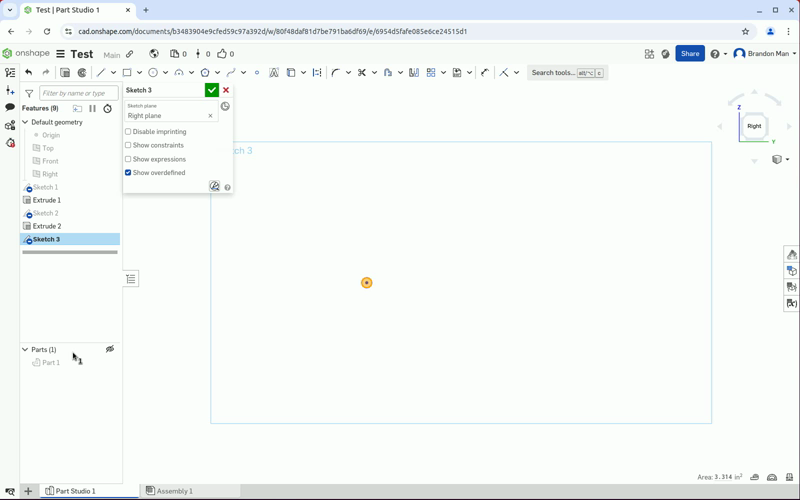
key(shift+y)
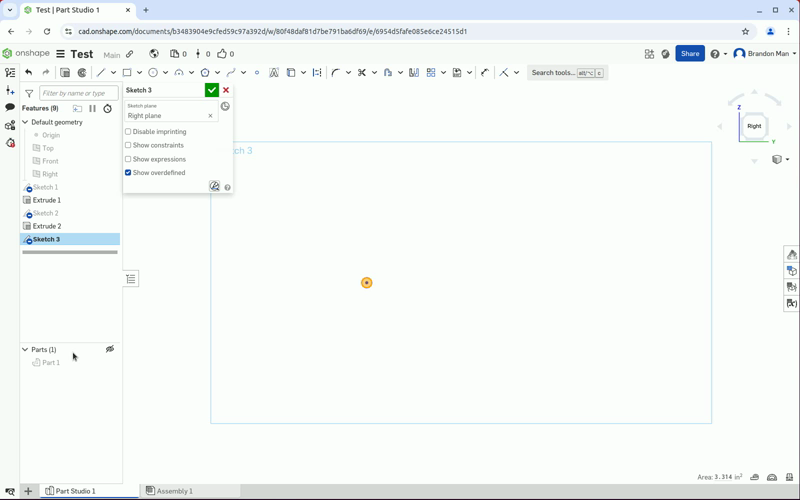
key(shift+e)
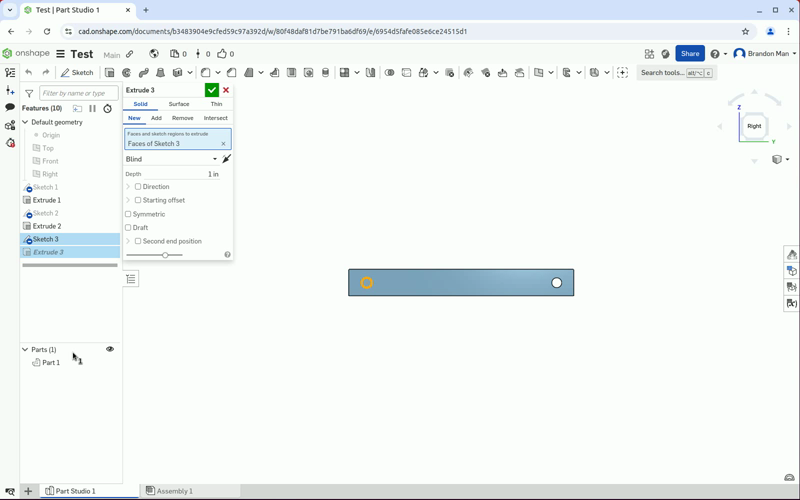
mouse_move(143, 106)
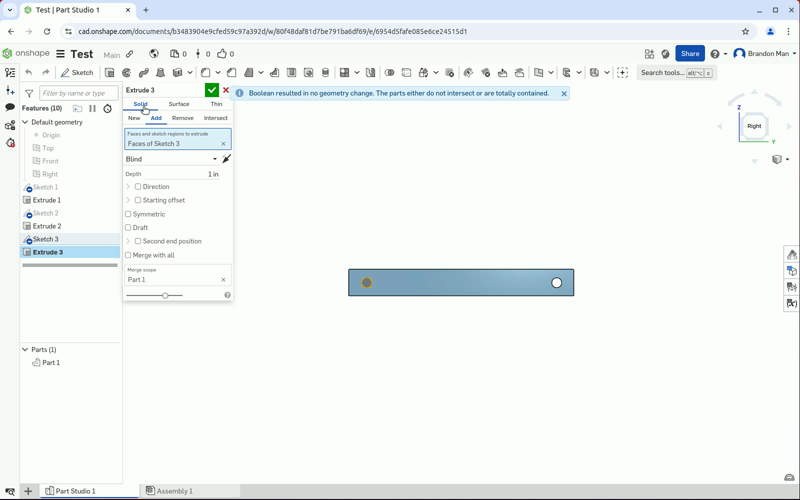
click(143, 106)
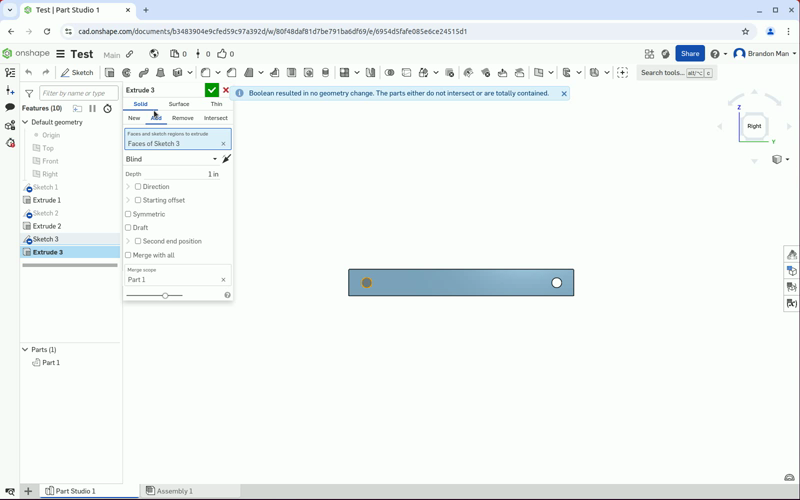
mouse_move(186, 120)
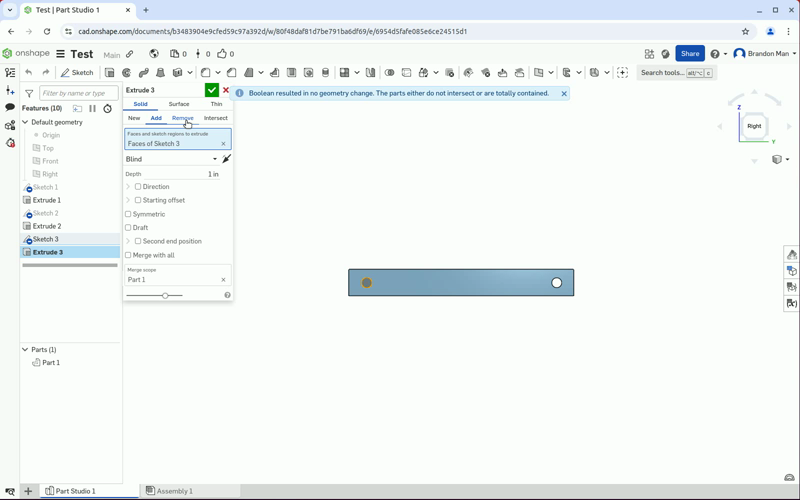
click(186, 120)
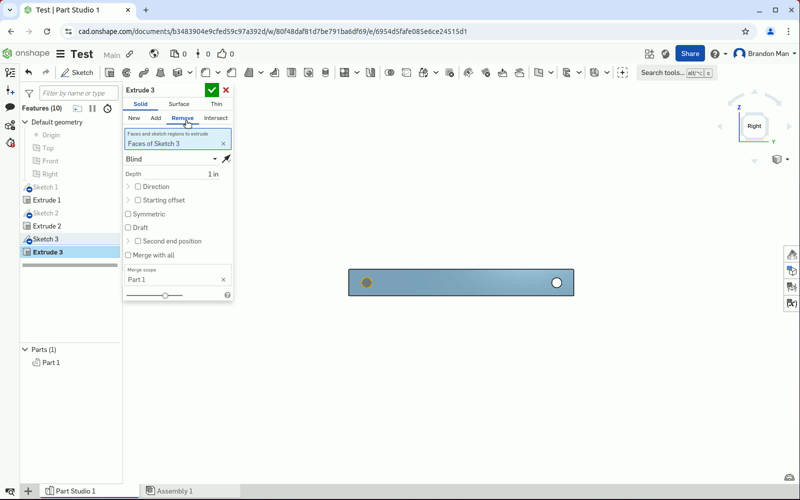
key(tab, 4)
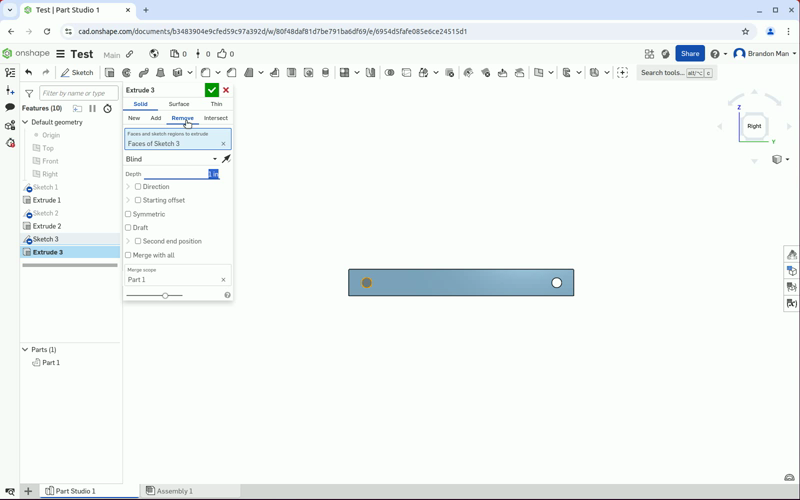
text(12.516)
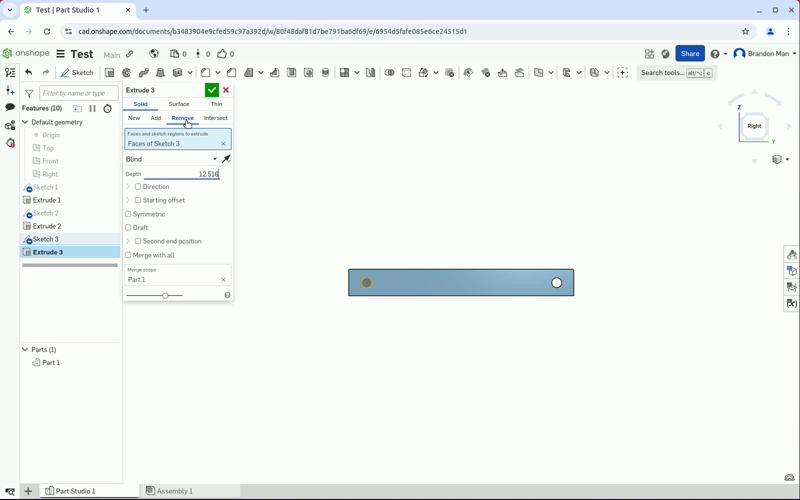
key(tab, 3)
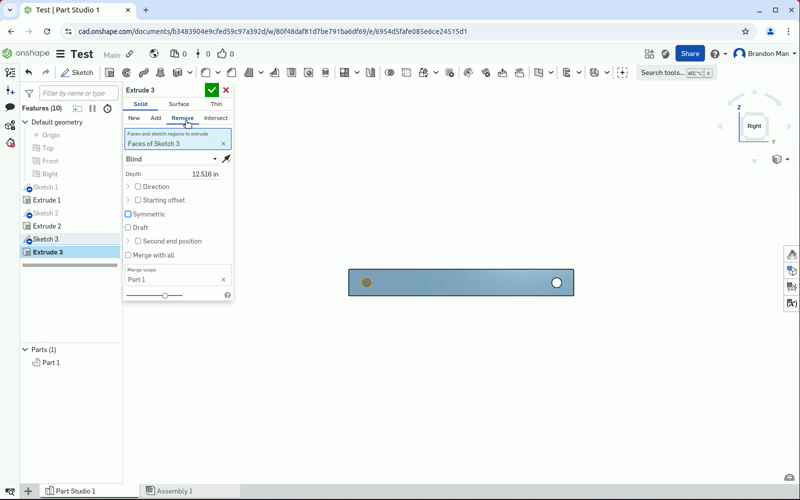
key(space)
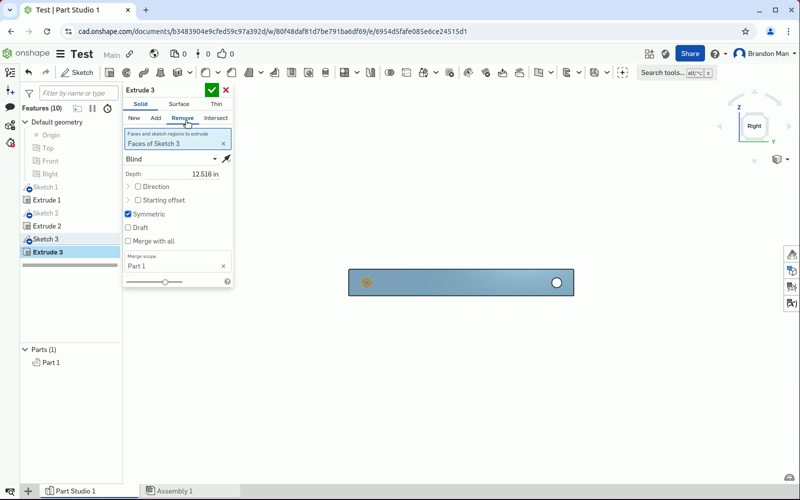
key(tab, 2)
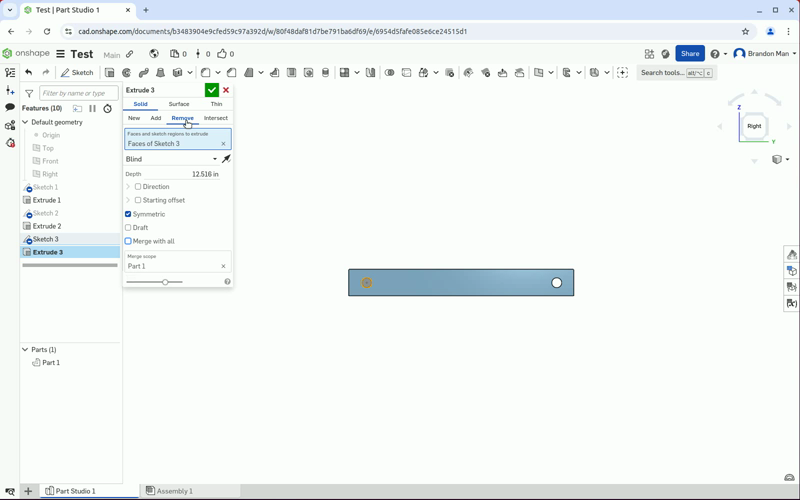
key(space)
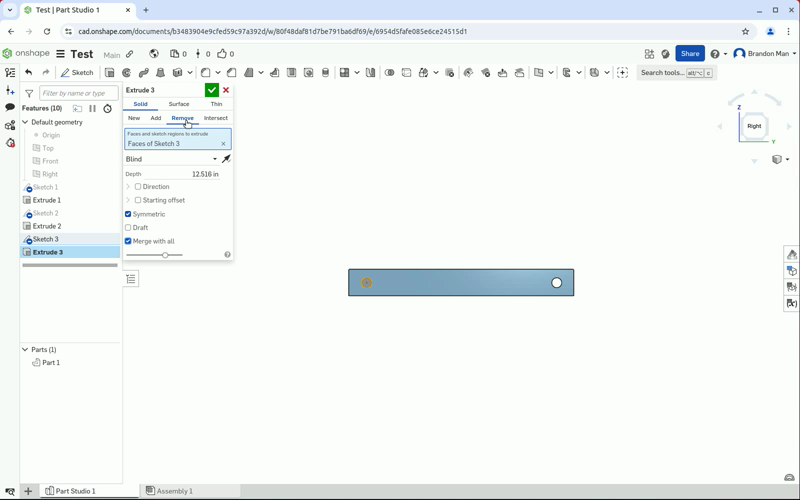
key(enter)
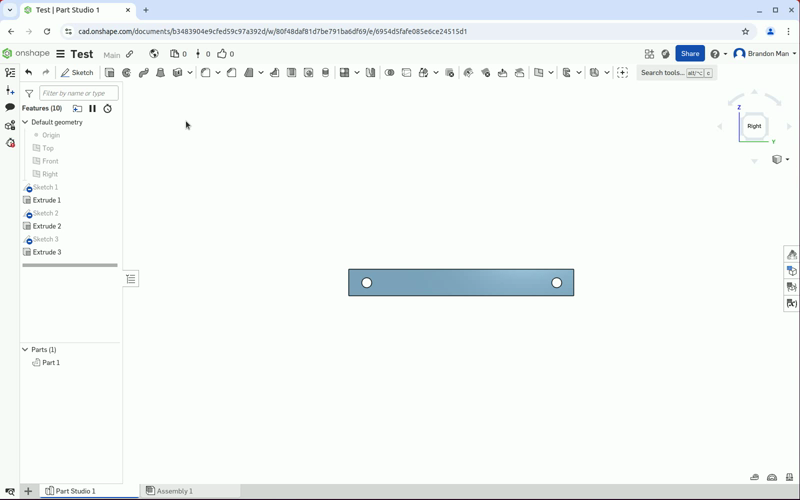
key(shift+h)
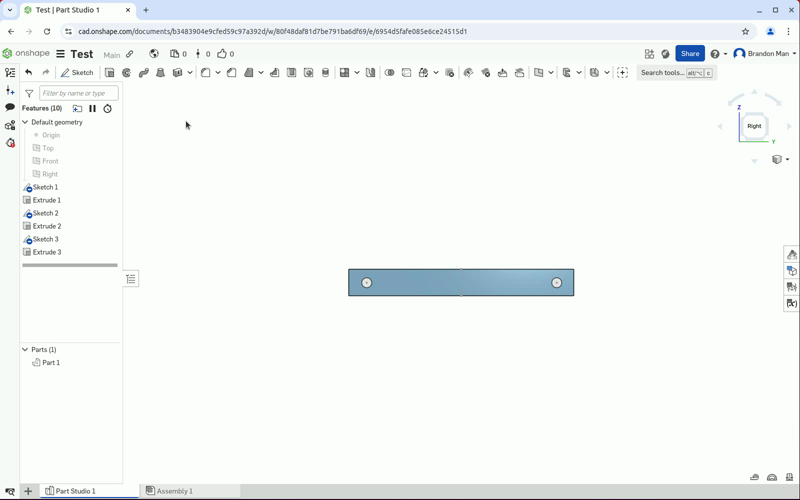
key(shift+h)
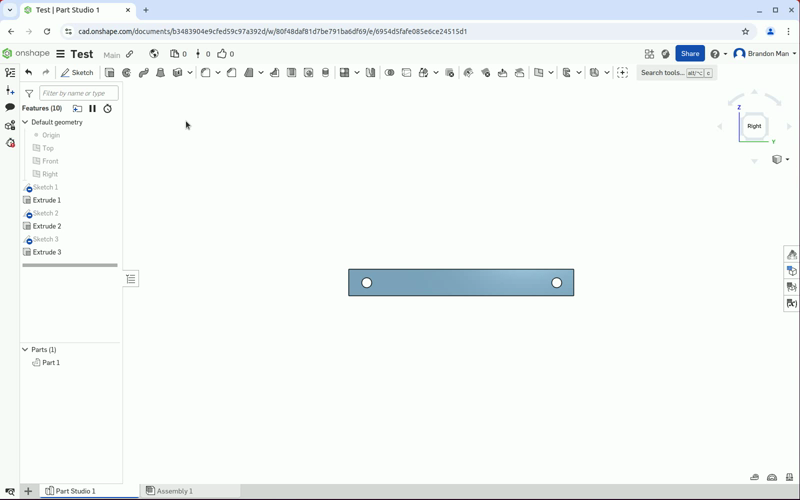
mouse_move(73, 189)
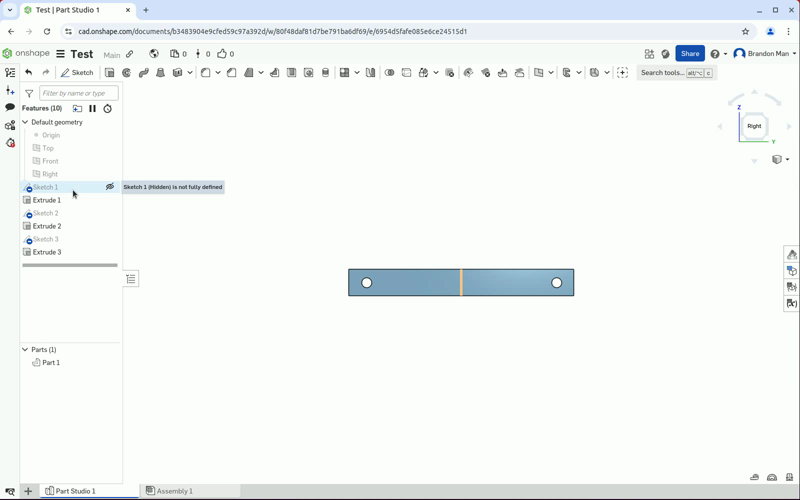
click(73, 189)
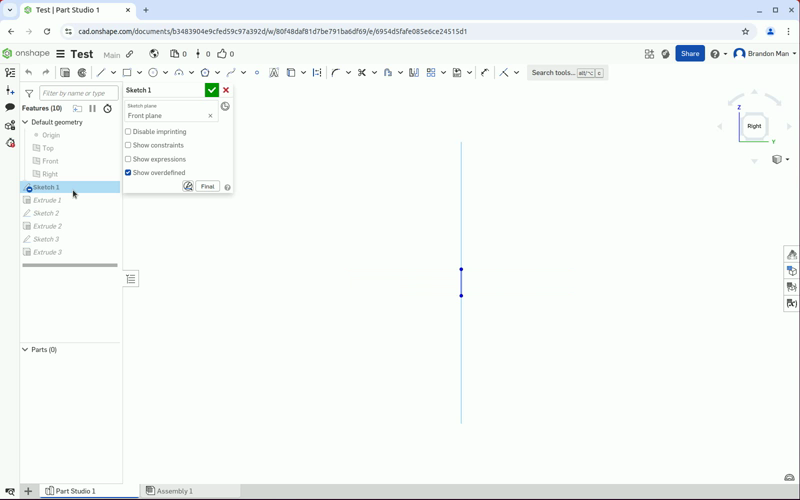
mouse_move(229, 92)
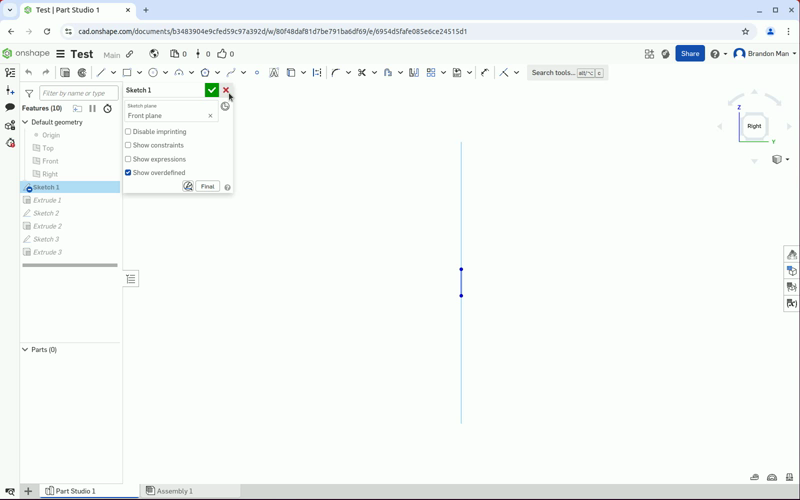
click(229, 92)
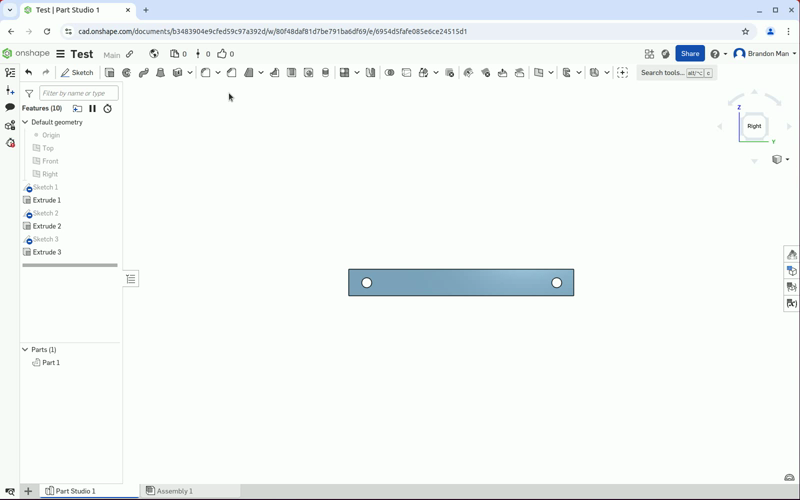
mouse_move(73, 352)
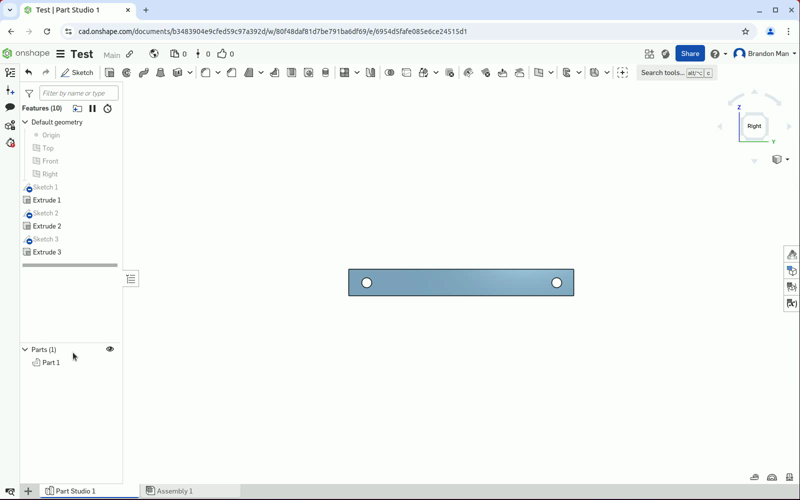
key(y)
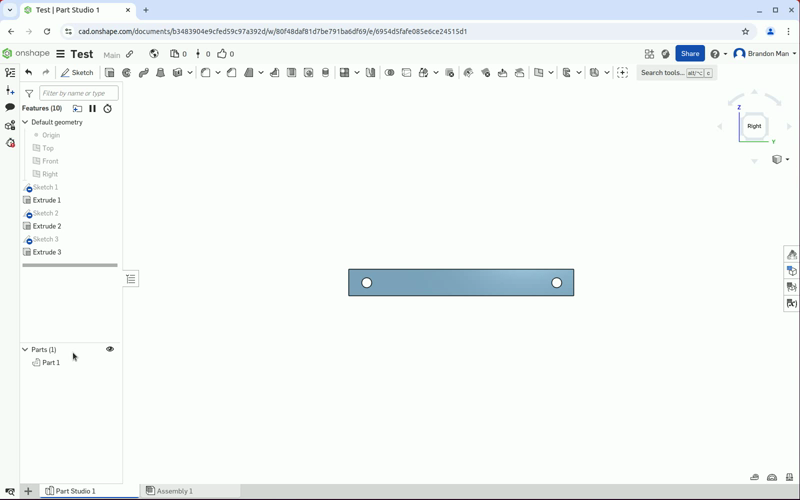
key(shift+p)
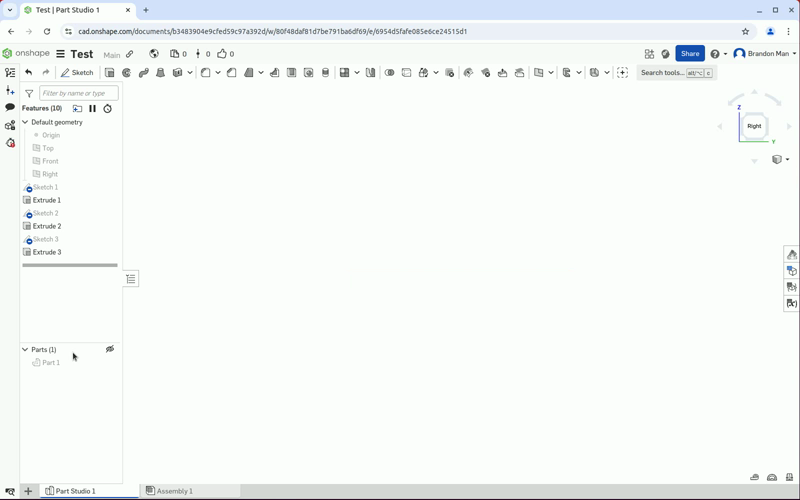
key(space)
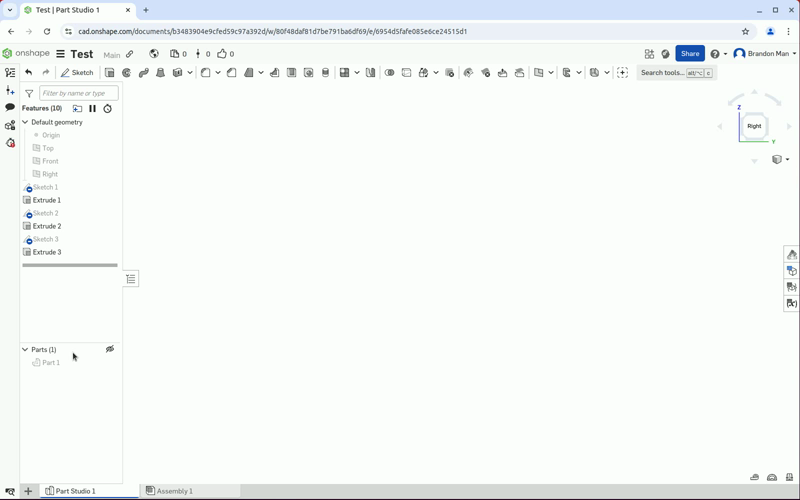
key_down(shift)
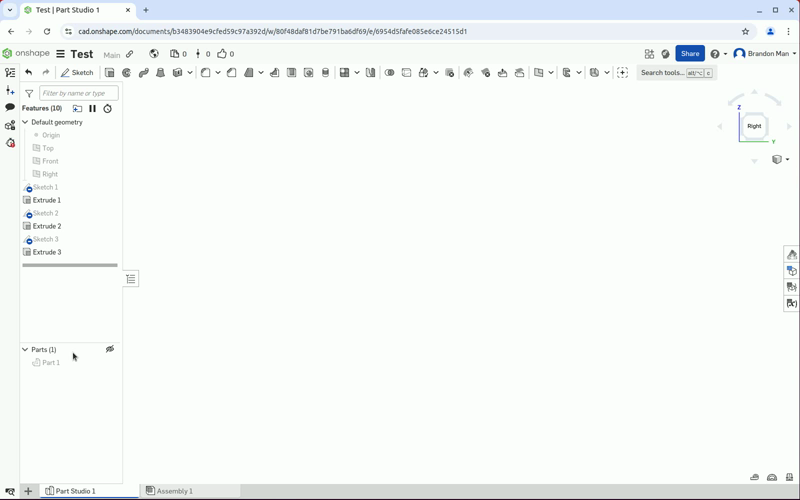
key(right)
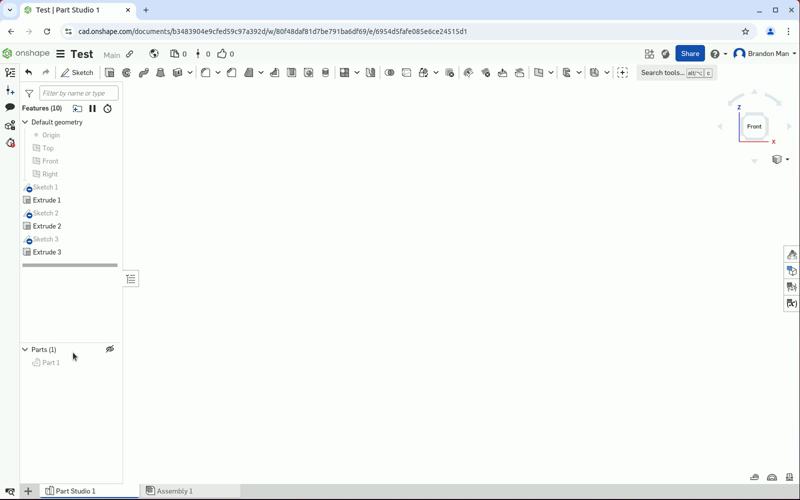
key_up(shift)
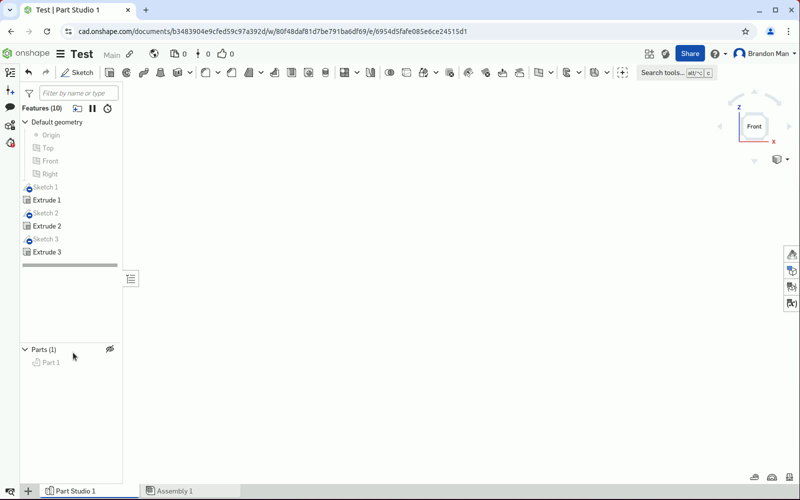
key(space)
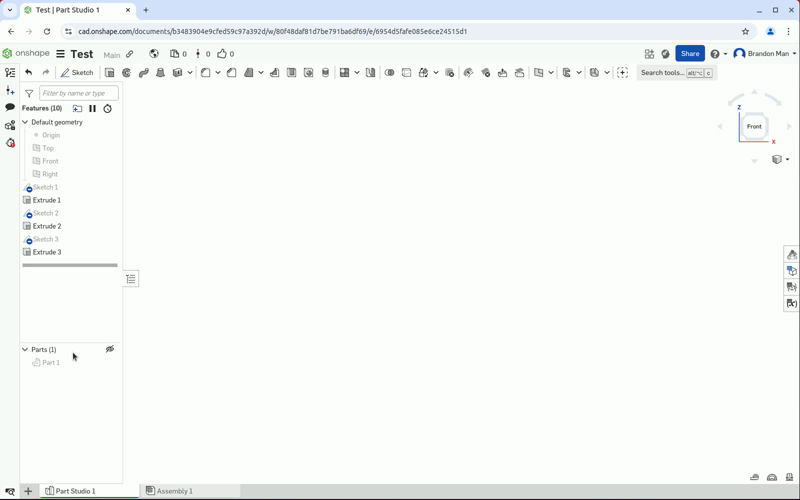
key_down(shift)
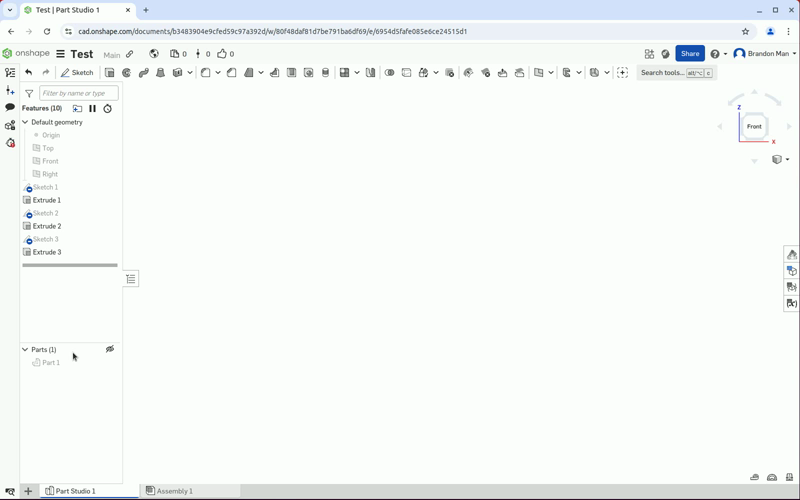
key(down)
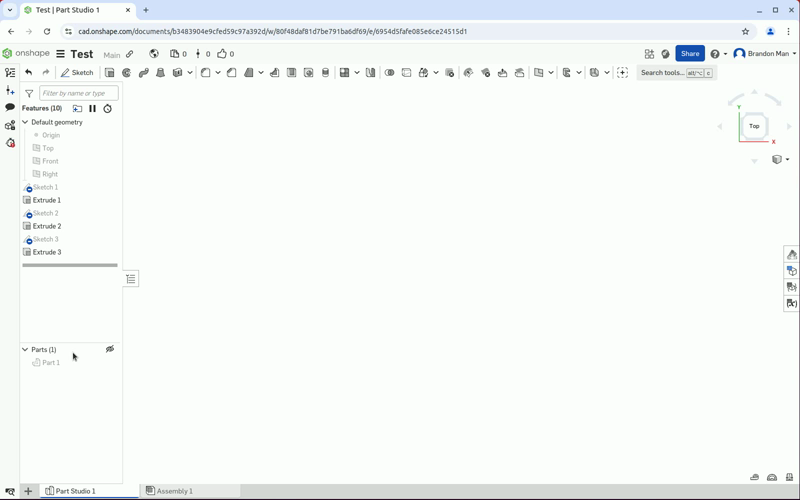
key_up(shift)
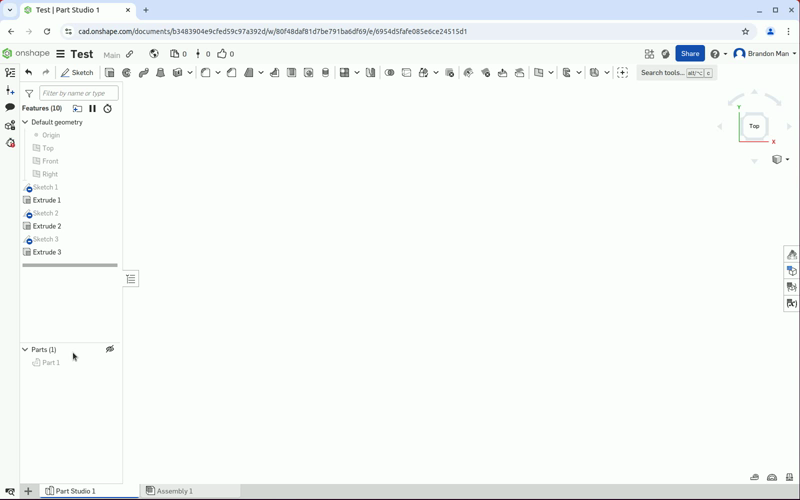
mouse_move(73, 352)
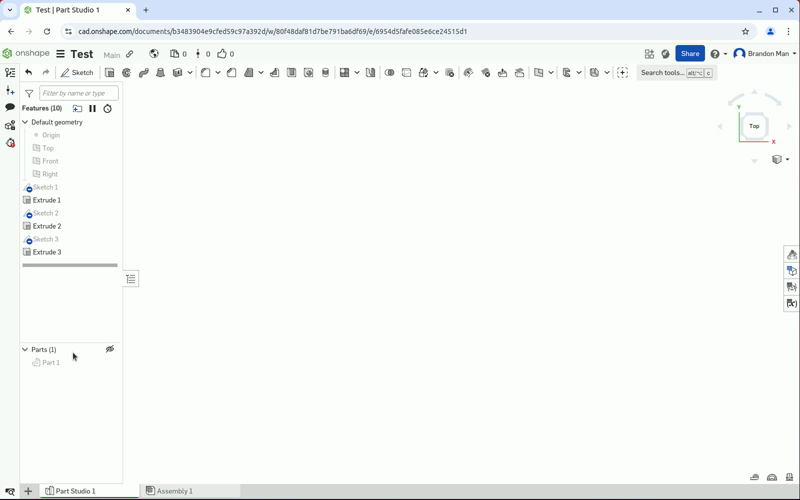
key(shift+y)
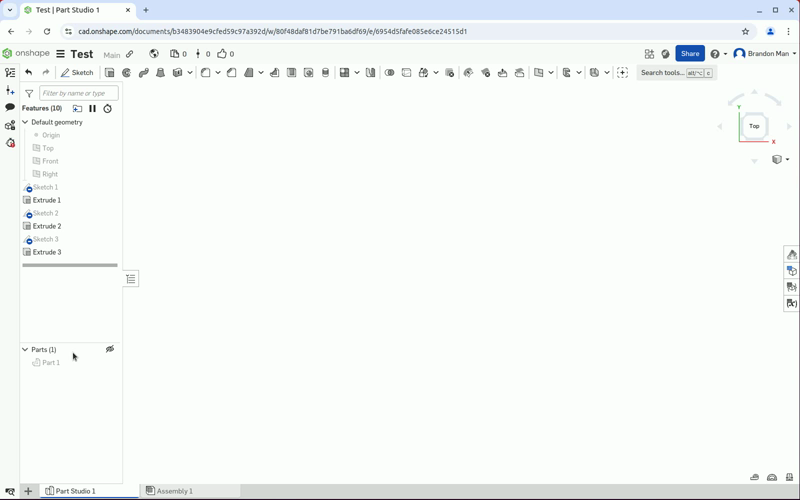
key(shift+s)
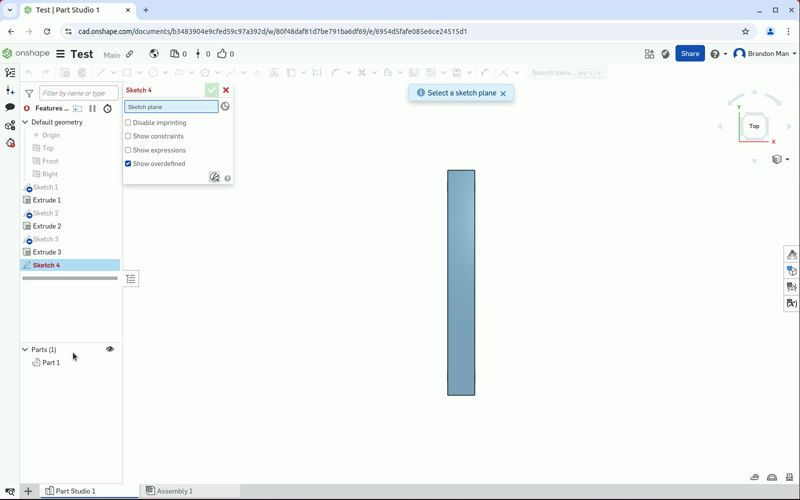
mouse_move(73, 150)
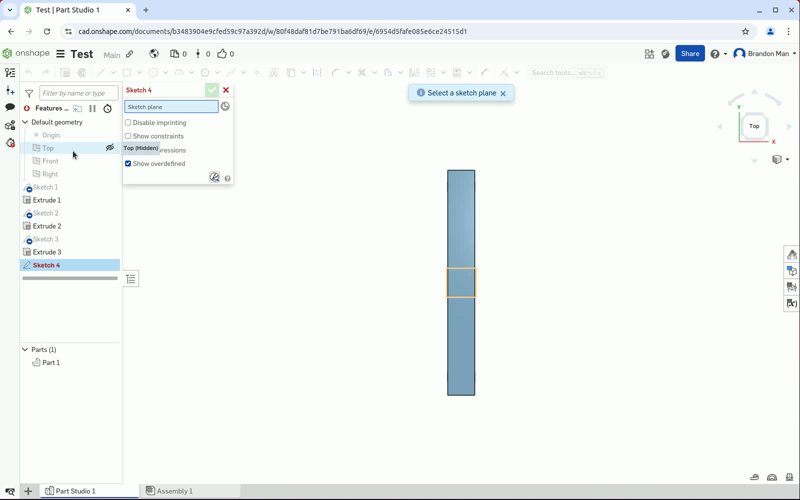
click(73, 150)
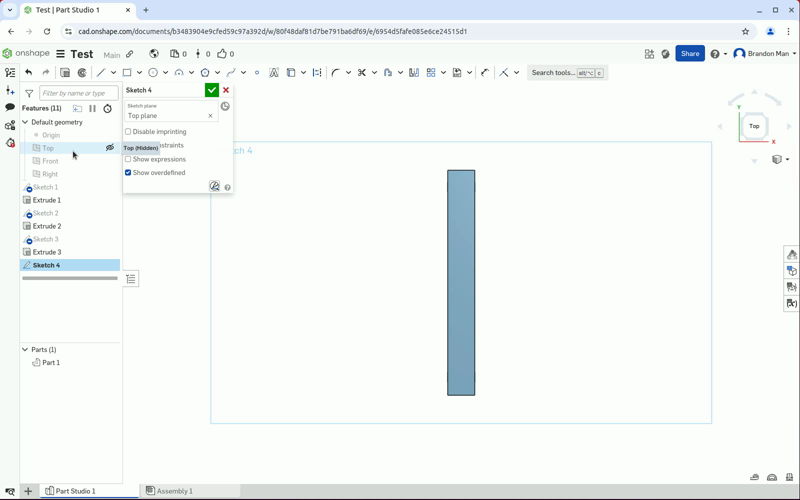
mouse_move(73, 352)
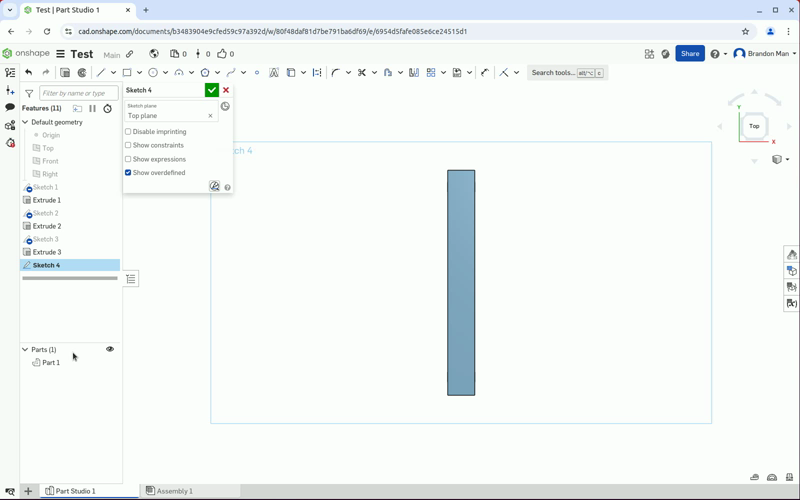
key(y)
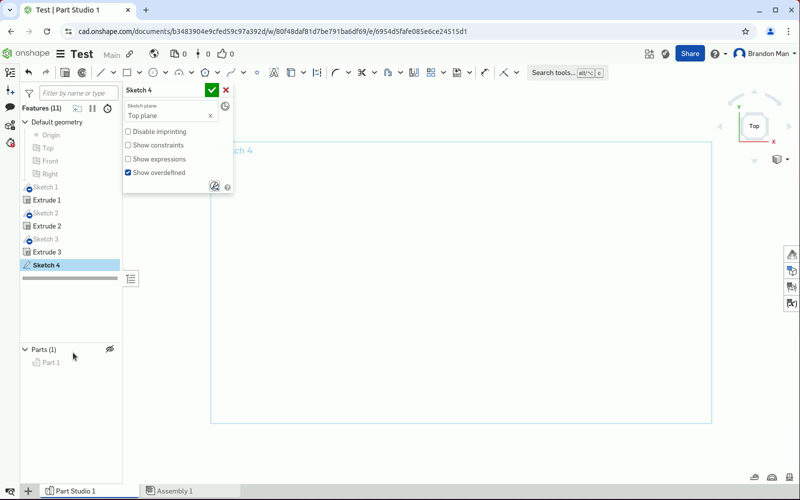
key(c)
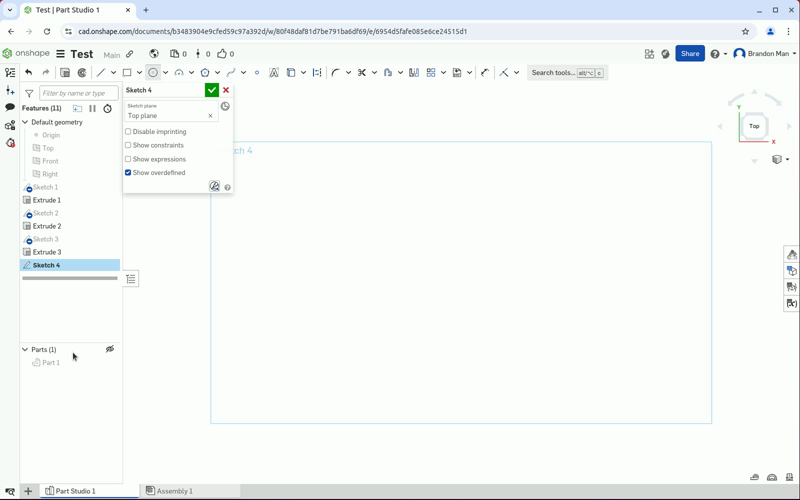
key_down(shift)
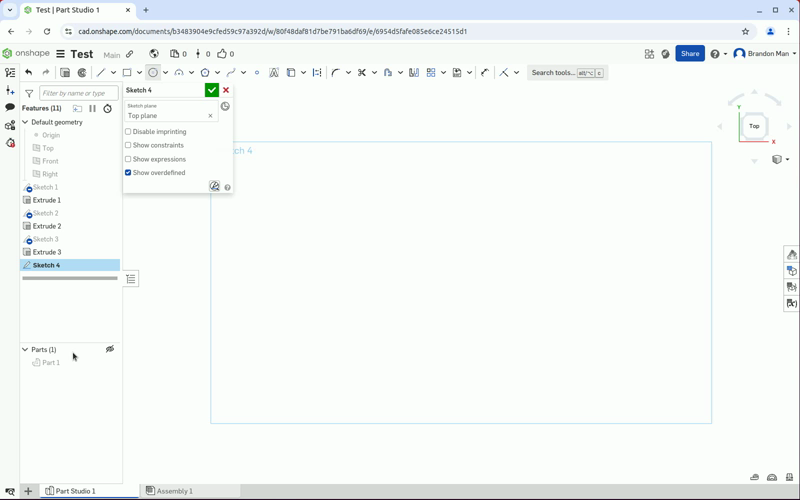
mouse_move(460, 222)
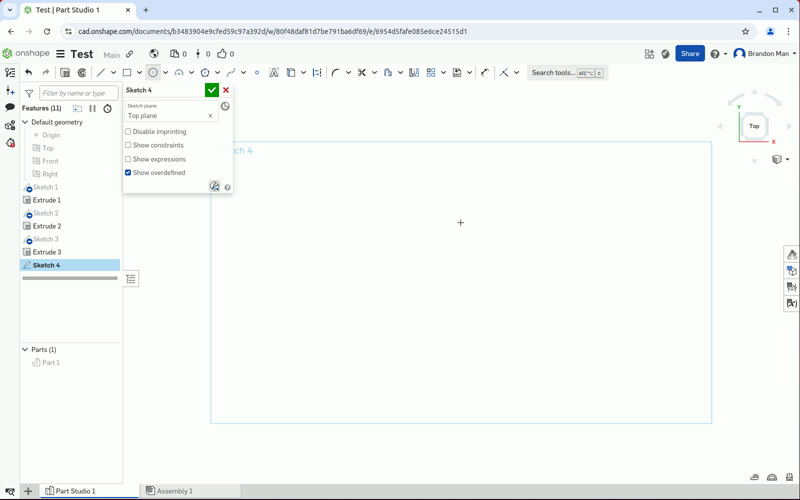
click(460, 222)
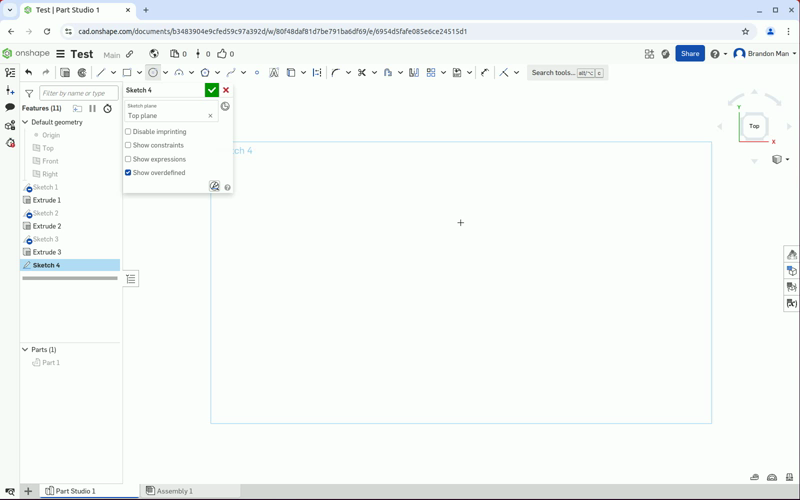
key_up(shift)
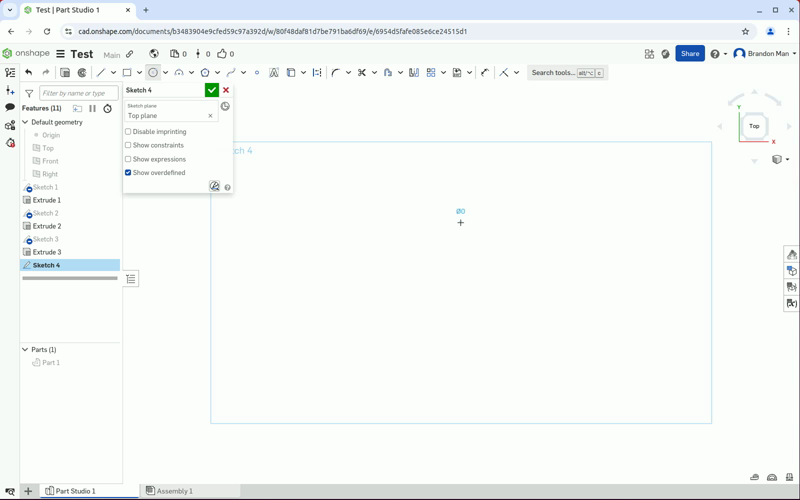
mouse_move(467, 222)
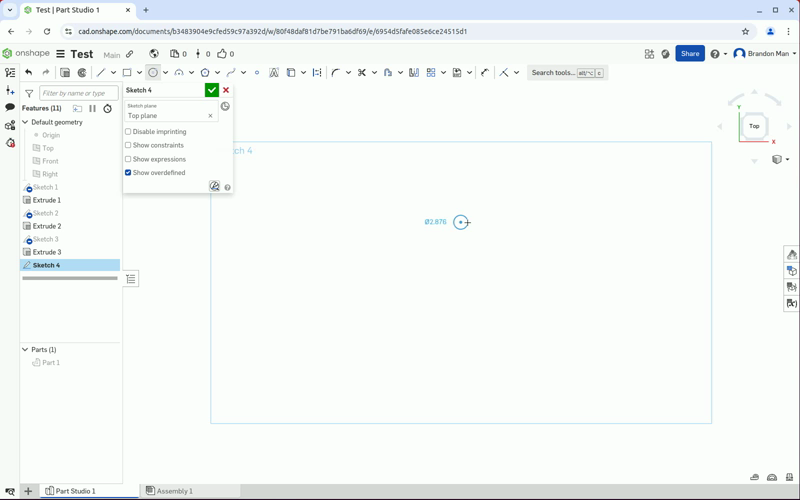
click(467, 222)
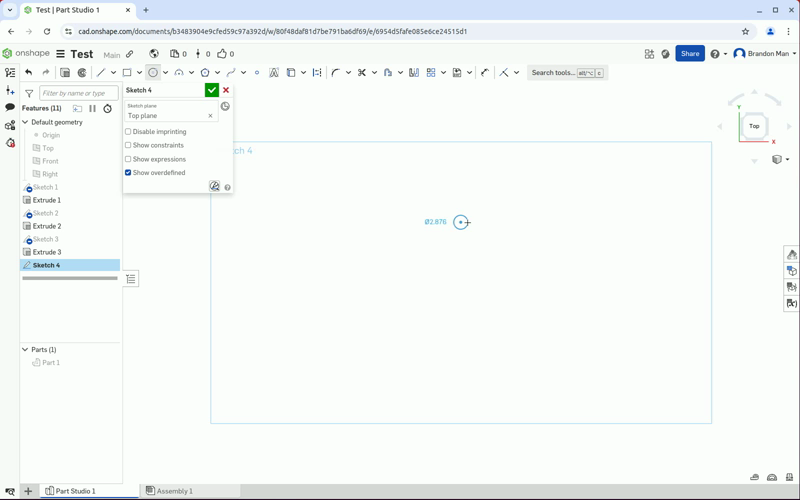
key(esc)
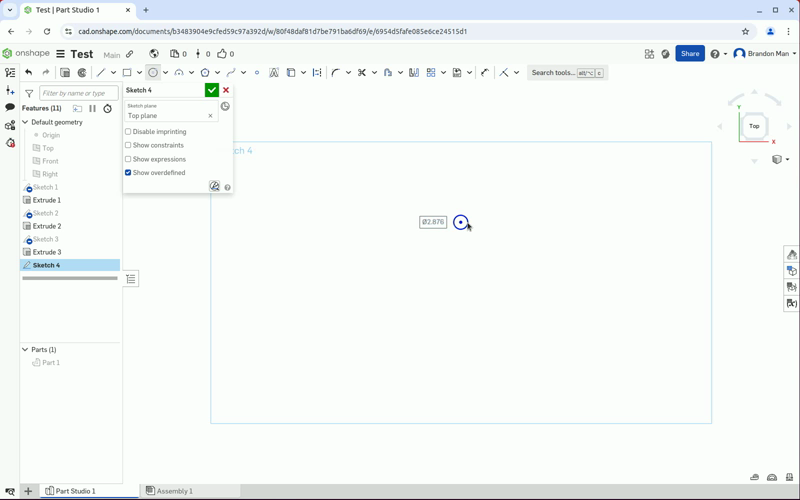
mouse_move(463, 218)
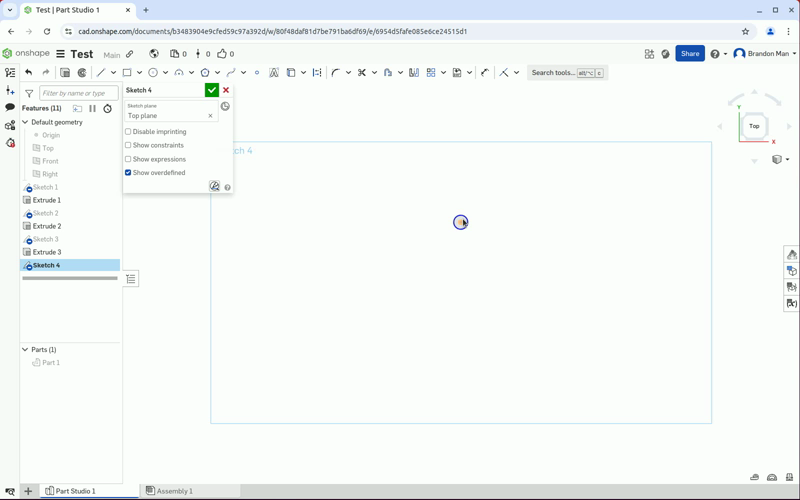
scroll(6)
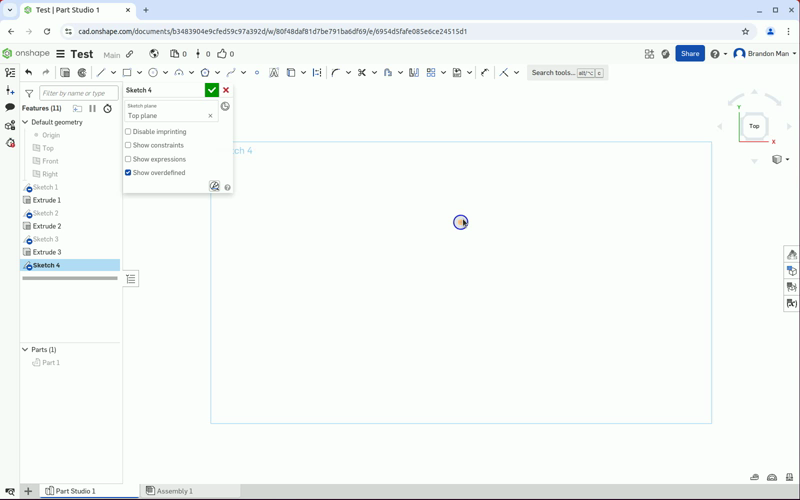
scroll(6)
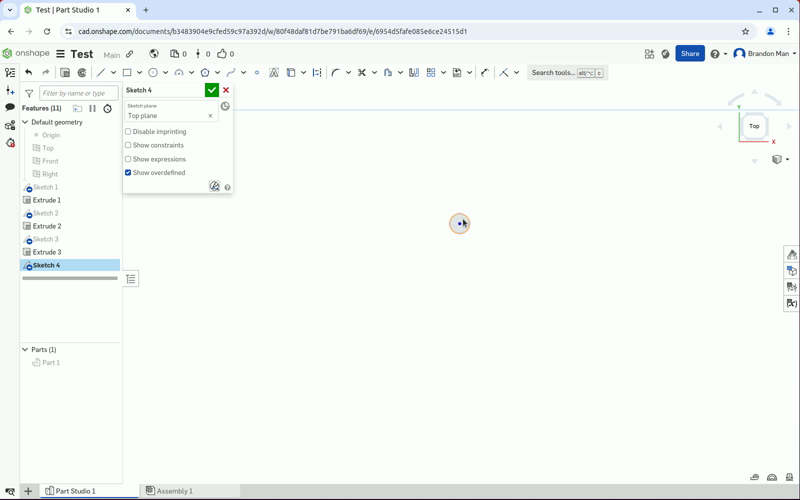
scroll(6)
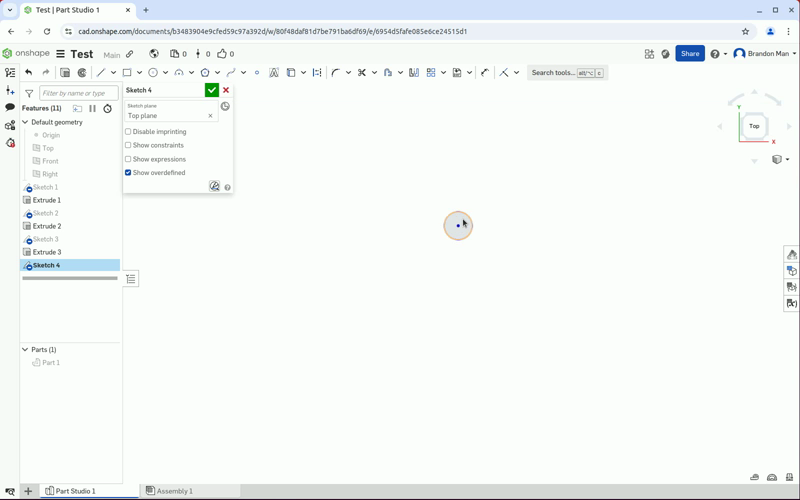
scroll(6)
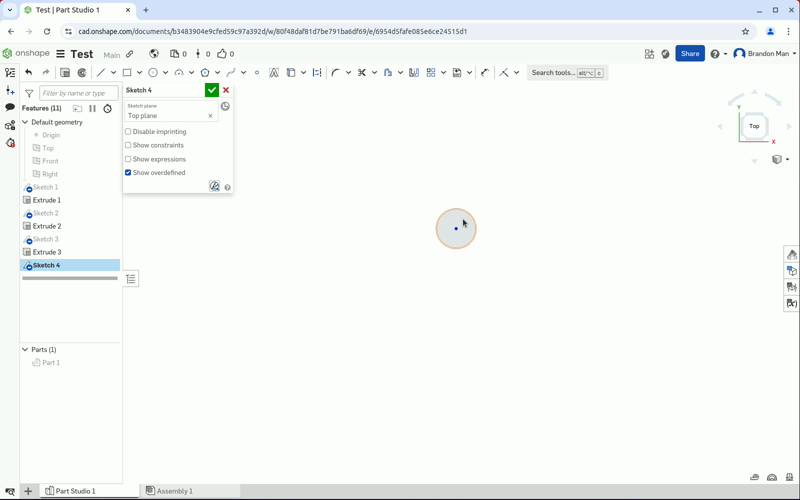
scroll(6)
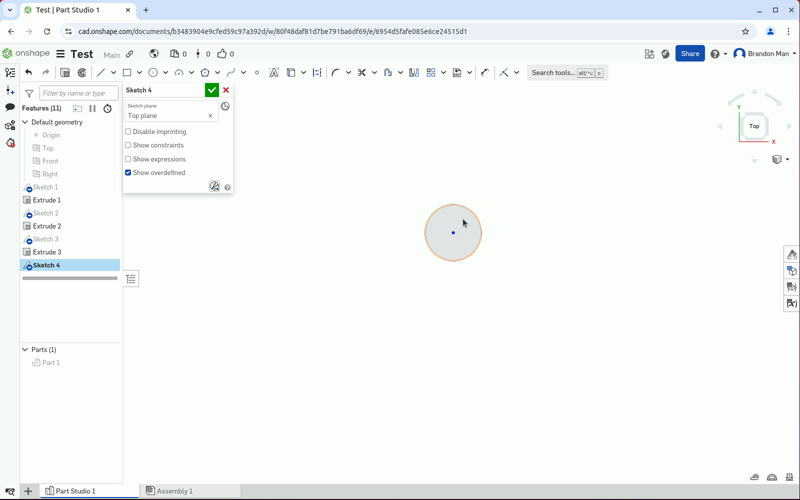
scroll(6)
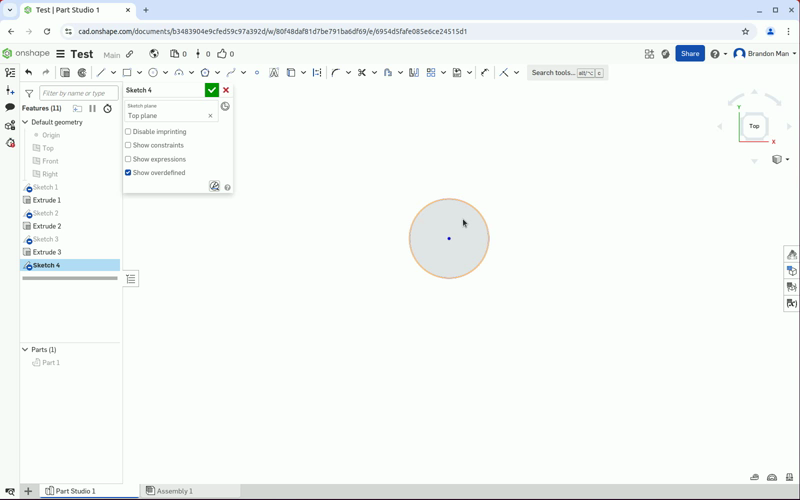
scroll(6)
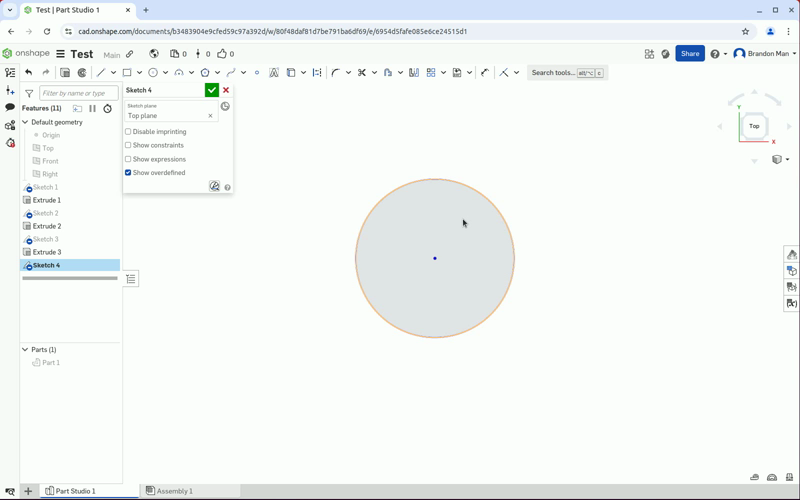
click(463, 218)
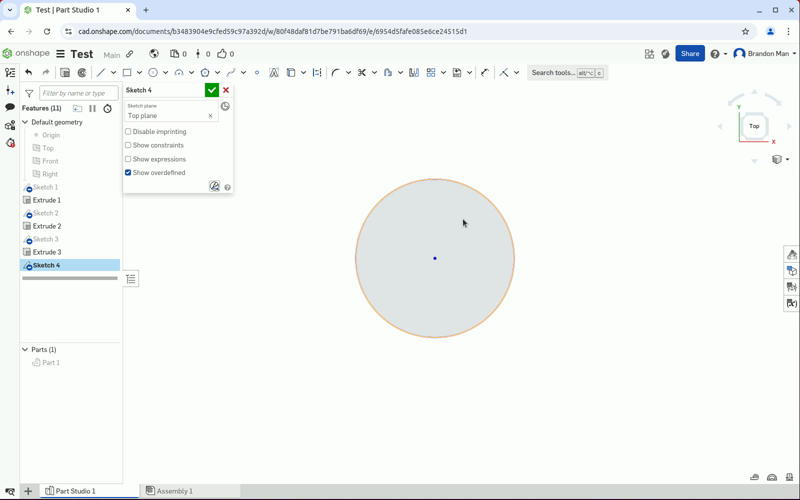
scroll(-6)
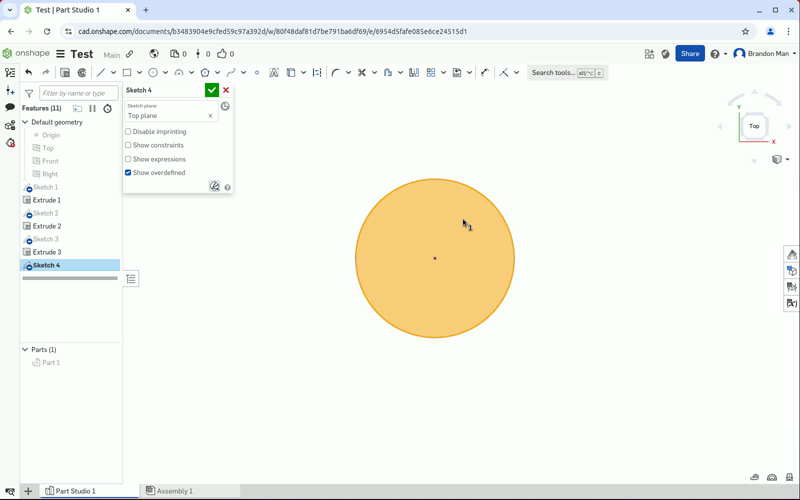
scroll(-6)
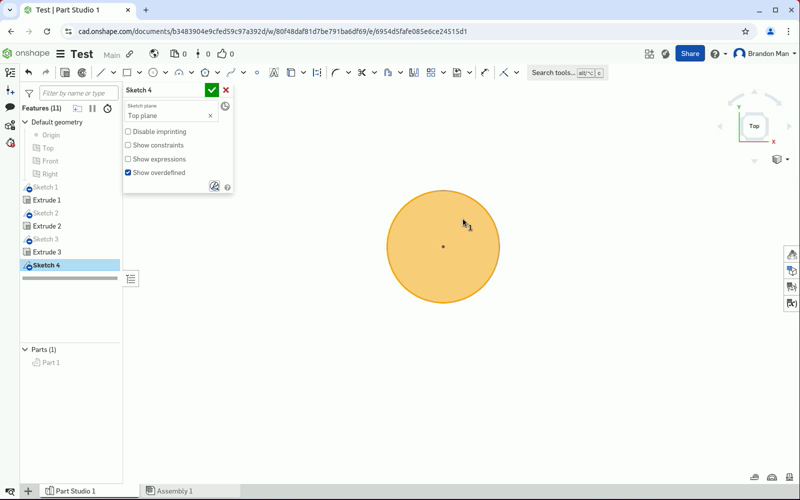
scroll(-6)
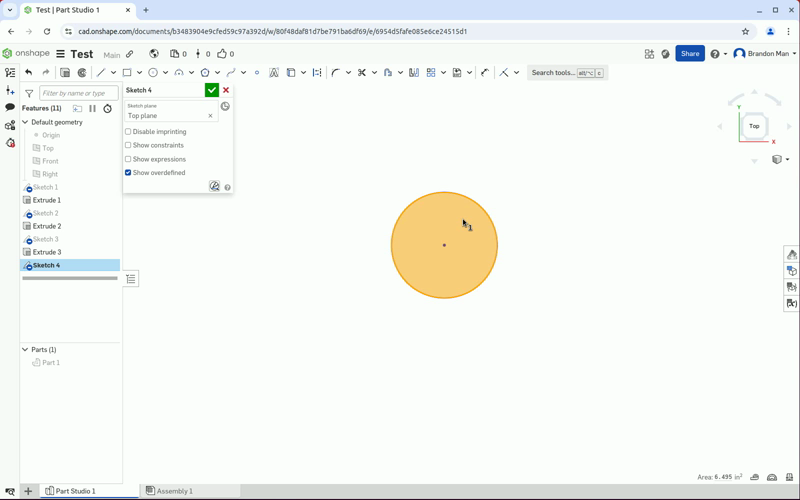
scroll(-6)
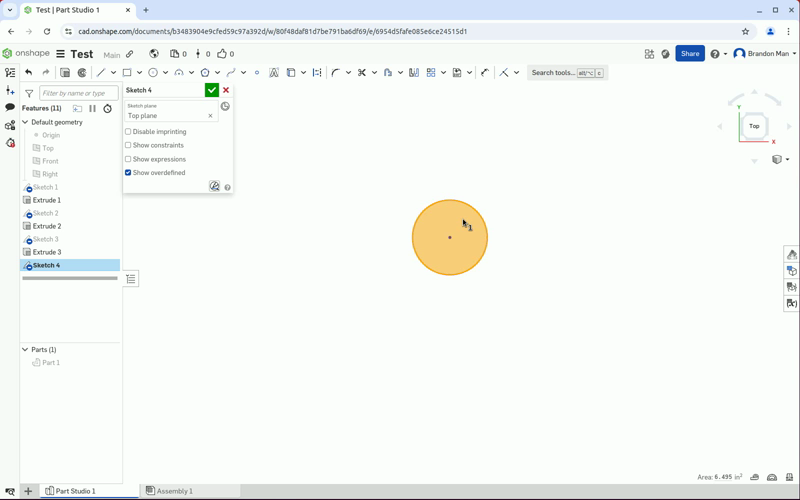
scroll(-6)
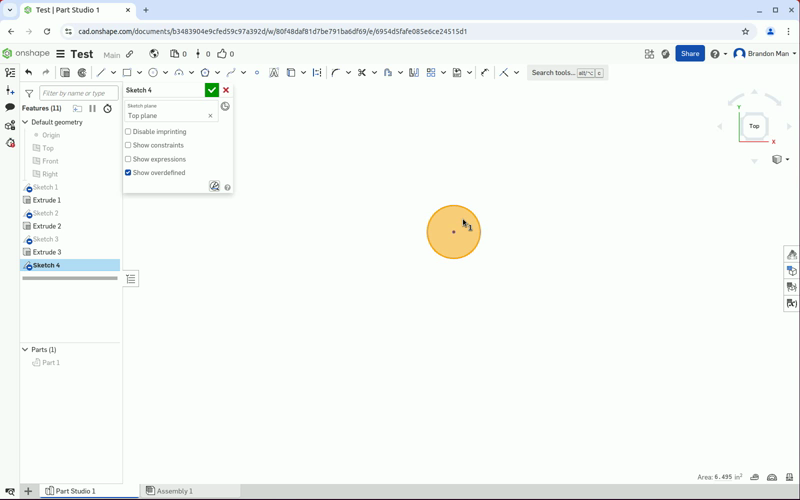
scroll(-6)
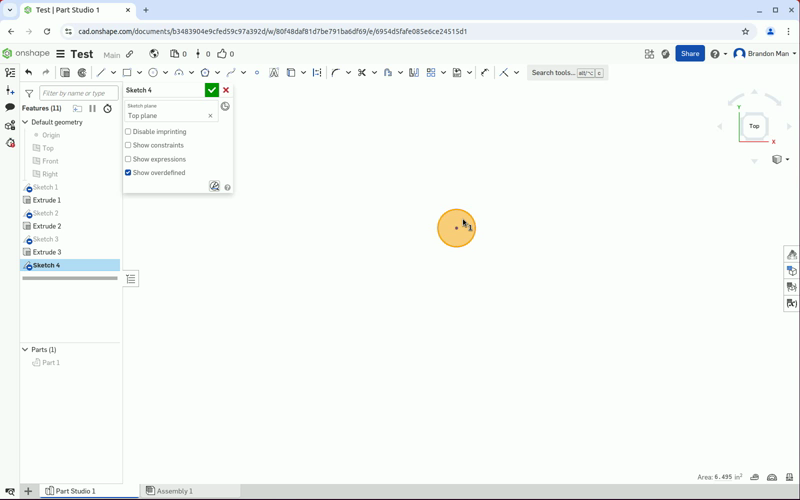
scroll(-6)
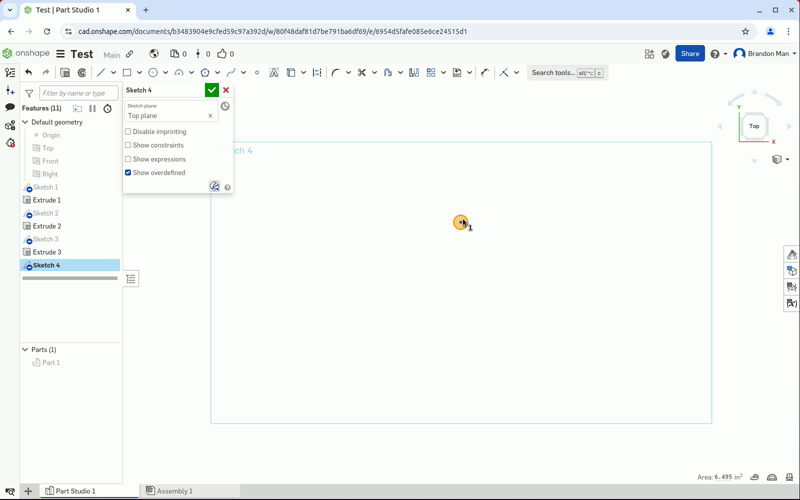
mouse_move(73, 352)
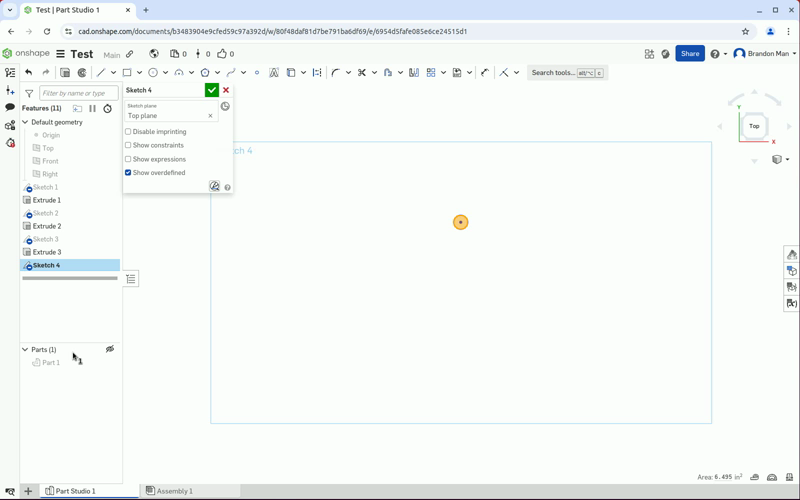
key(shift+y)
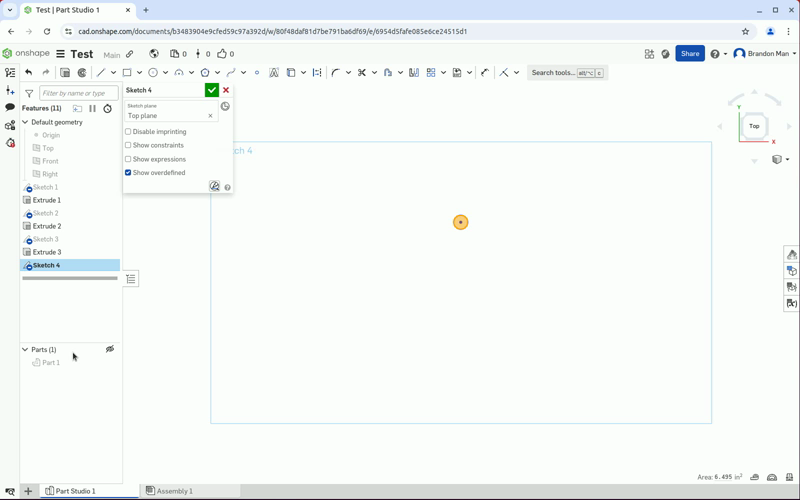
key(shift+e)
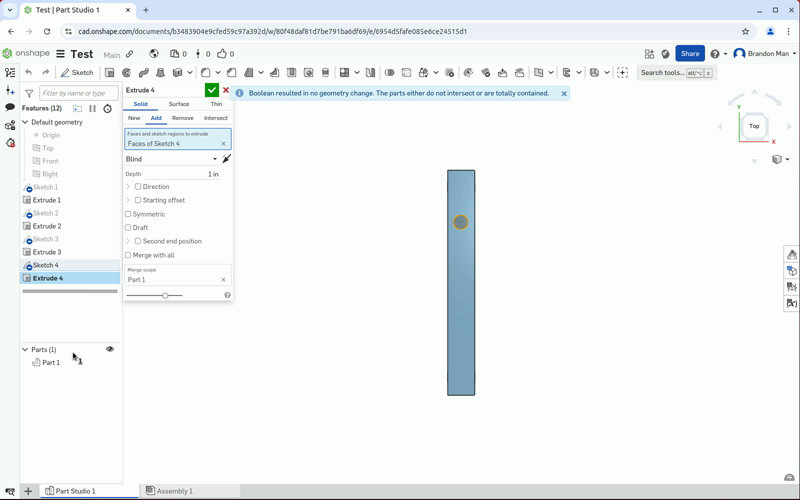
mouse_move(143, 106)
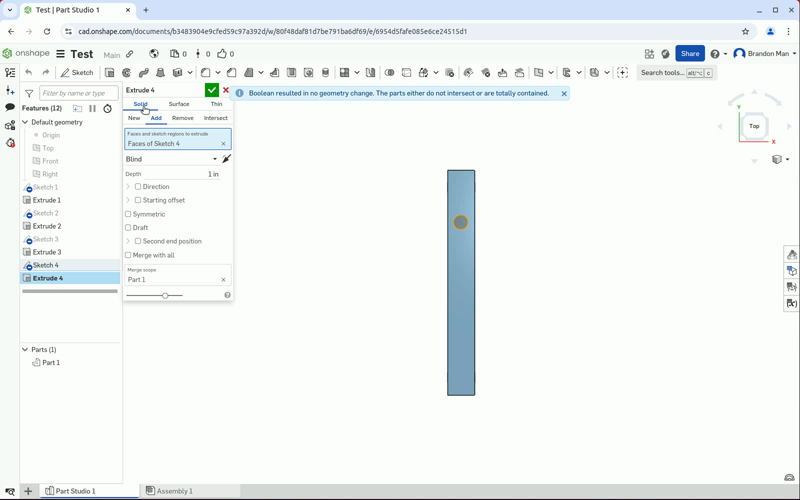
click(143, 106)
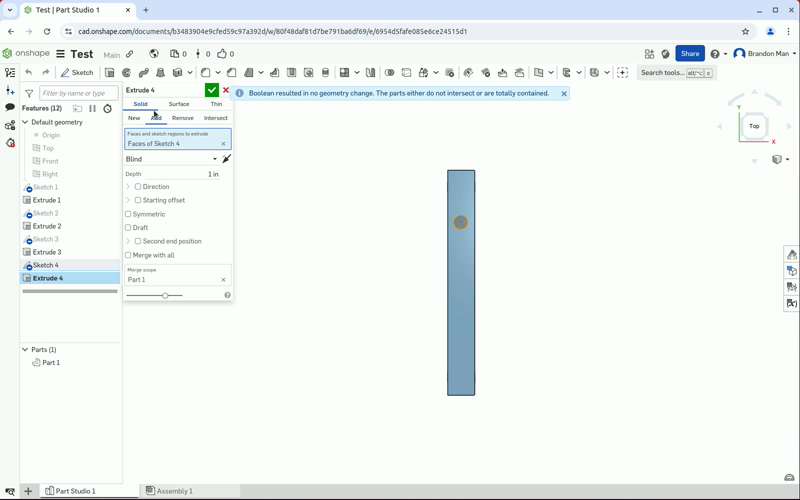
mouse_move(186, 120)
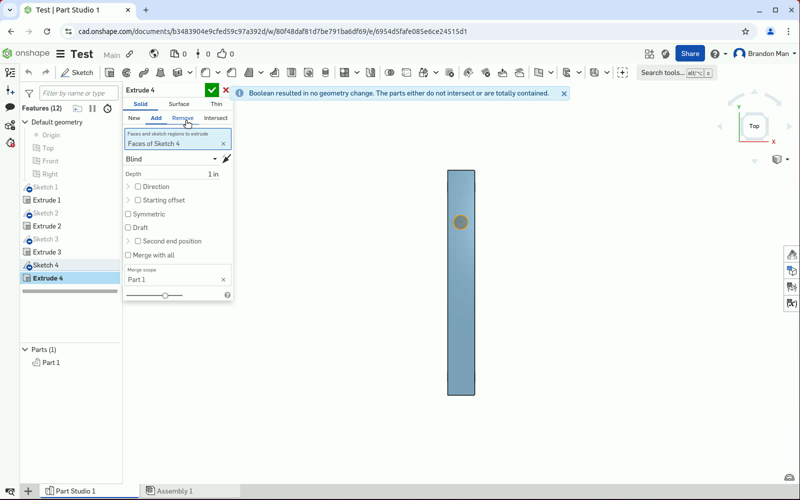
click(186, 120)
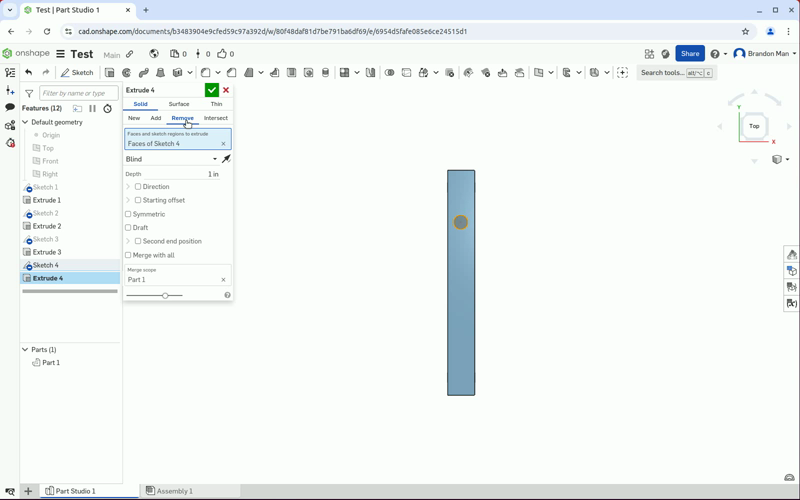
key(tab, 4)
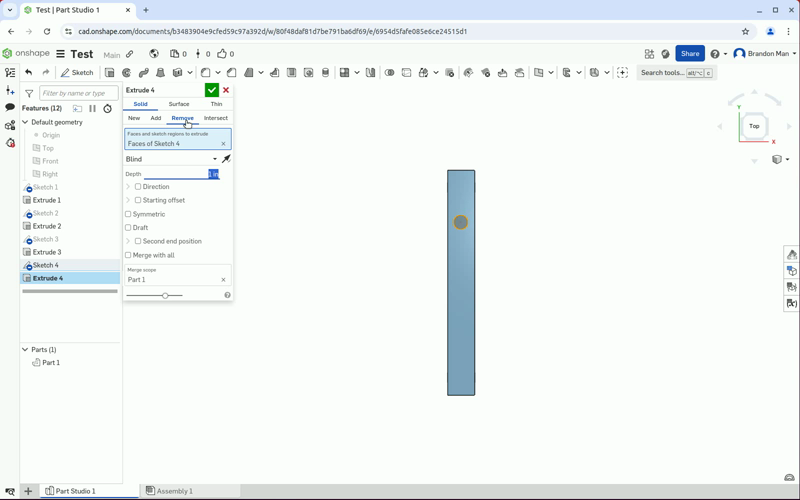
text(12.516)
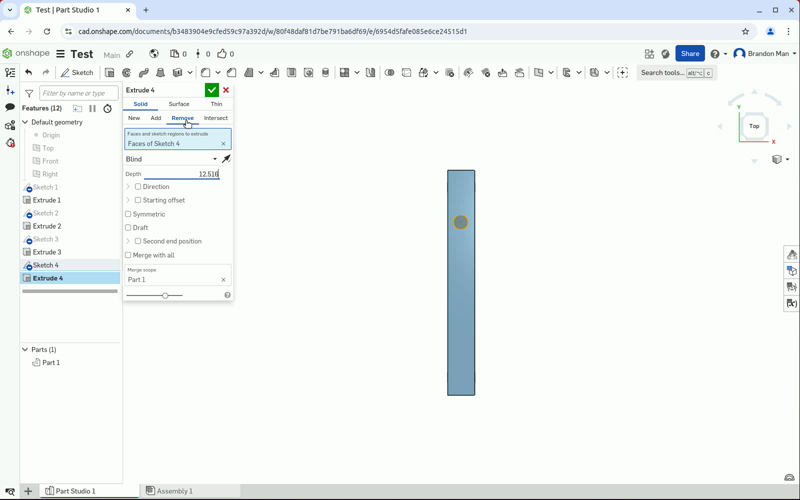
key(tab, 3)
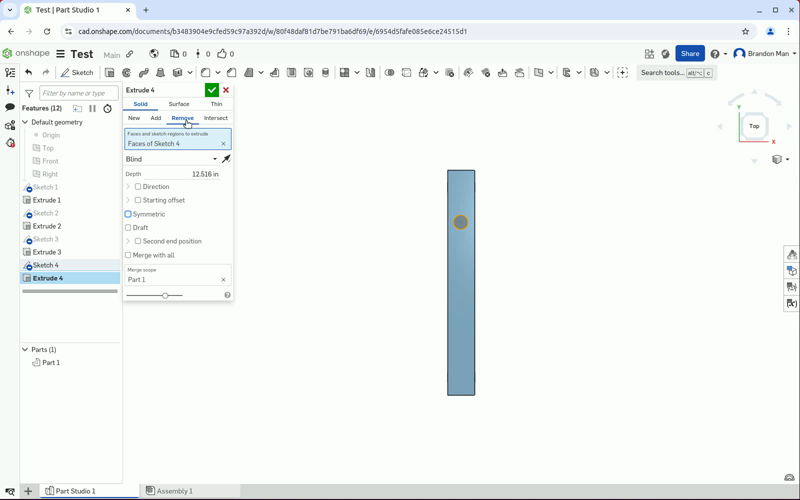
key(space)
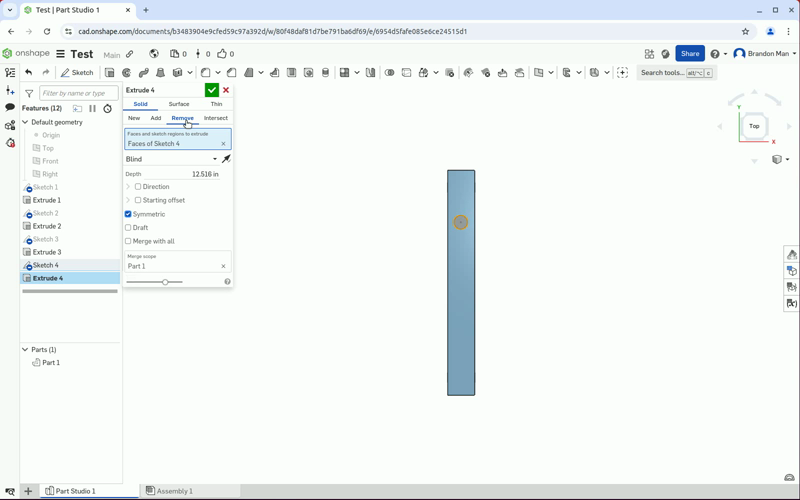
key(tab, 2)
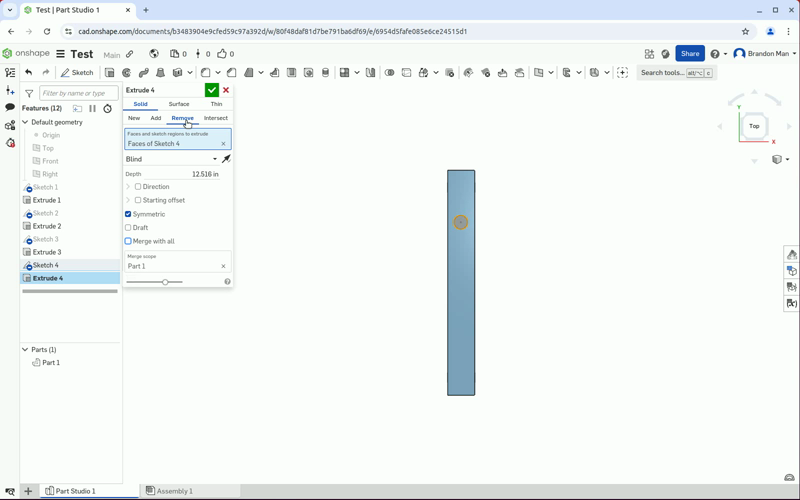
key(space)
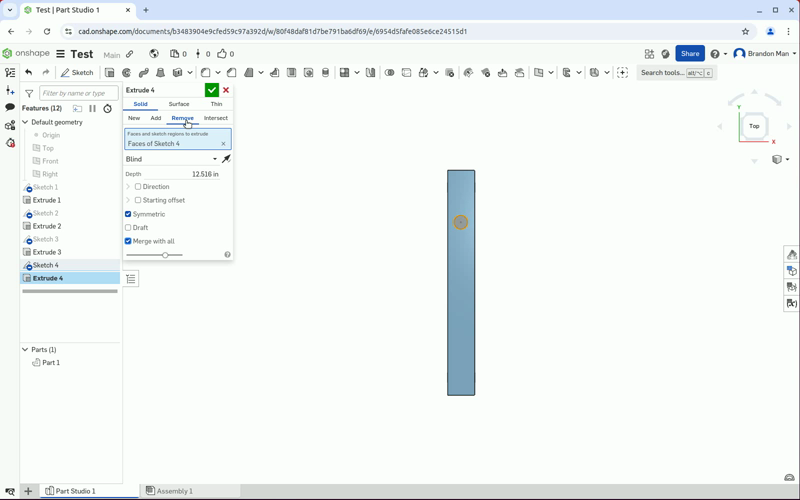
key(enter)
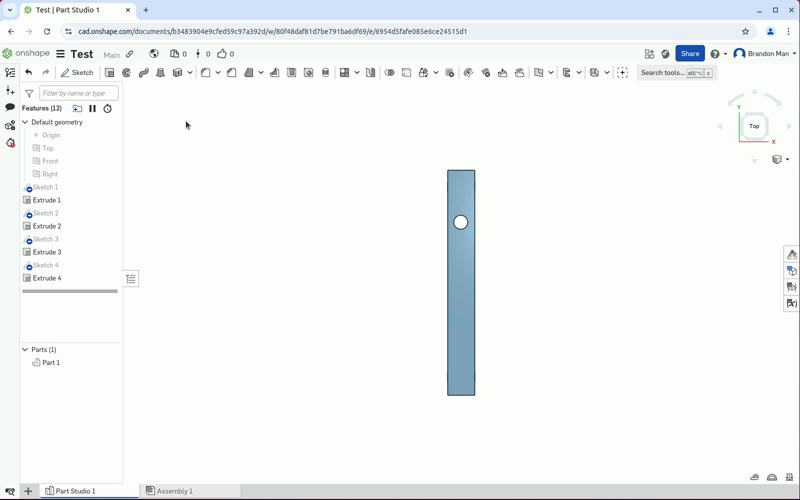
key(shift+h)
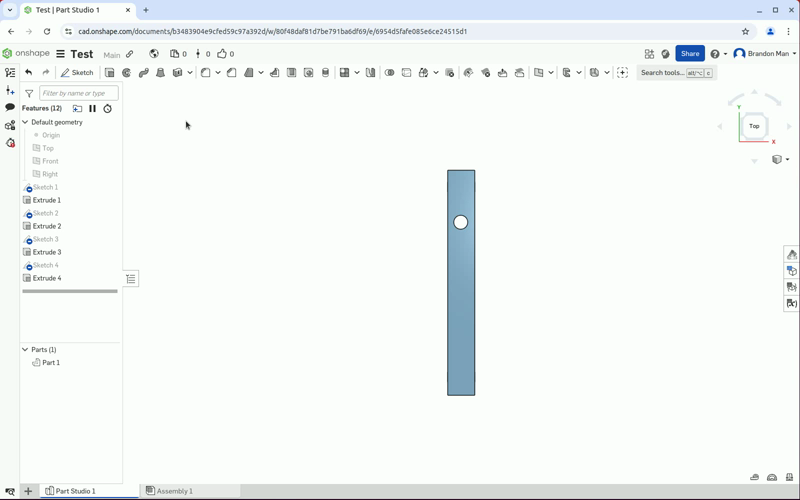
key(shift+h)
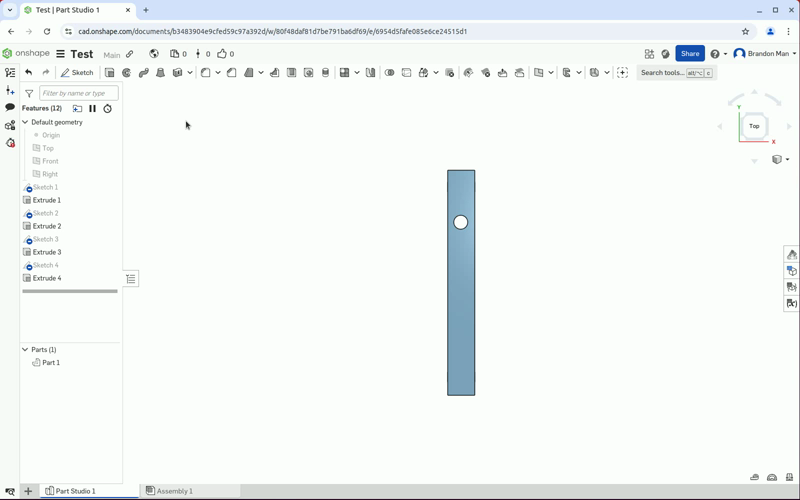
mouse_move(73, 189)
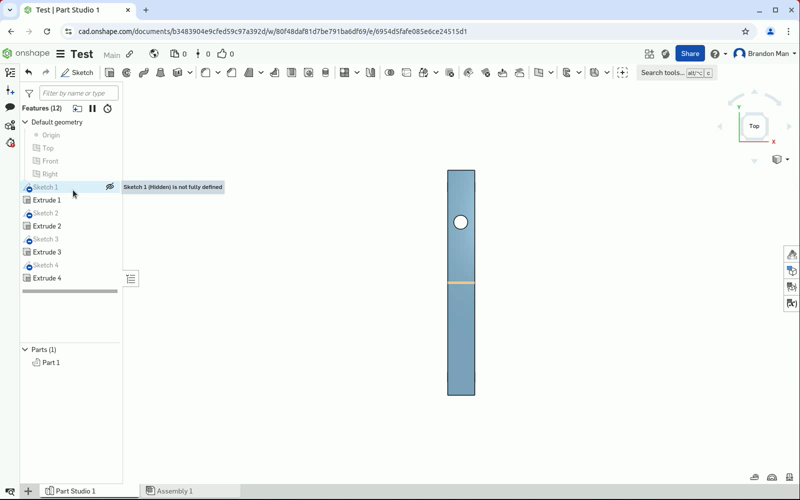
click(73, 189)
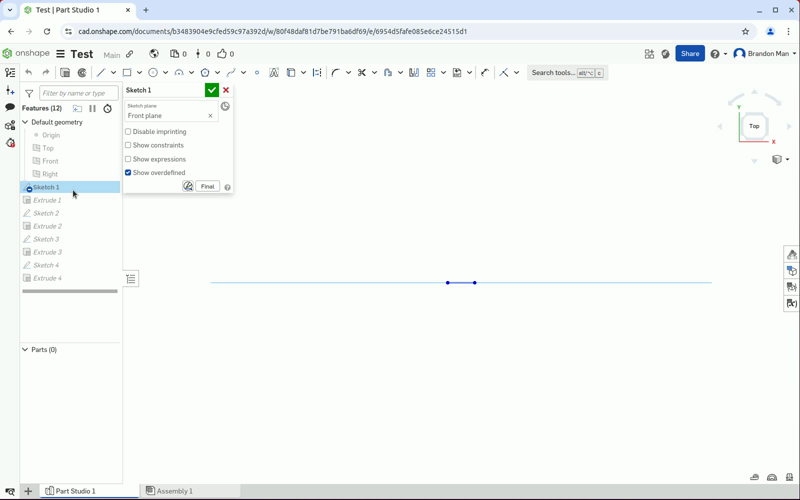
mouse_move(229, 92)
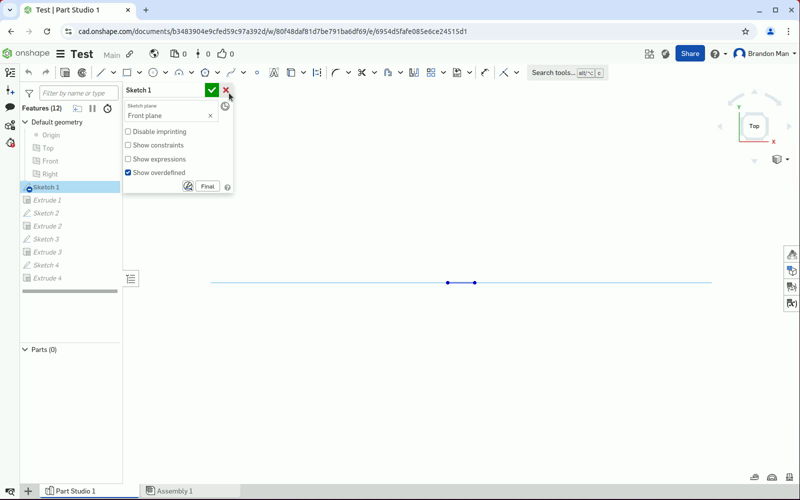
click(229, 92)
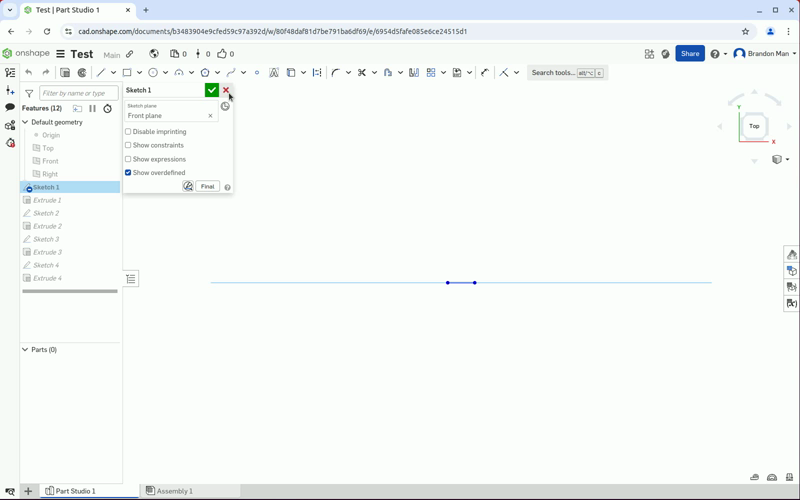
key(shift+s)
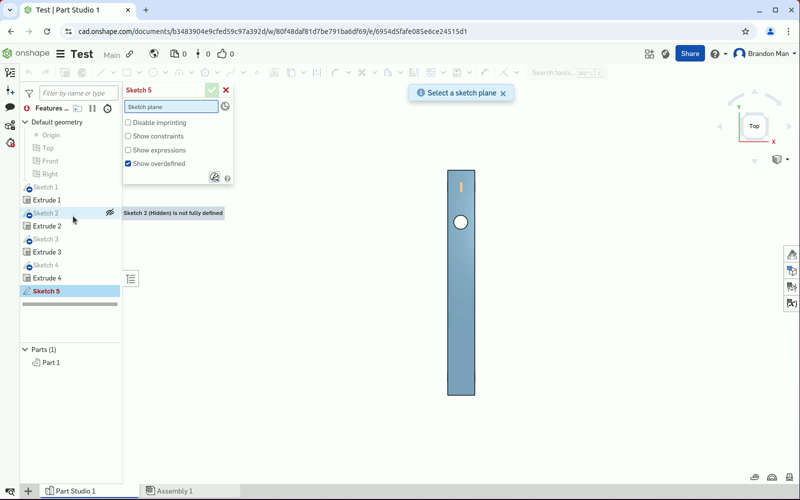
scroll(3)
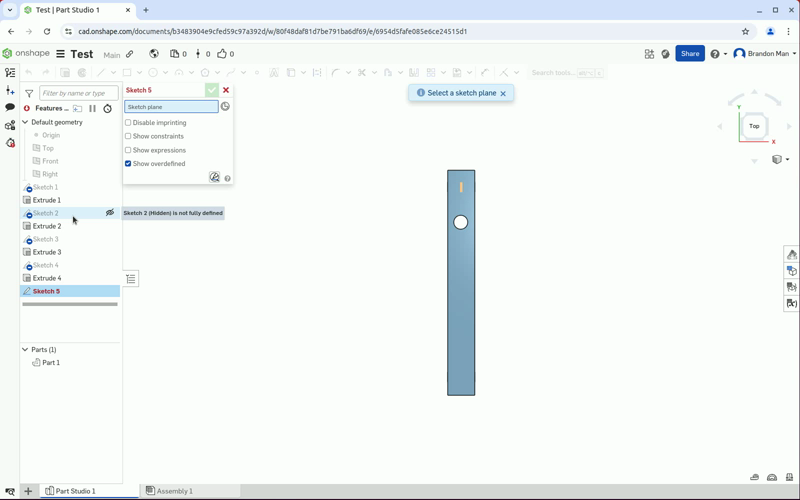
mouse_move(73, 150)
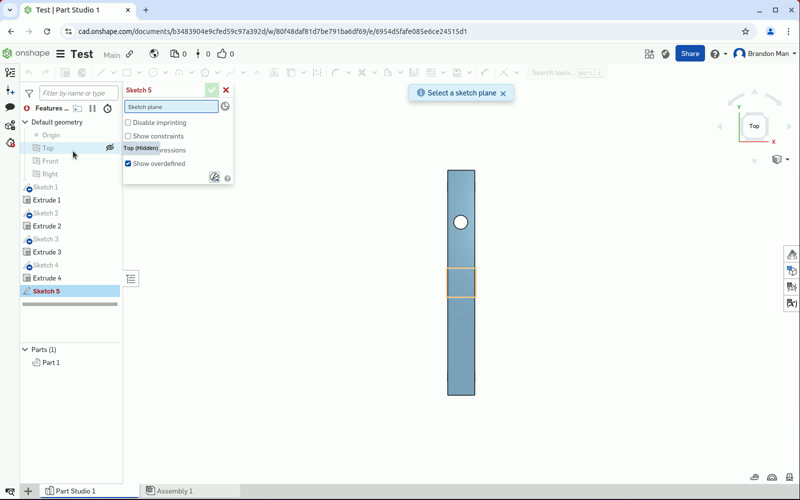
click(73, 150)
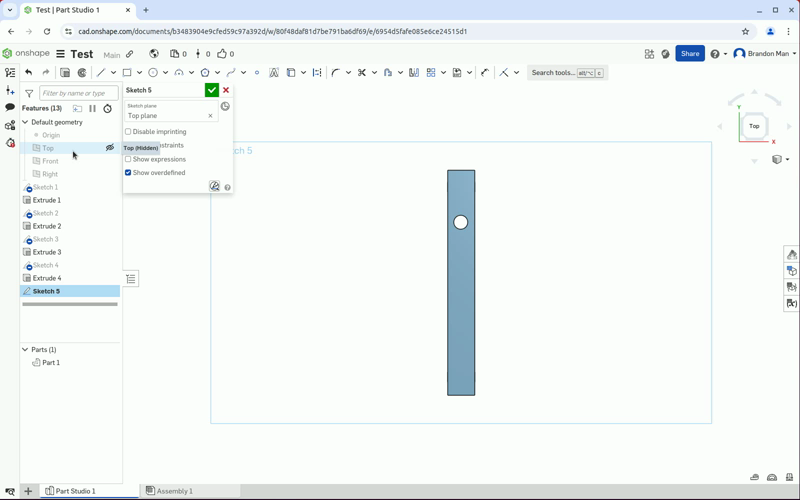
mouse_move(73, 352)
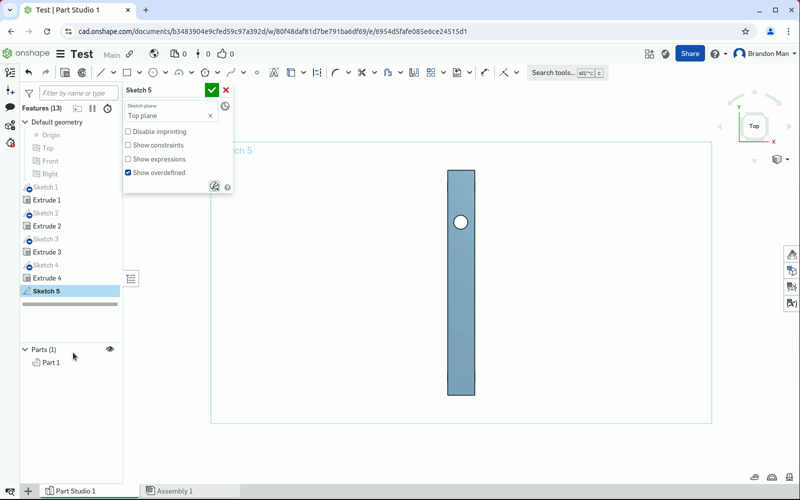
key(y)
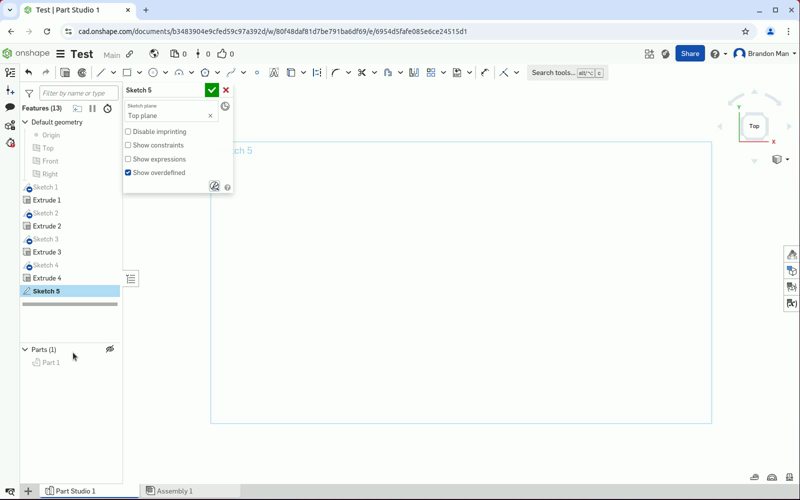
key(c)
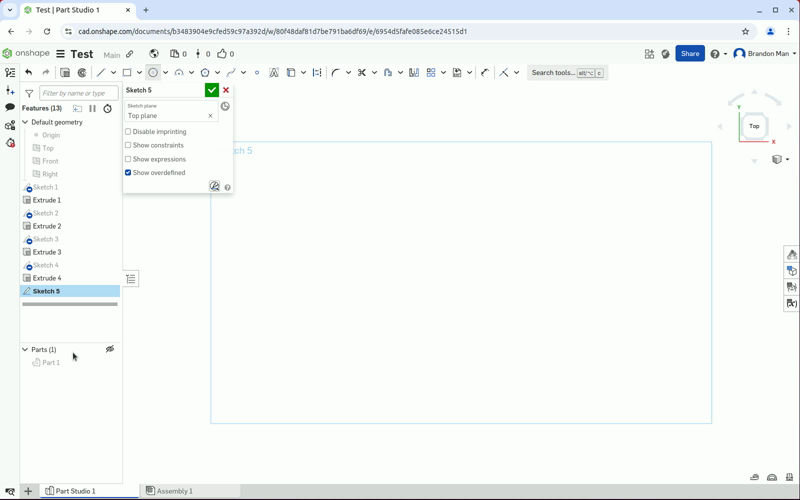
key_down(shift)
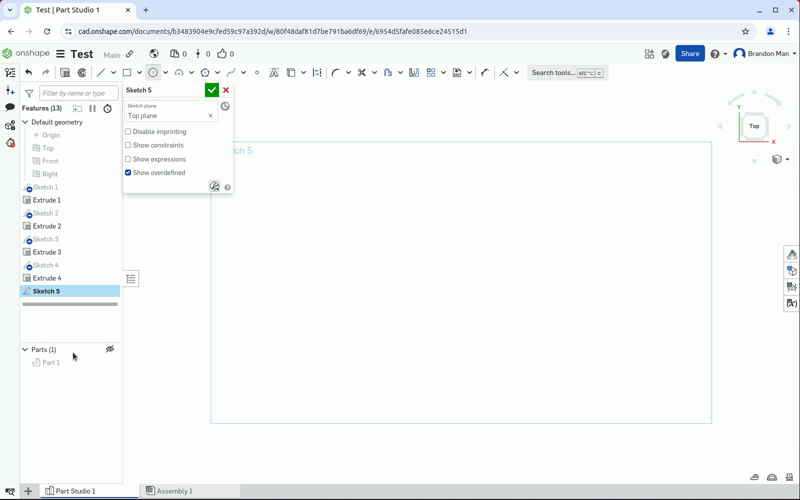
mouse_move(460, 343)
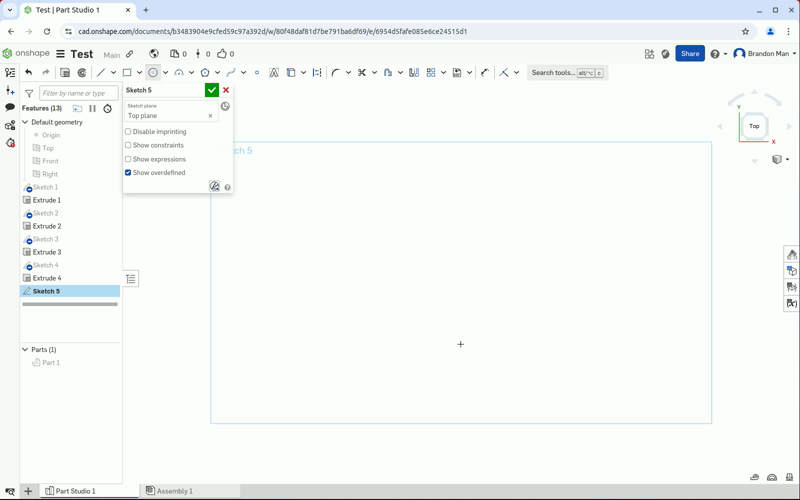
click(460, 343)
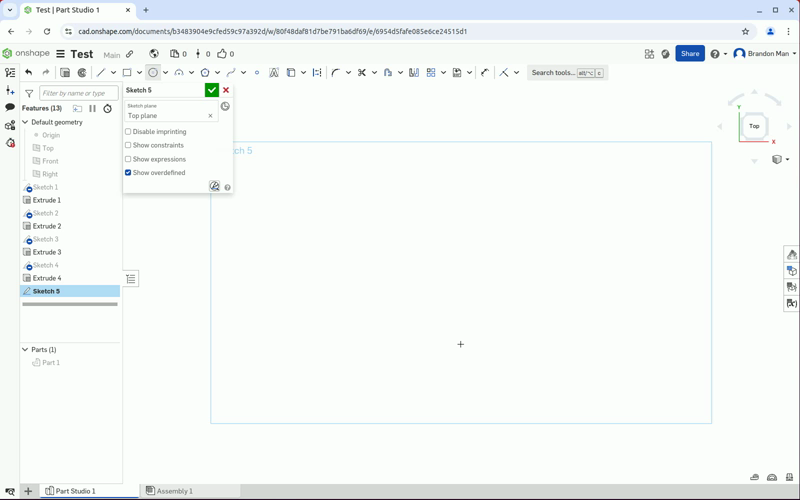
key_up(shift)
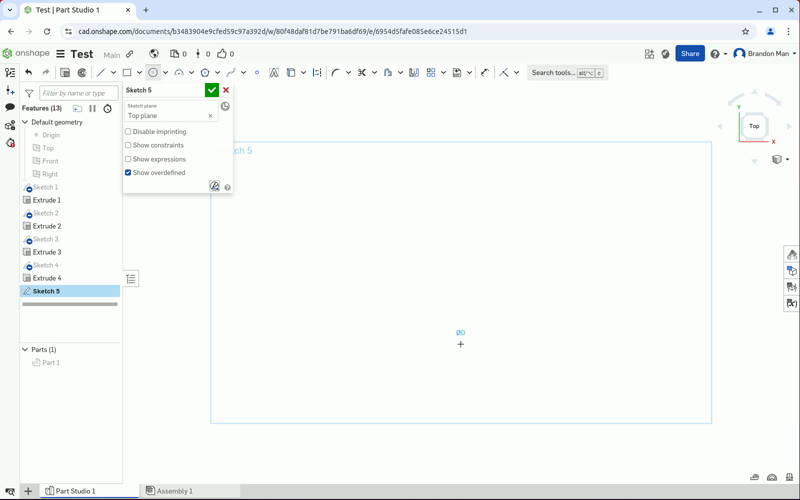
mouse_move(467, 343)
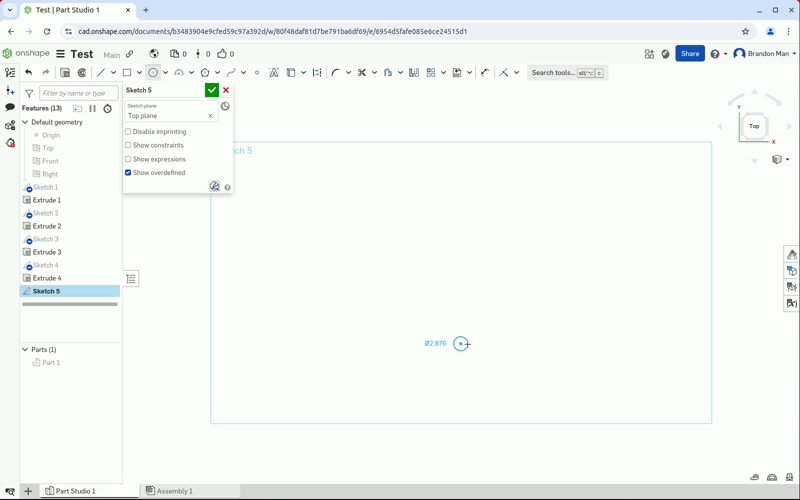
click(467, 343)
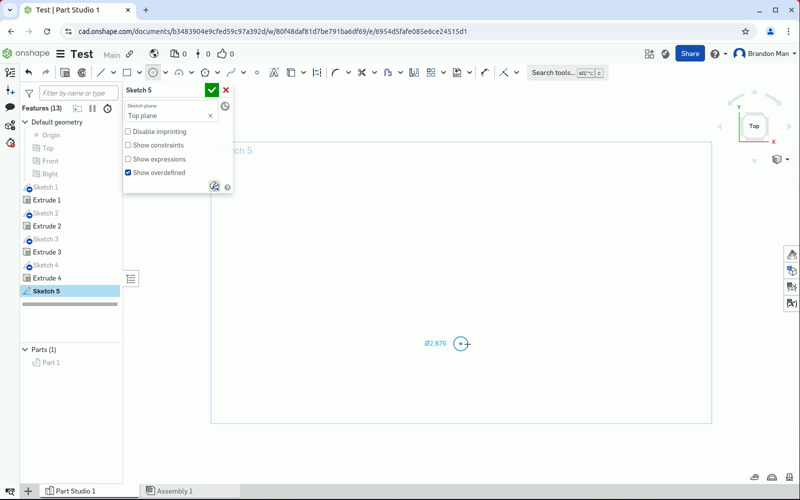
key(esc)
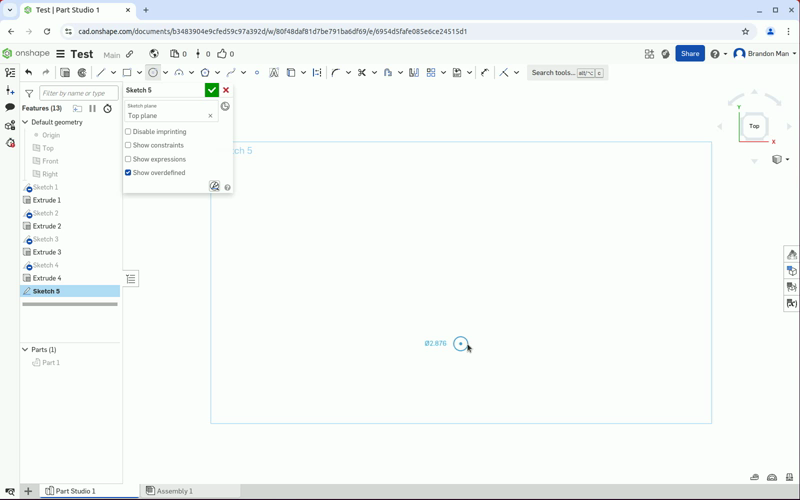
mouse_move(458, 344)
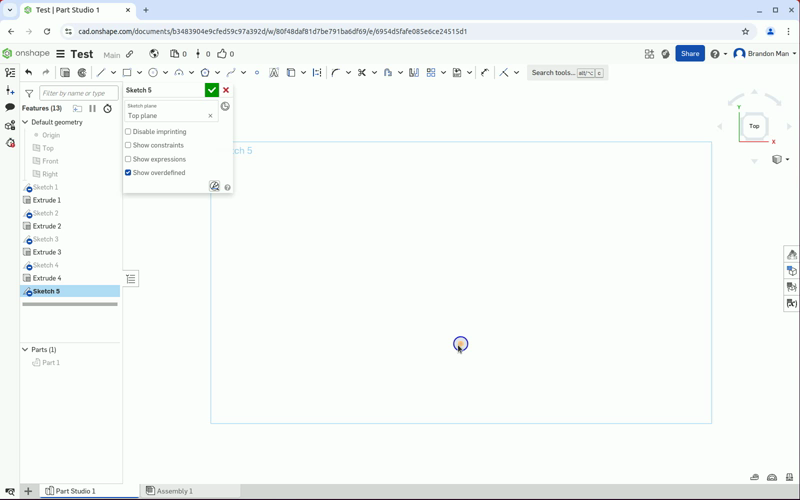
scroll(6)
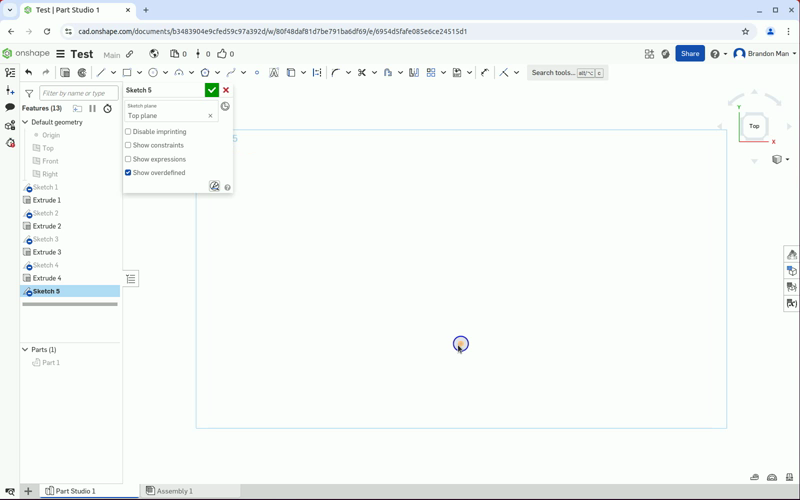
scroll(6)
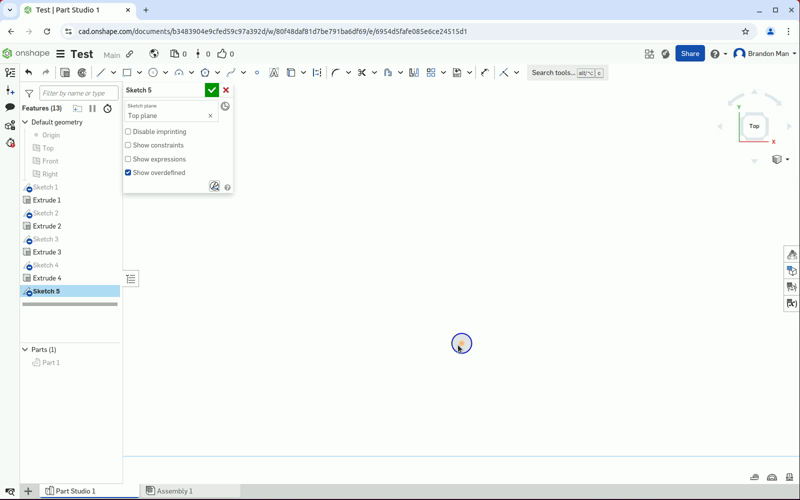
scroll(6)
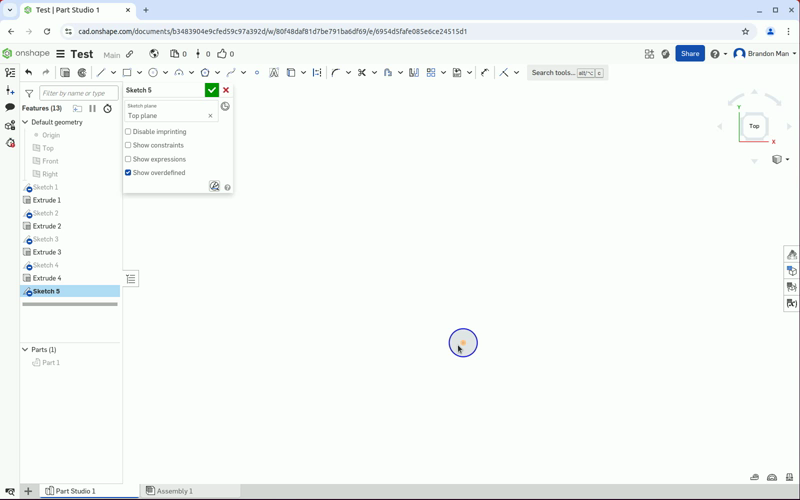
scroll(6)
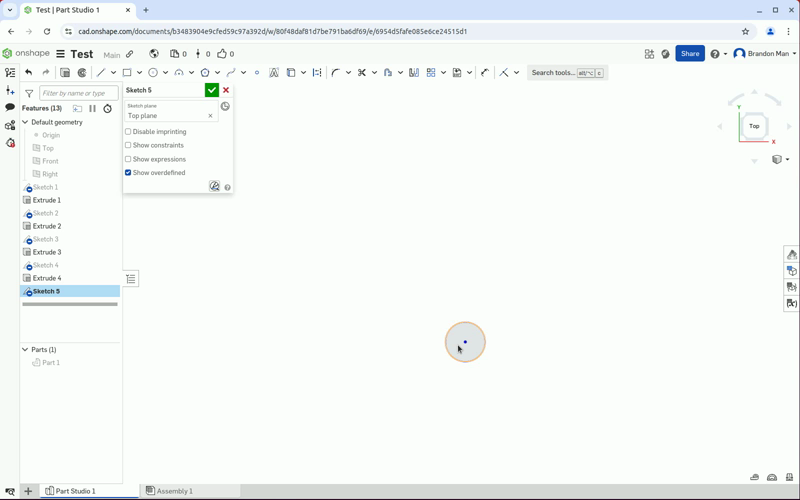
scroll(6)
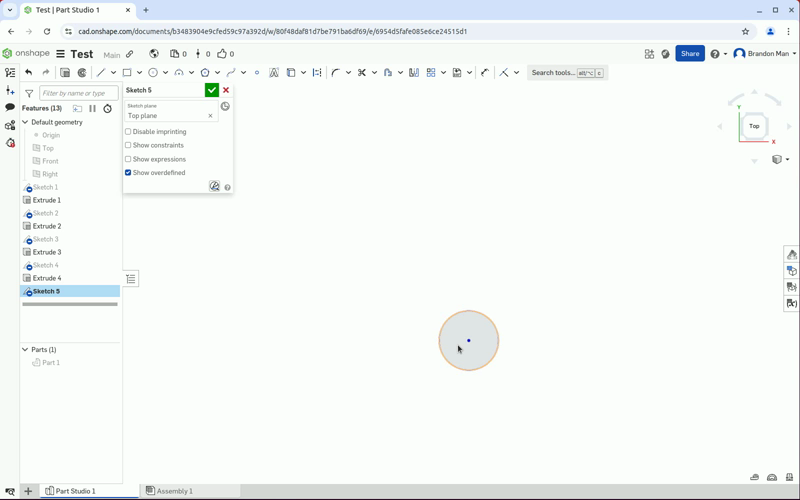
scroll(6)
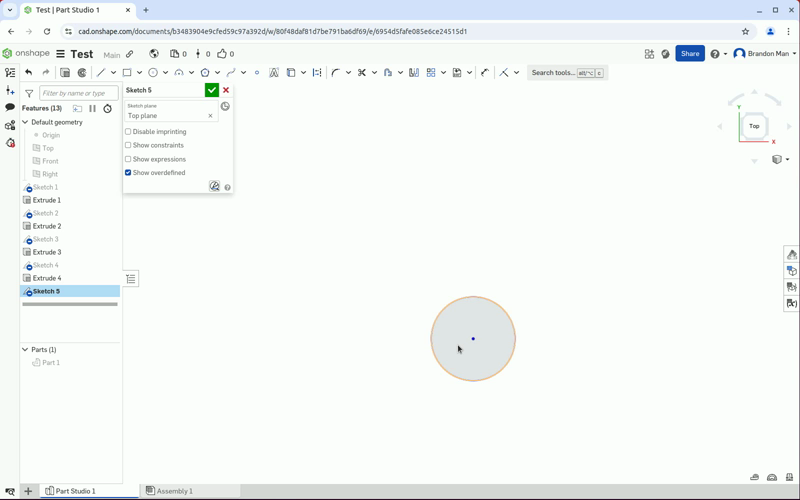
scroll(6)
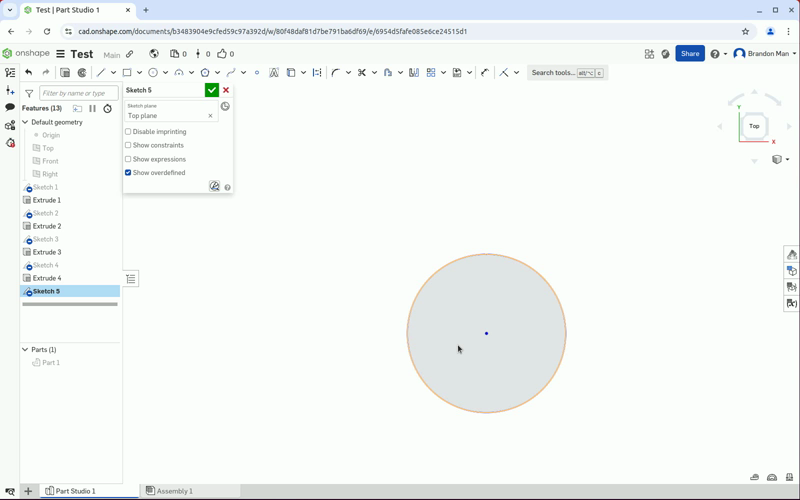
click(458, 344)
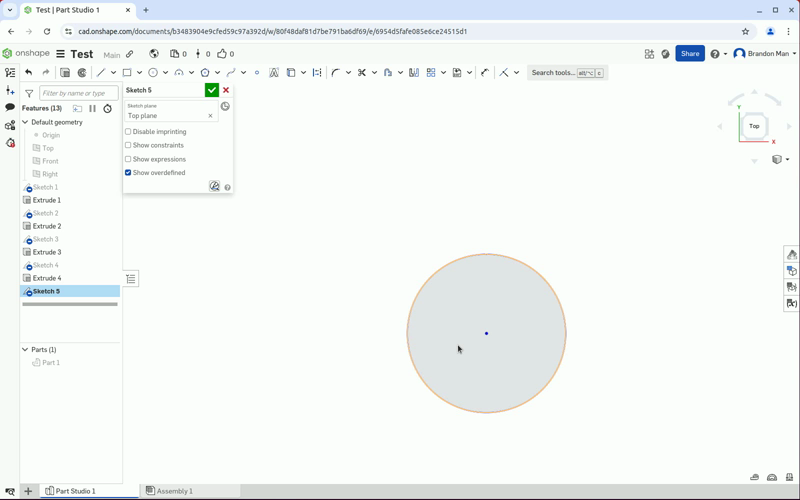
scroll(-6)
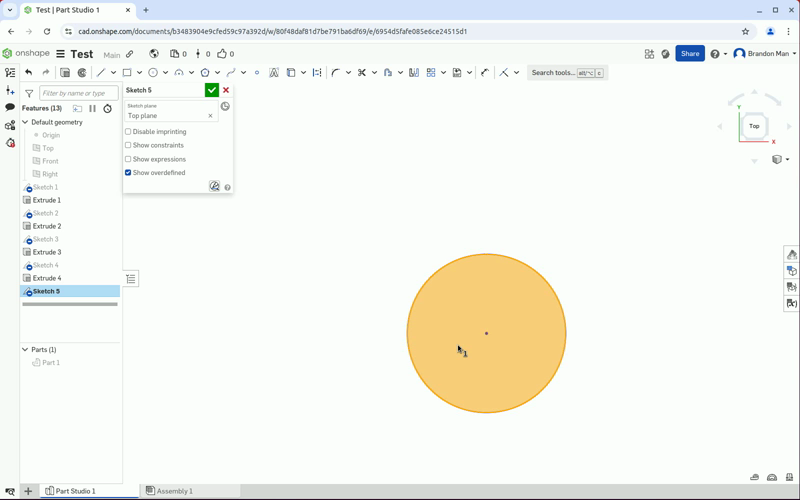
scroll(-6)
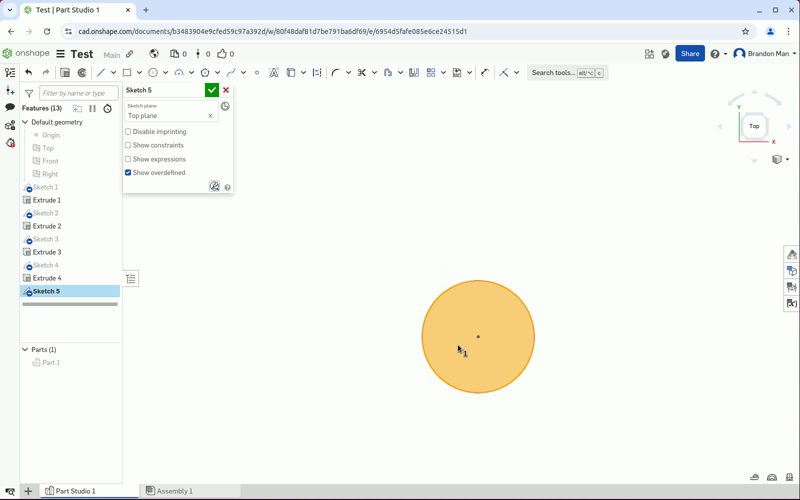
scroll(-6)
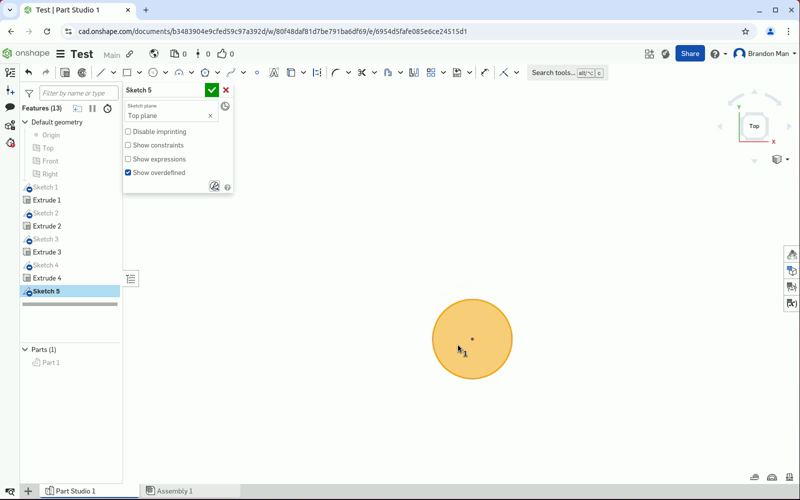
scroll(-6)
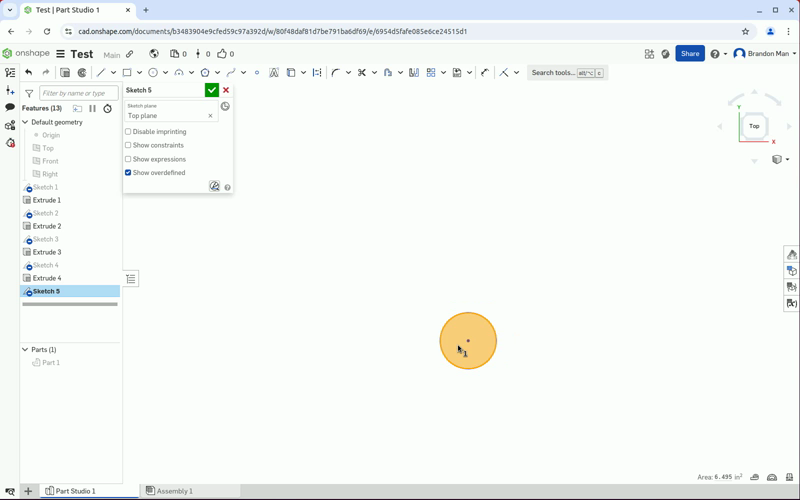
scroll(-6)
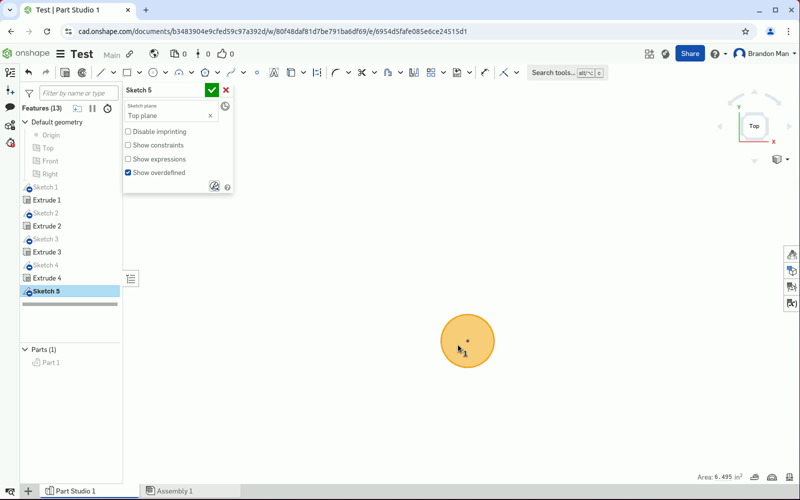
scroll(-6)
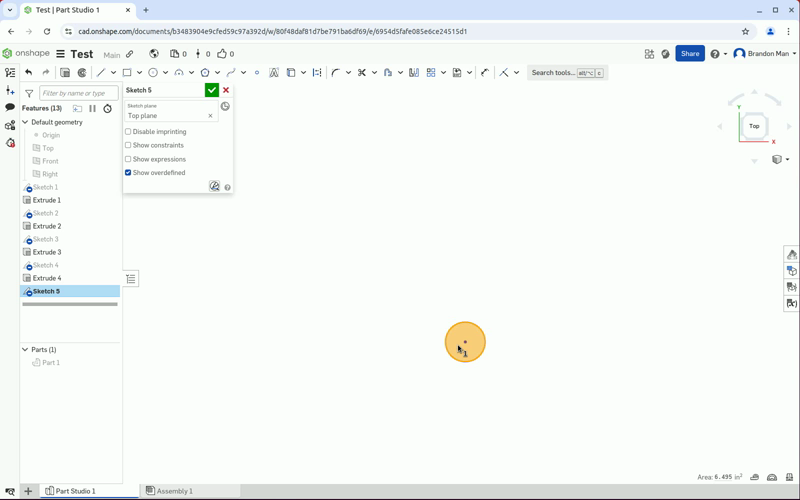
scroll(-6)
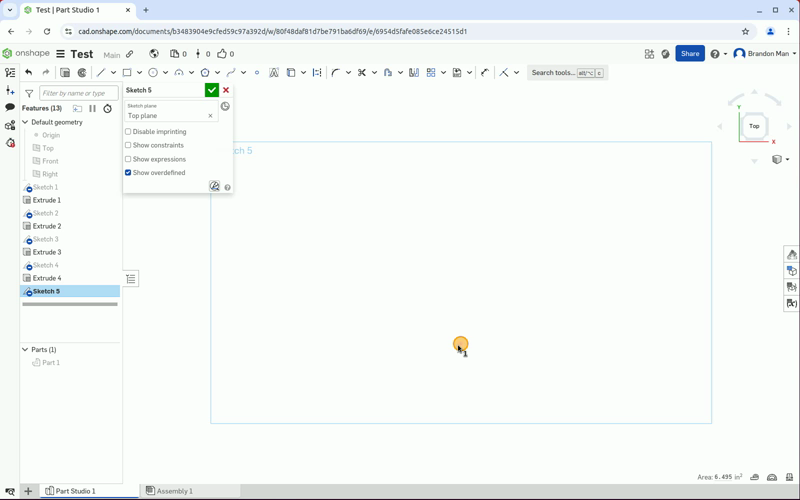
mouse_move(73, 352)
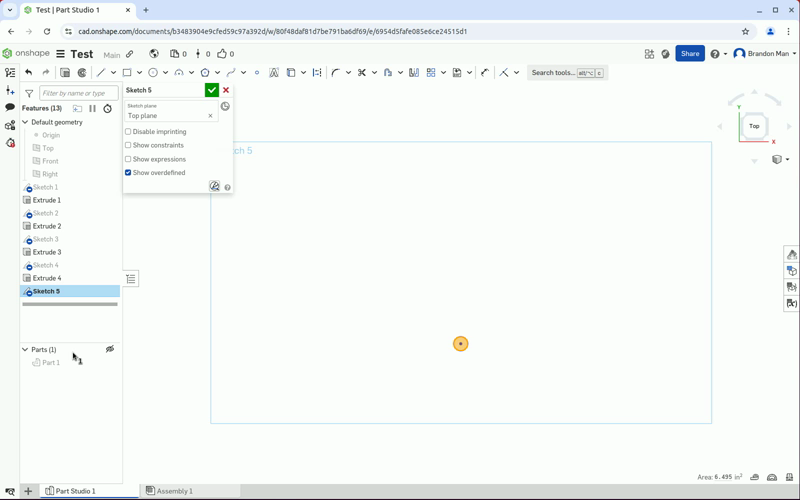
key(shift+y)
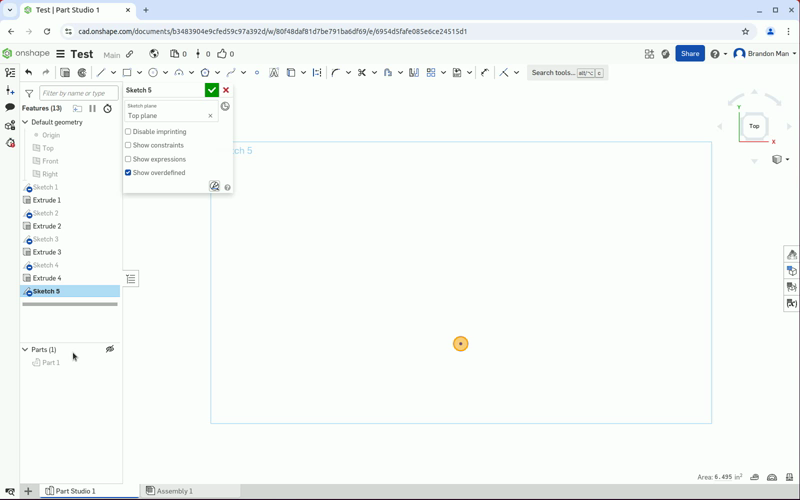
key(shift+e)
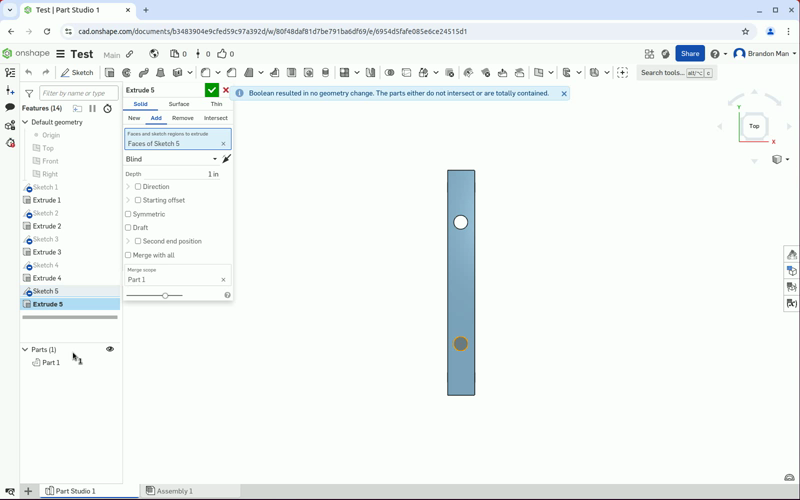
mouse_move(143, 106)
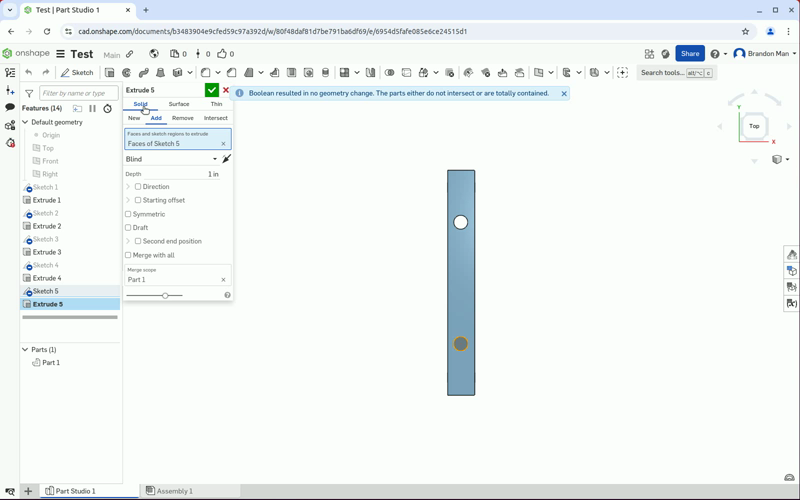
click(143, 106)
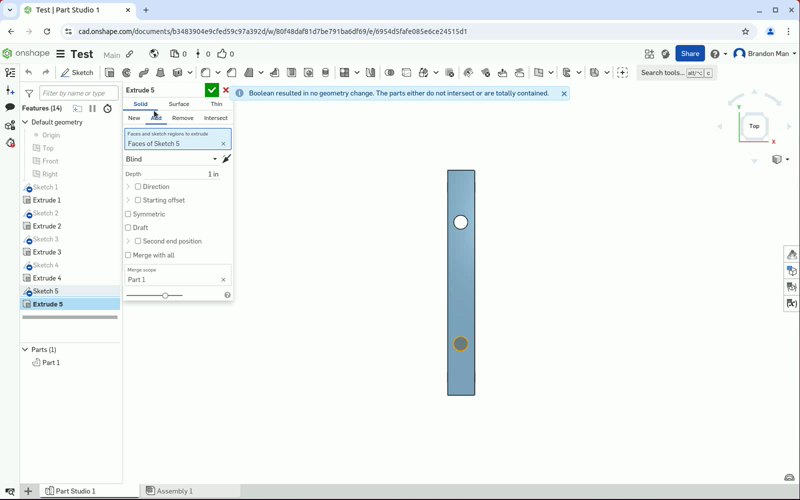
mouse_move(186, 120)
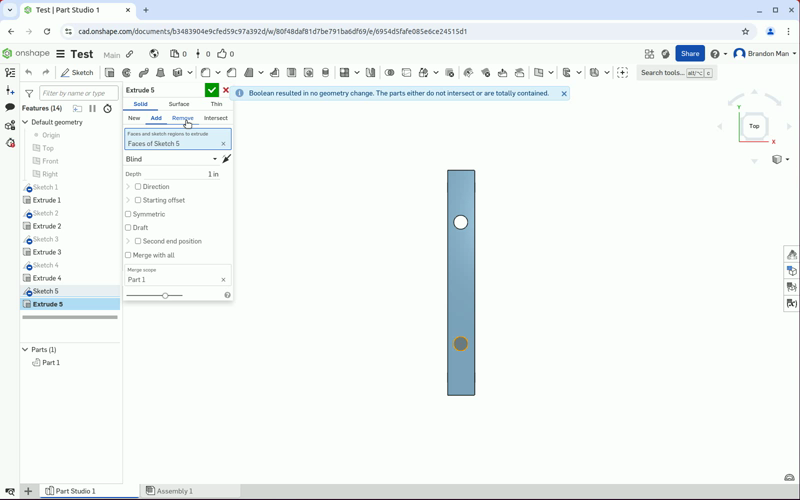
click(186, 120)
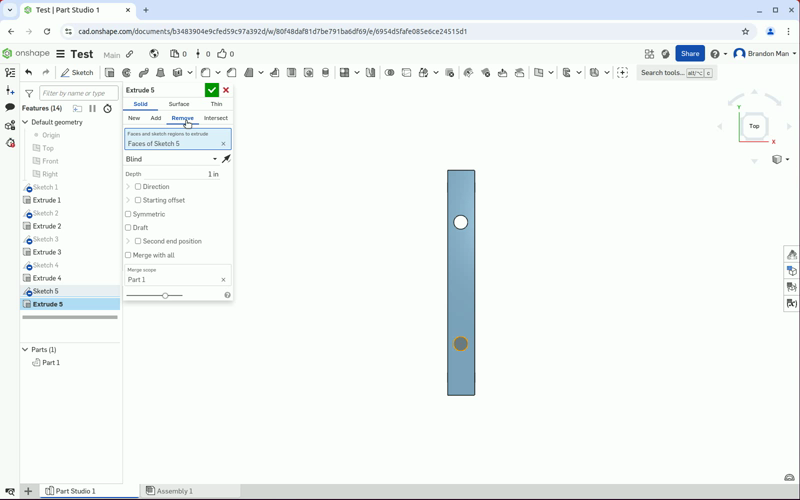
key(tab, 4)
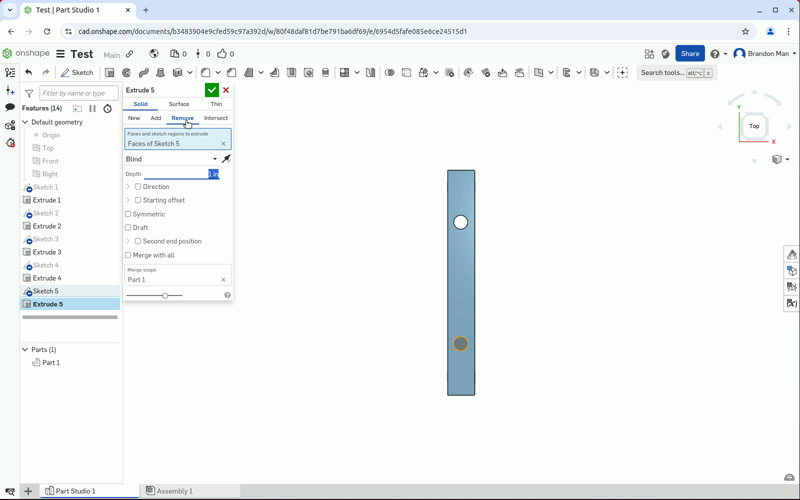
text(12.516)
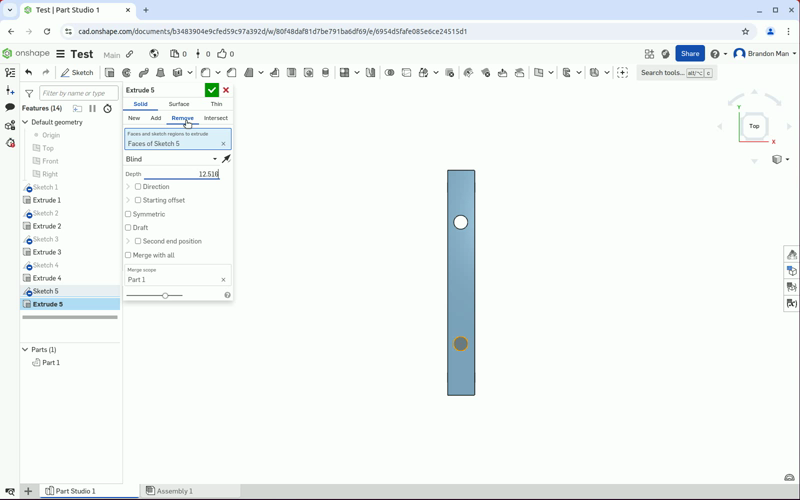
key(tab, 3)
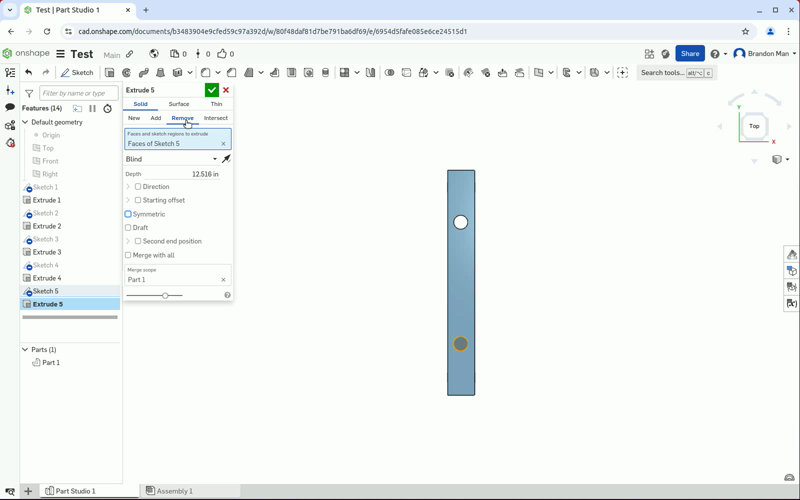
key(space)
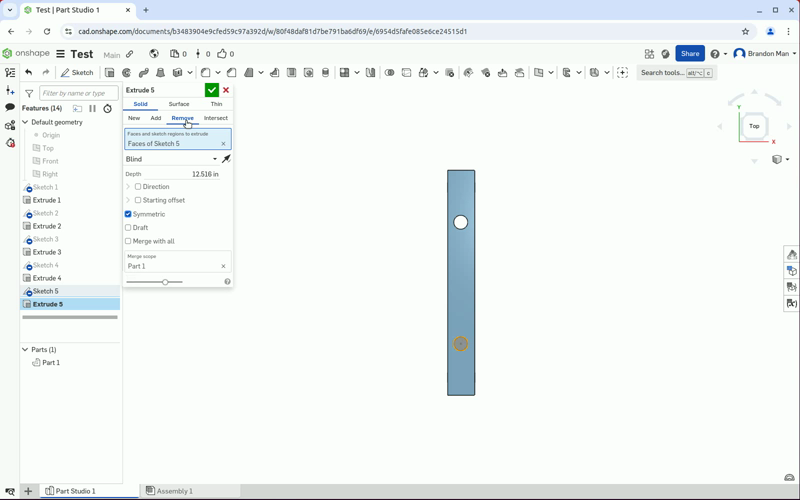
key(tab, 2)
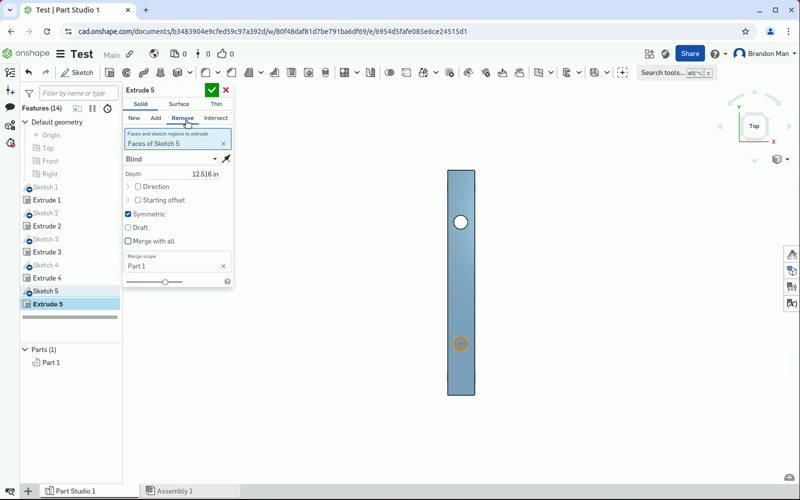
key(space)
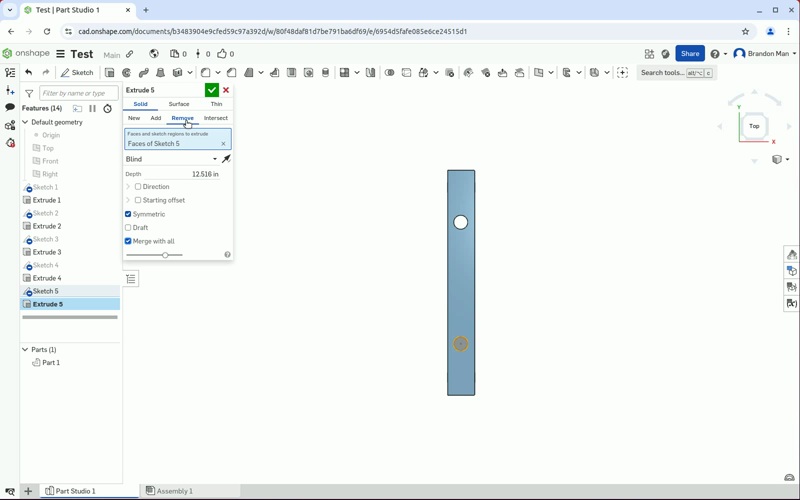
key(enter)
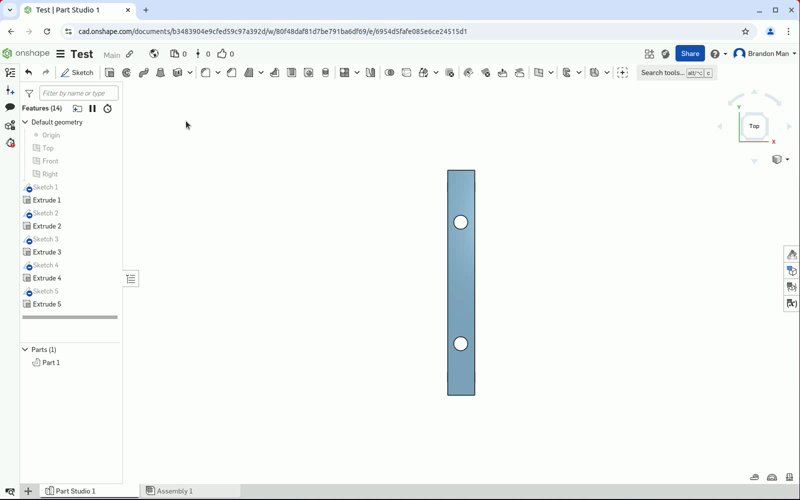
key(shift+h)
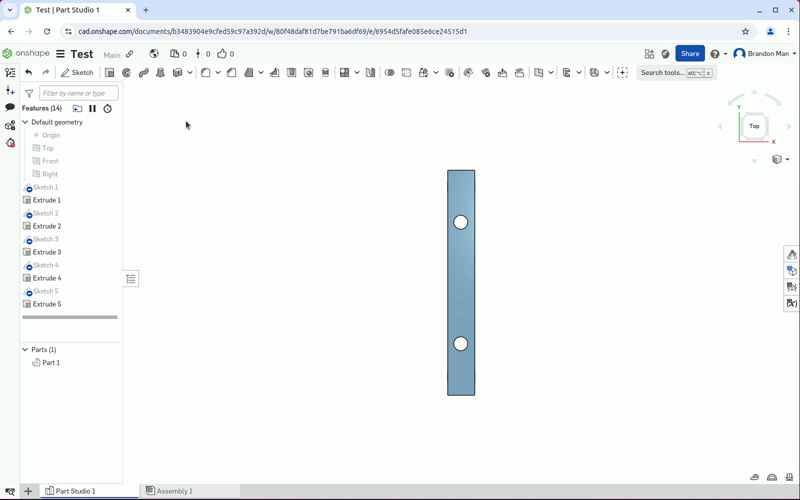
key(shift+h)
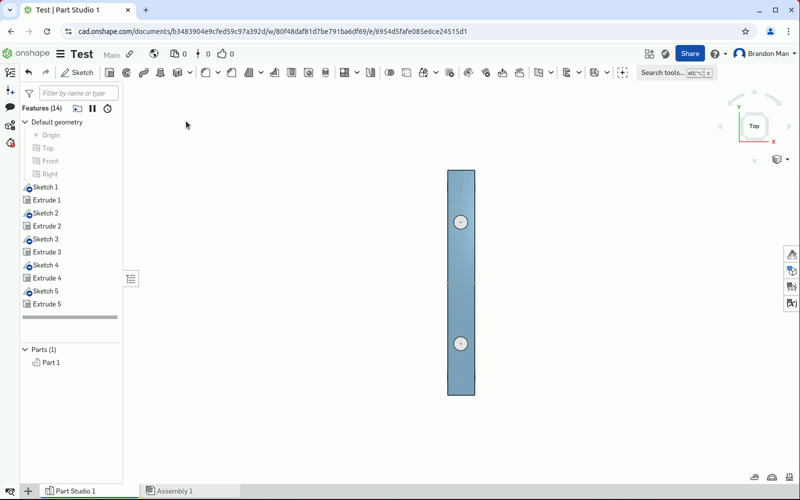
key(shift+7)
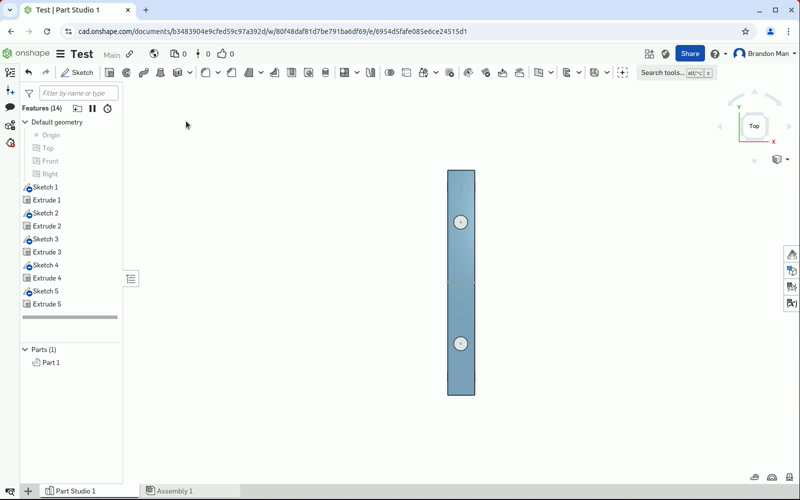
key(up, 3)
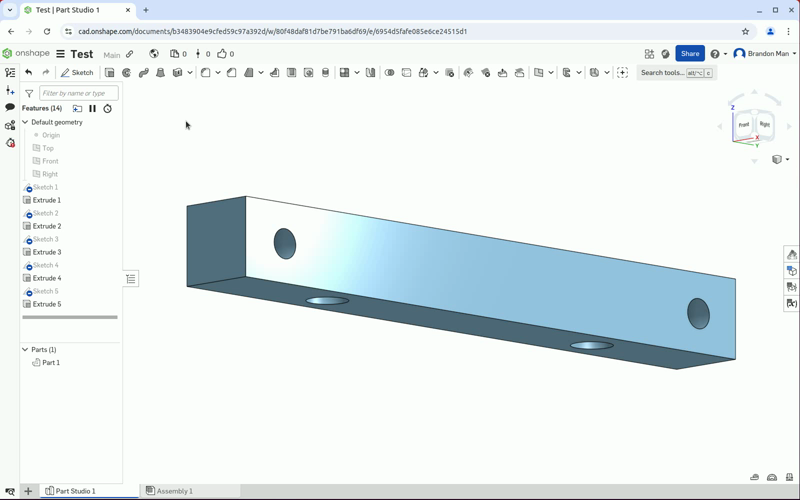
key(left, 3)
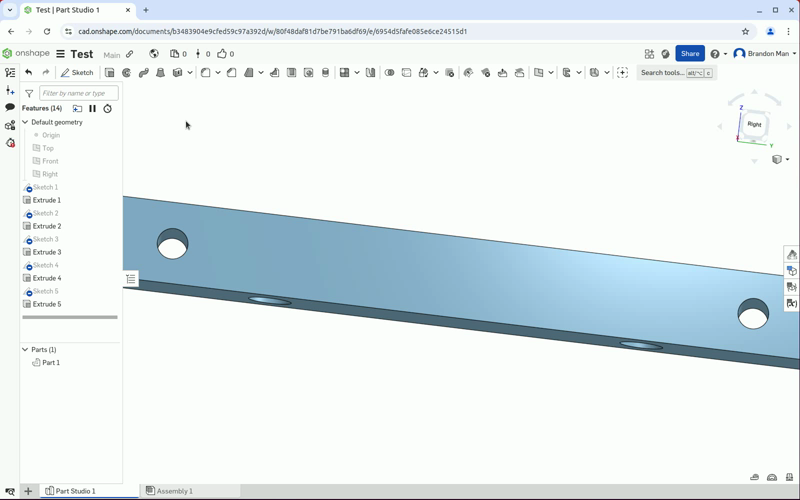
key(right, 3)
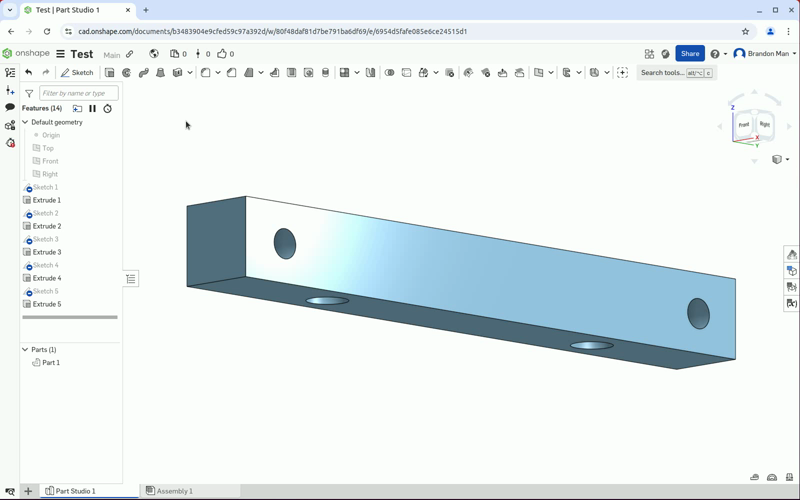
key(down, 3)
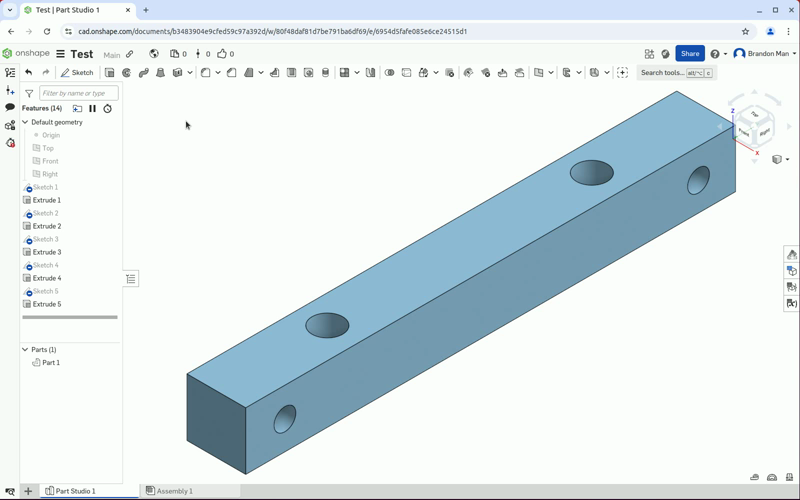
mouse_move(73, 189)
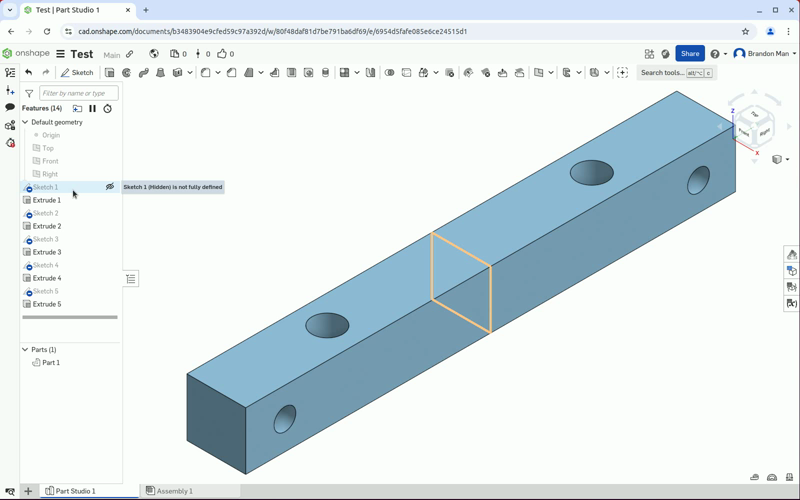
click(73, 189)